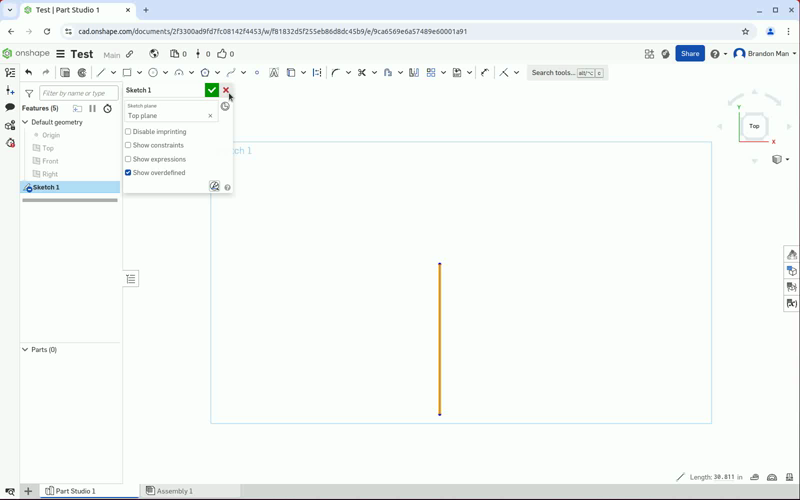
key(shift+h)
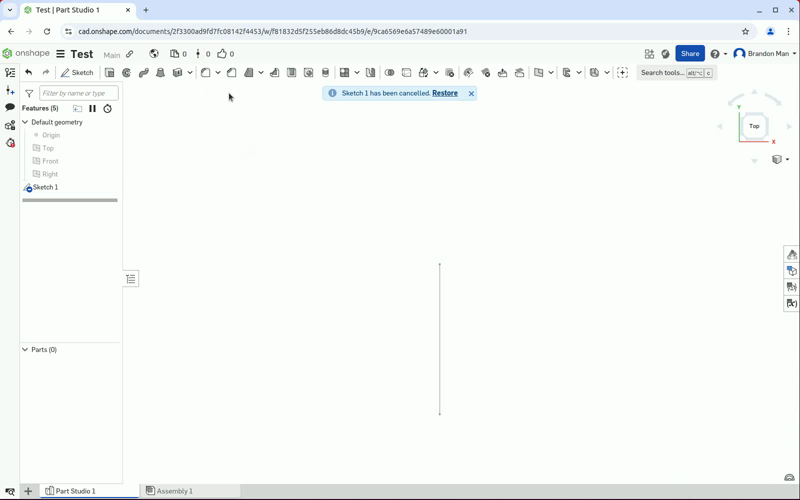
key(shift+s)
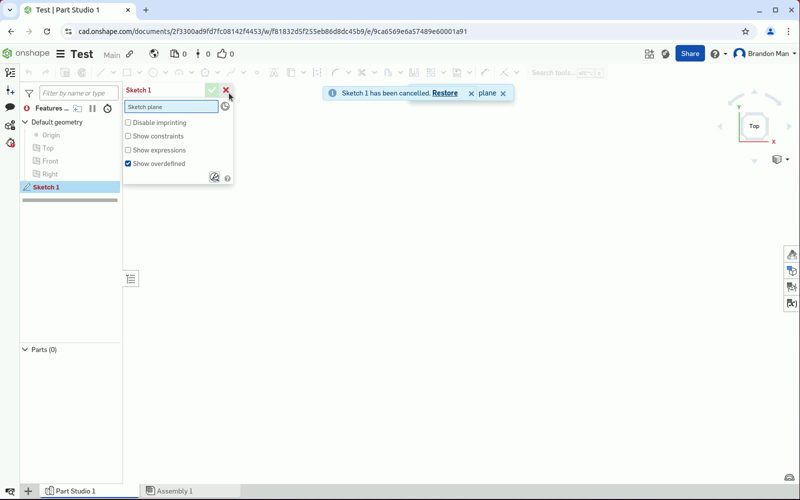
mouse_move(73, 150)
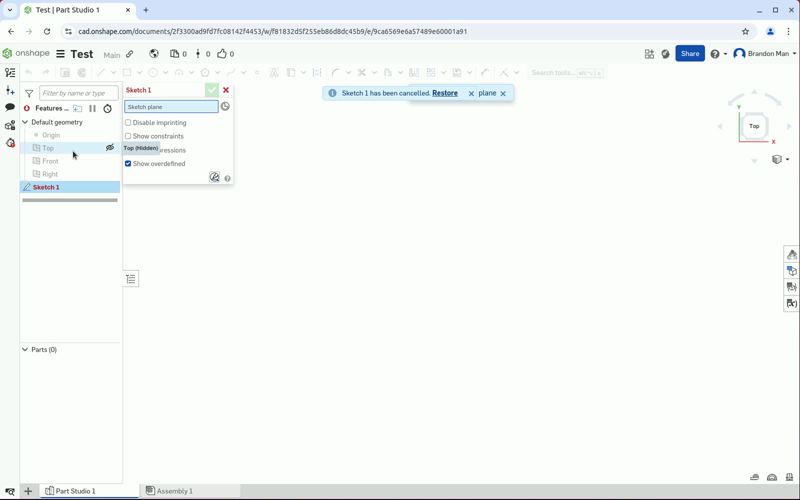
click(73, 150)
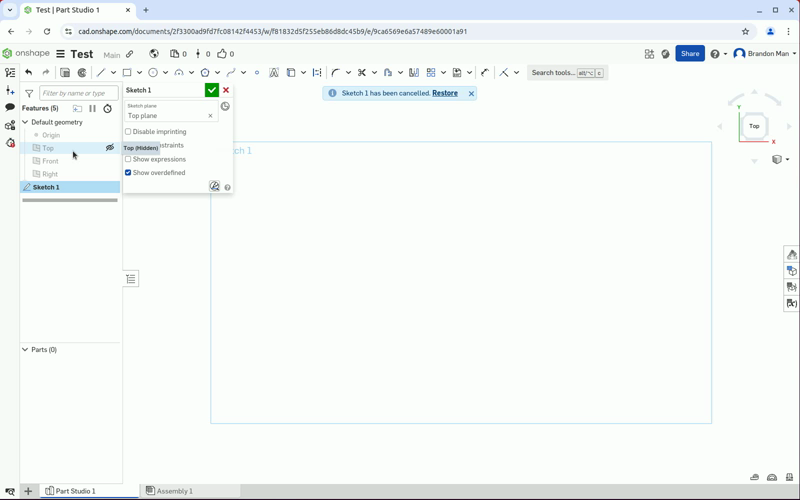
mouse_move(73, 352)
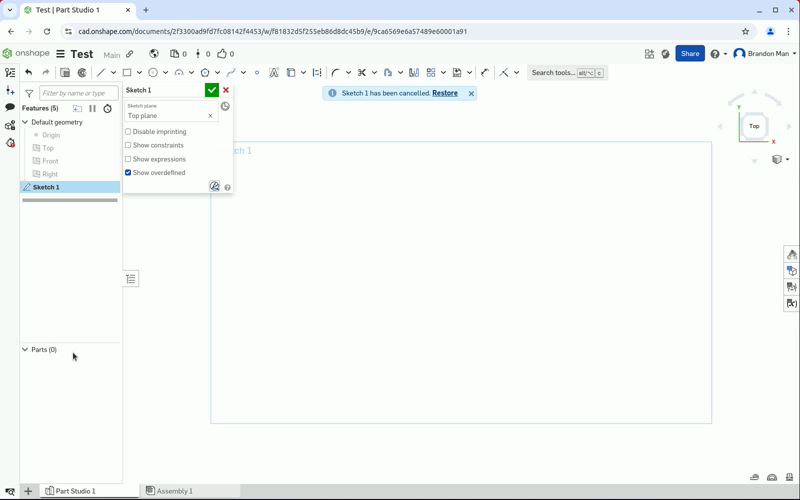
key(y)
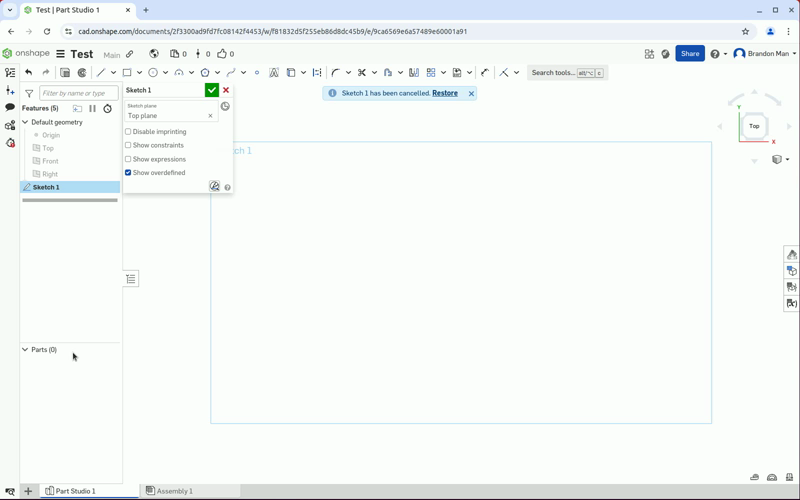
key(l)
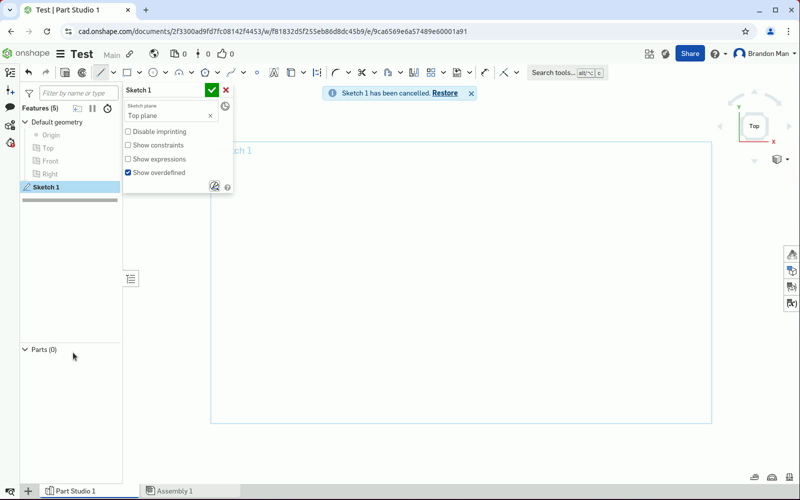
key_down(shift)
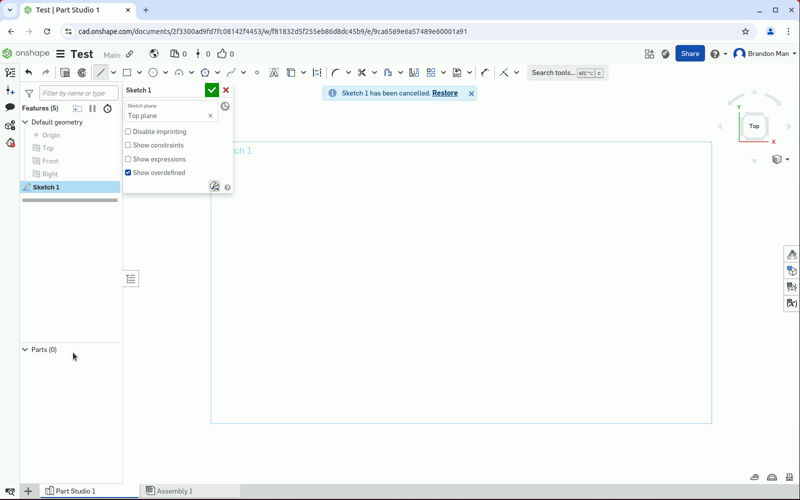
mouse_move(440, 282)
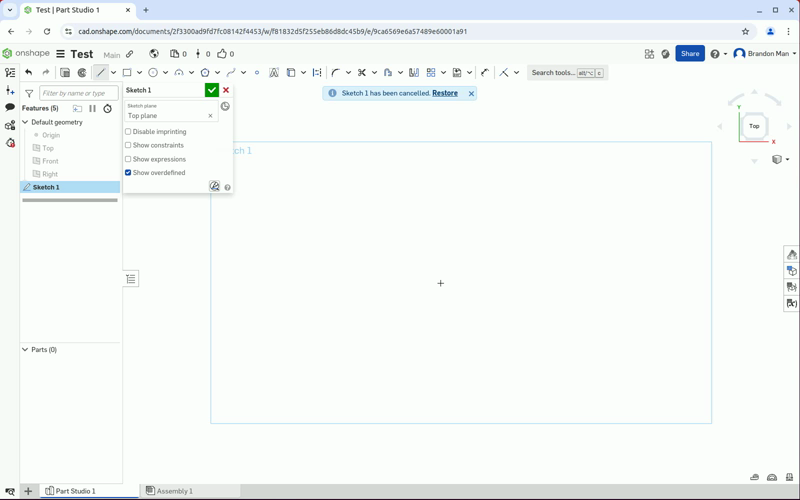
click(440, 282)
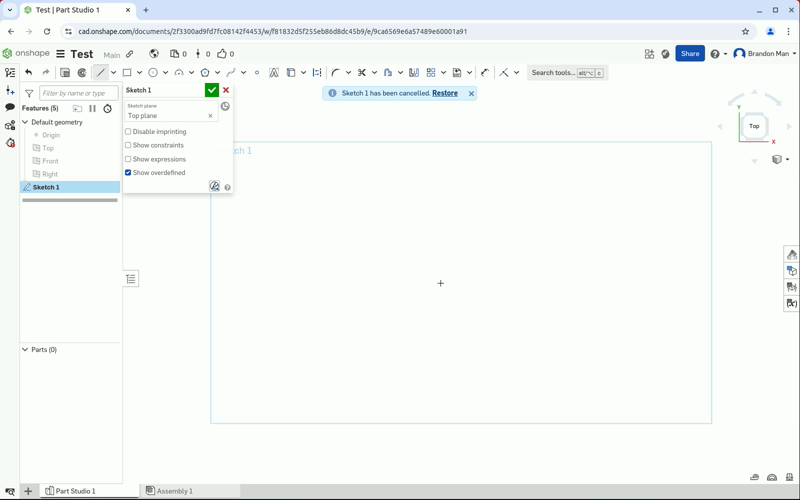
key_up(shift)
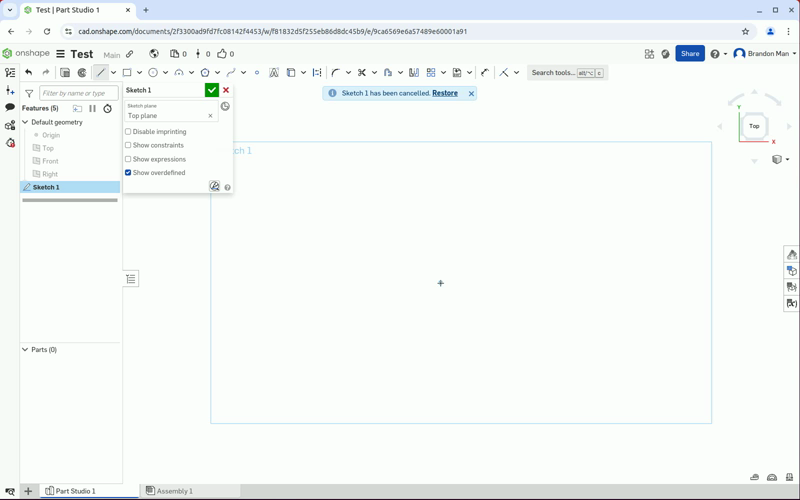
key_down(shift)
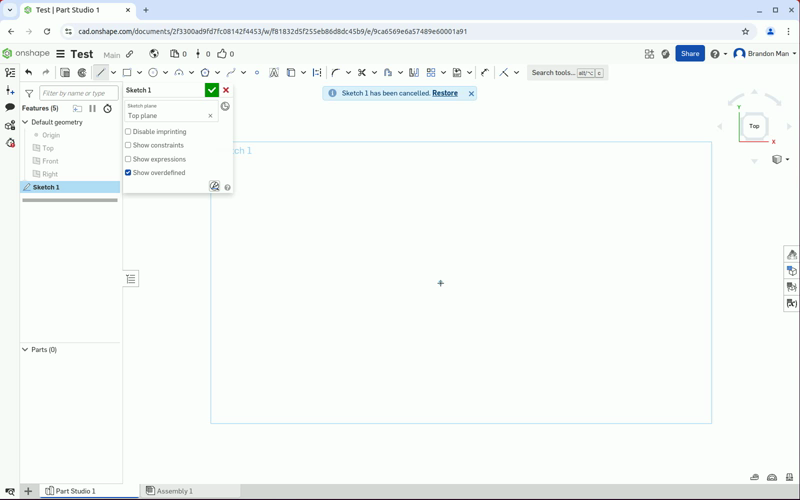
mouse_move(470, 282)
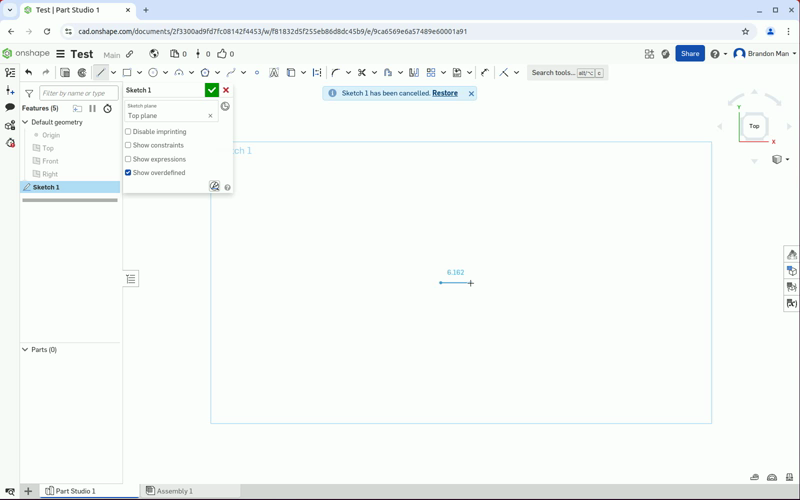
mouse_move(491, 282)
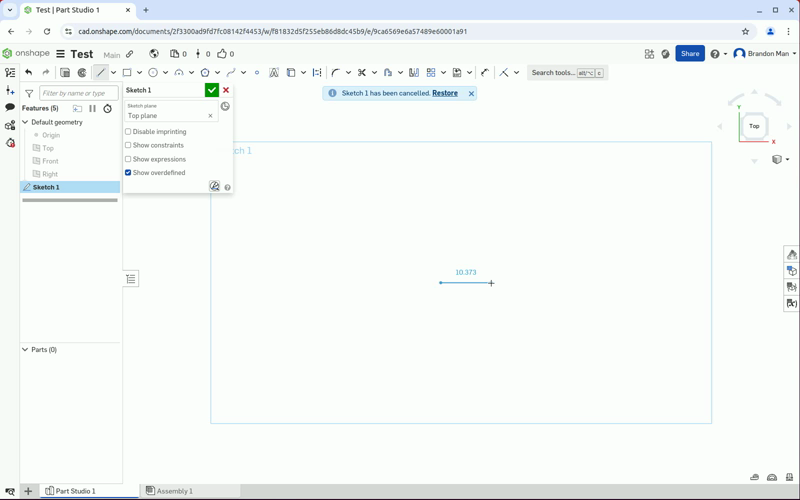
click(491, 282)
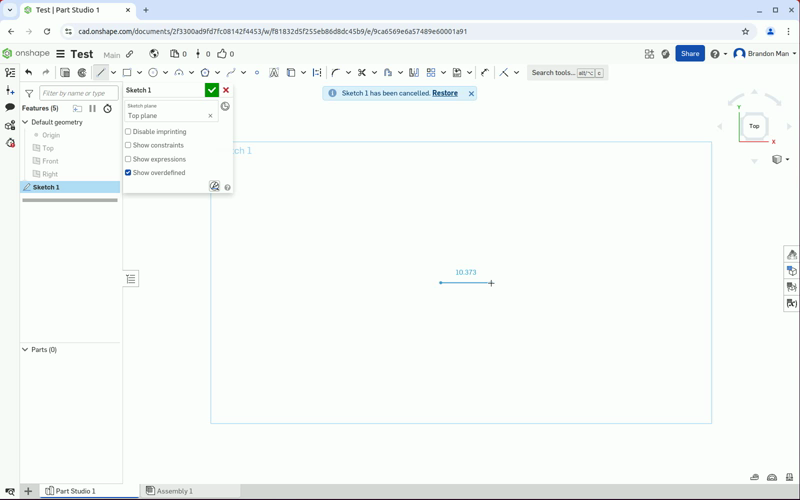
key_up(shift)
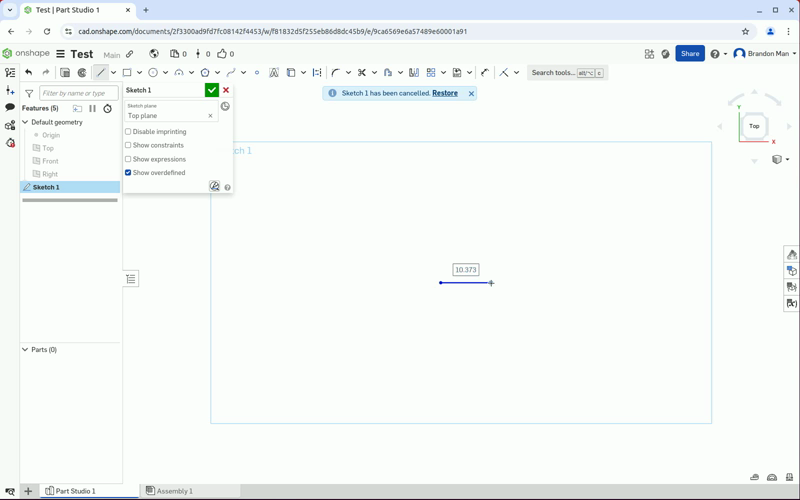
key_down(shift)
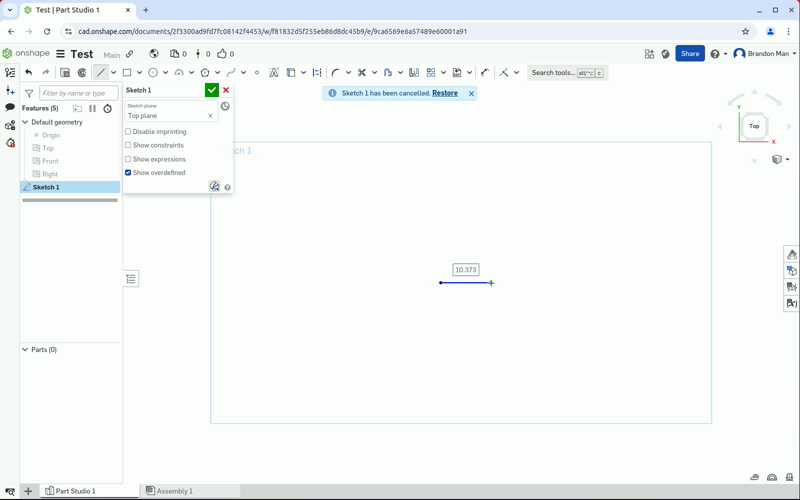
mouse_move(521, 282)
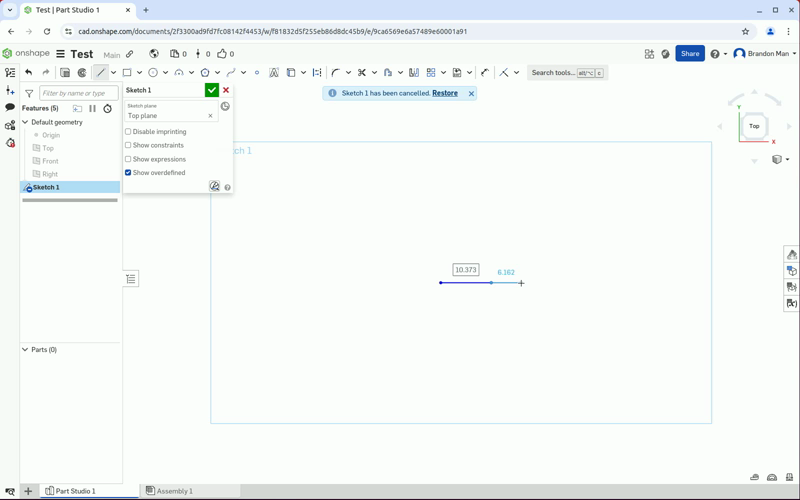
mouse_move(522, 252)
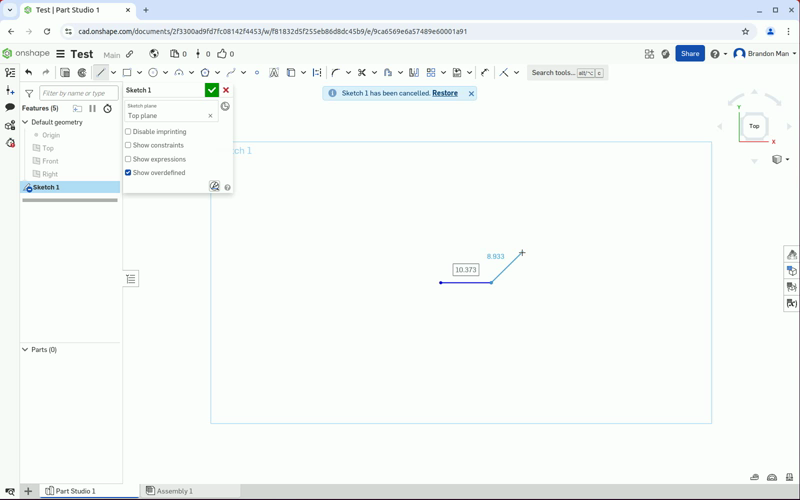
click(522, 252)
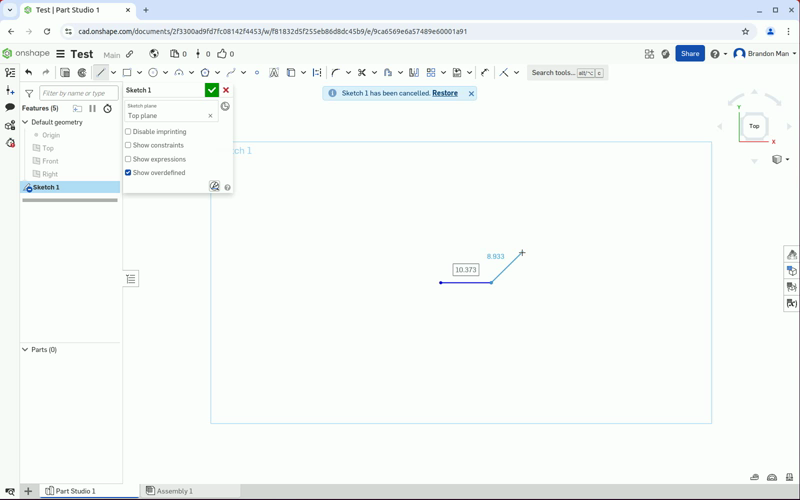
key_up(shift)
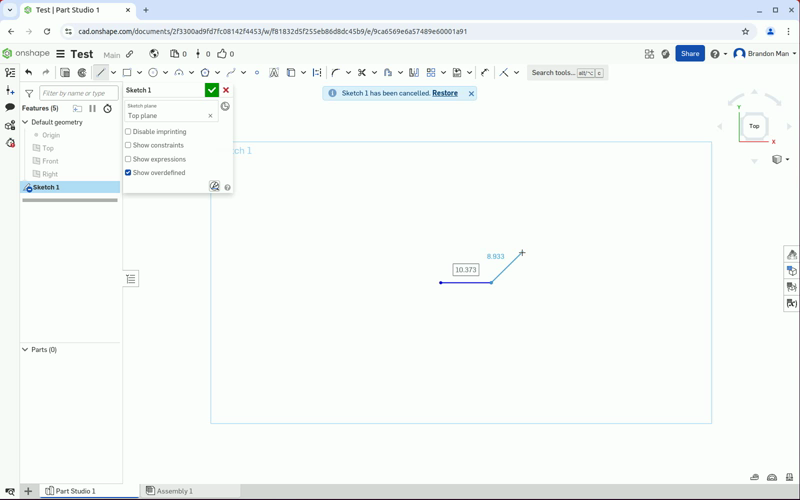
key_down(shift)
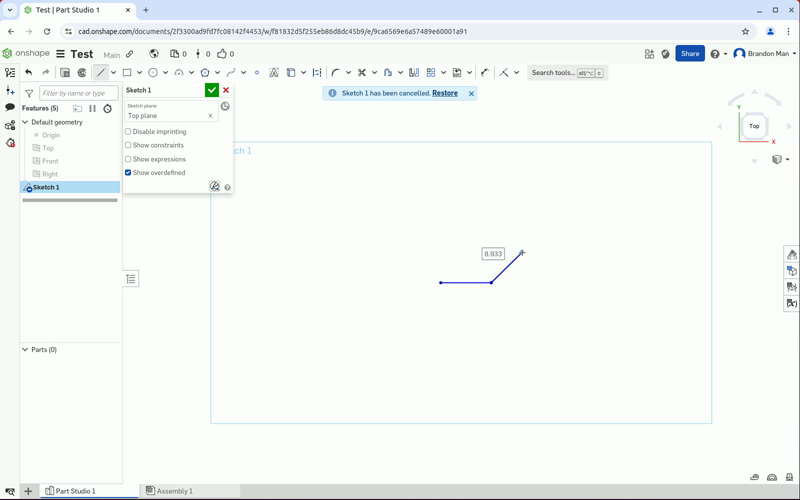
mouse_move(552, 252)
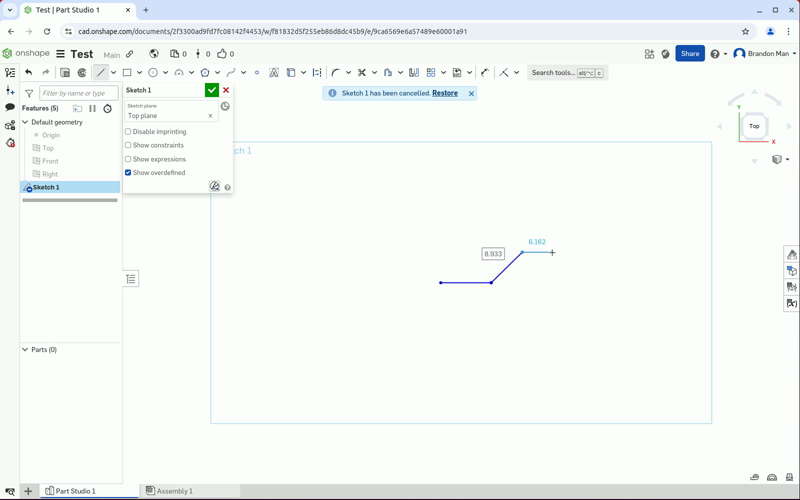
mouse_move(511, 252)
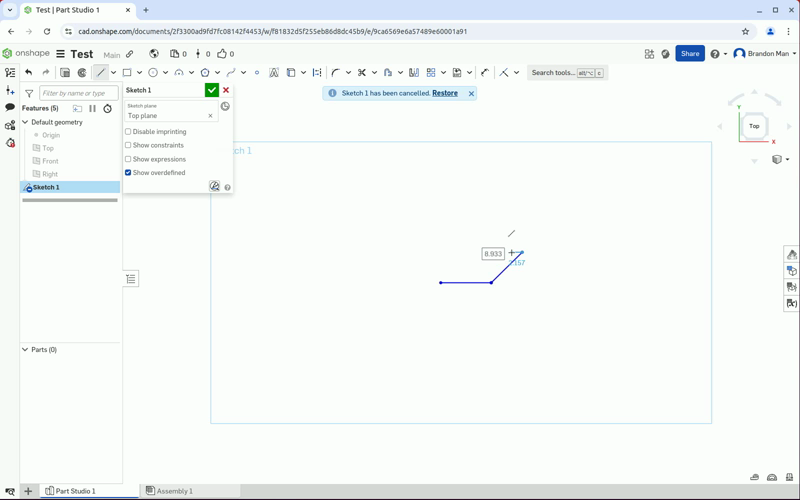
click(511, 252)
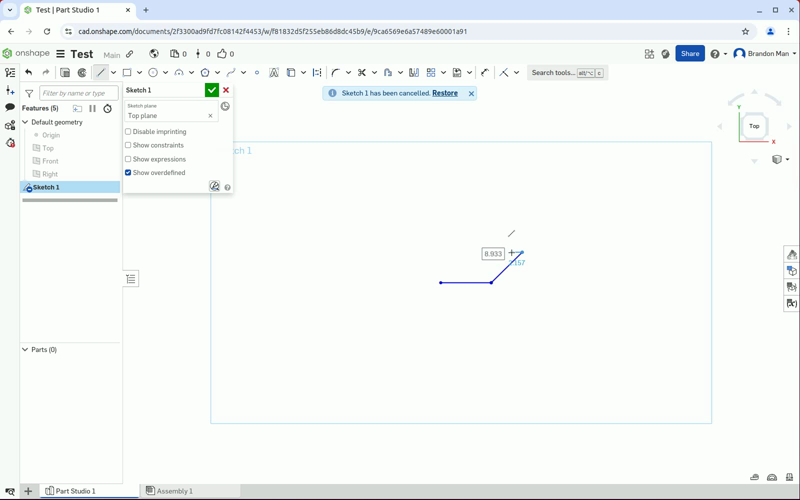
key_up(shift)
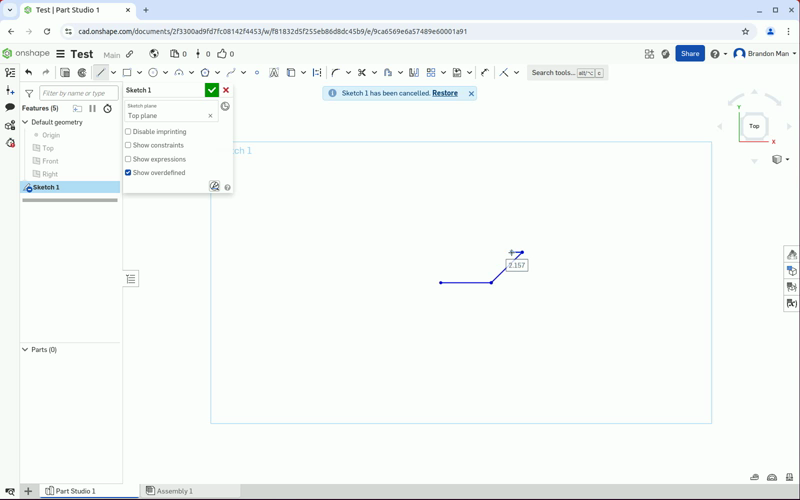
key_down(shift)
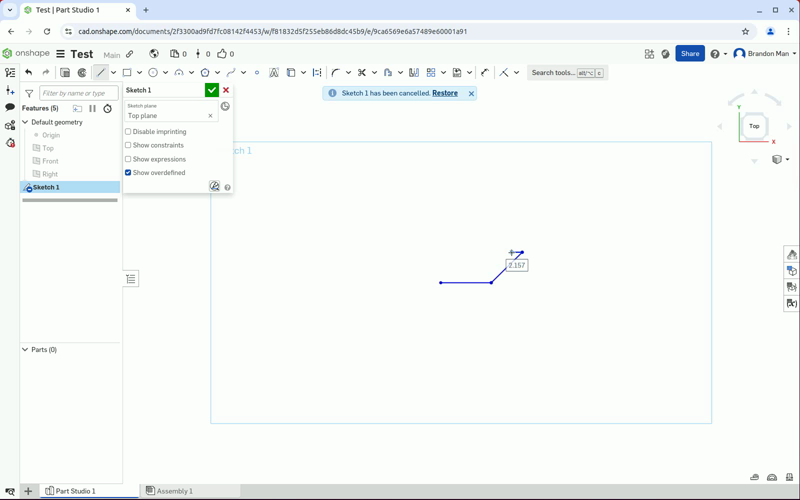
mouse_move(541, 252)
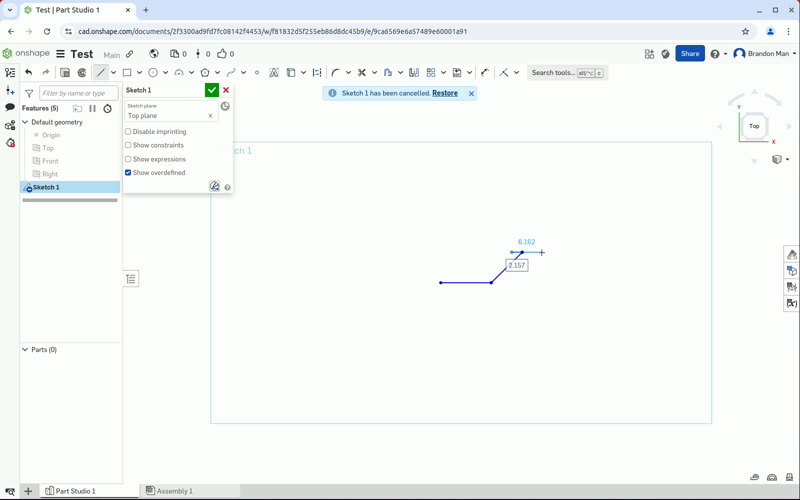
mouse_move(511, 201)
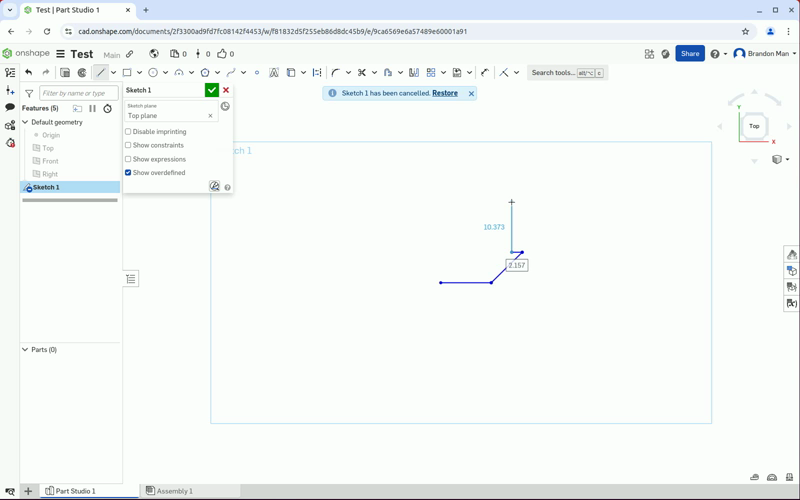
click(511, 201)
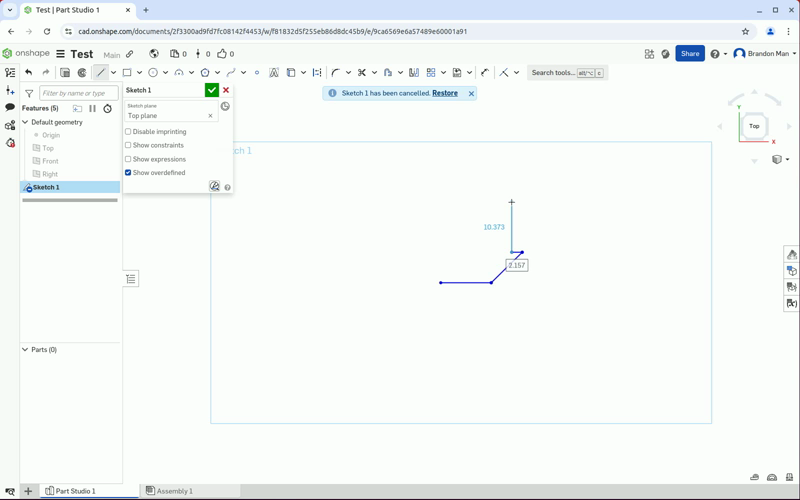
key_up(shift)
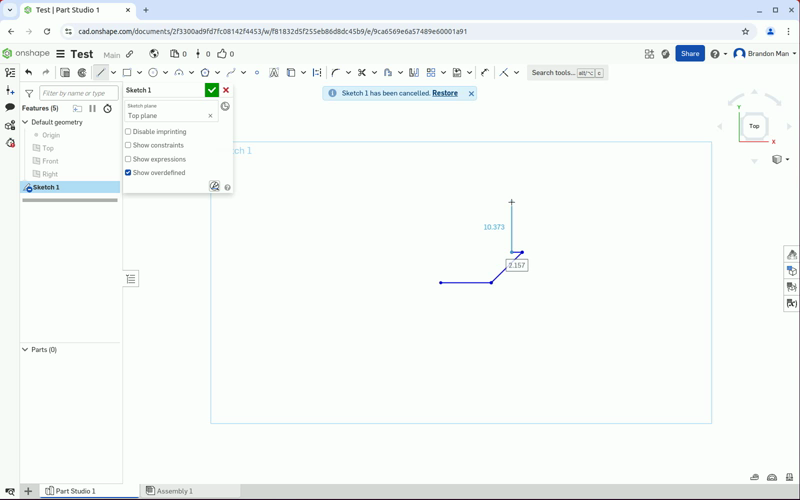
key_down(shift)
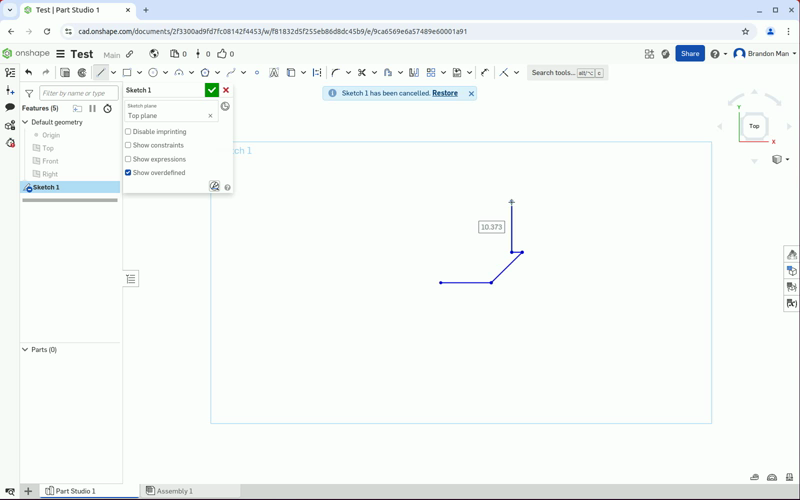
mouse_move(451, 201)
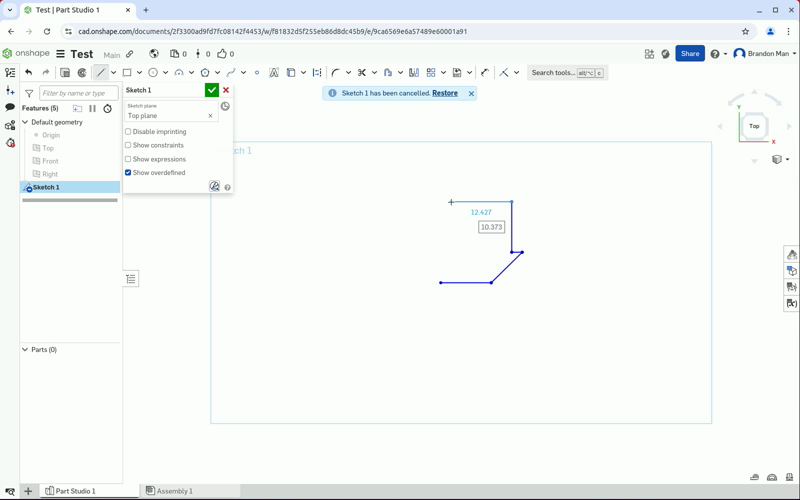
click(451, 201)
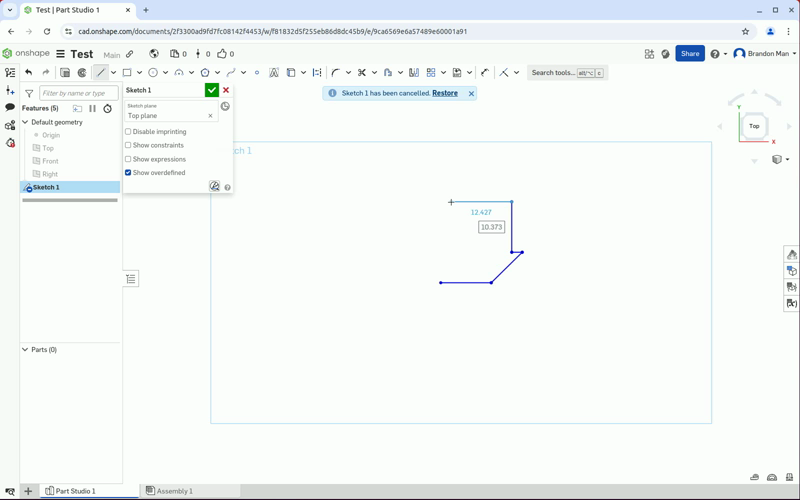
key_up(shift)
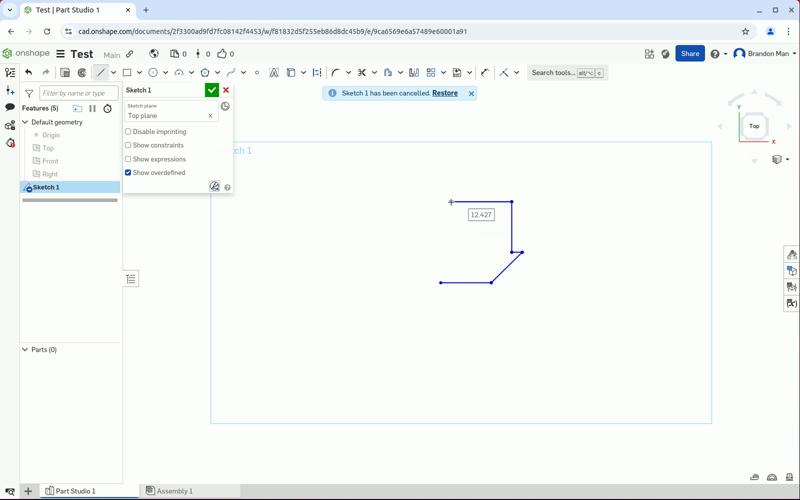
key_down(shift)
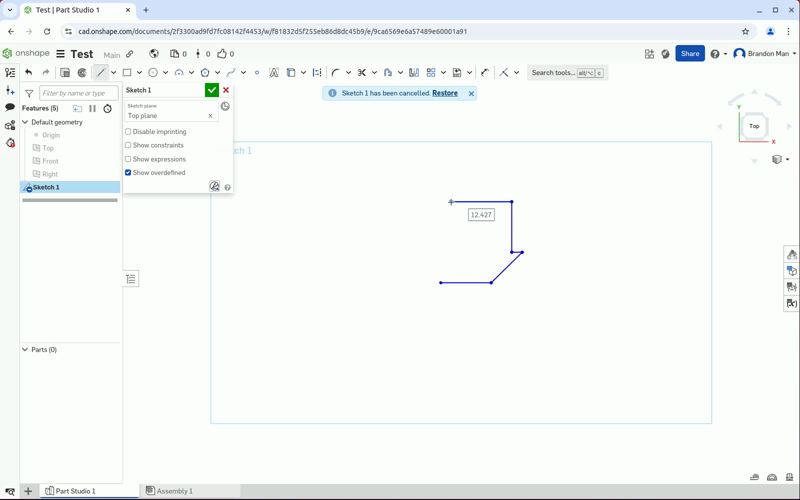
mouse_move(481, 201)
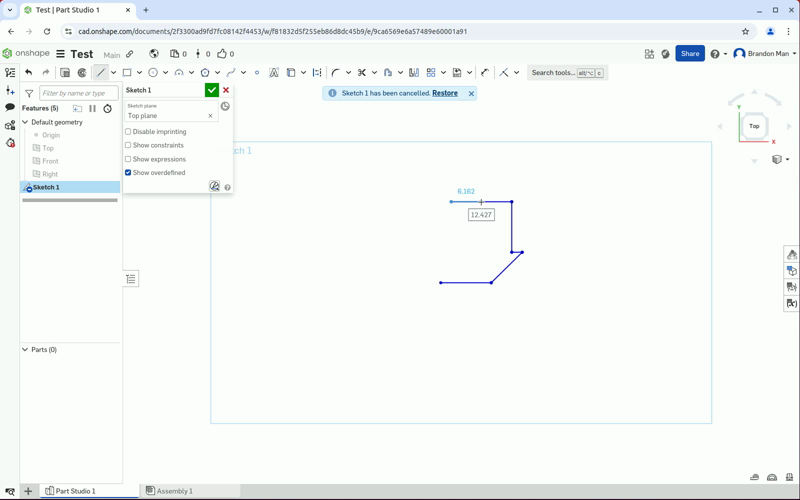
mouse_move(451, 252)
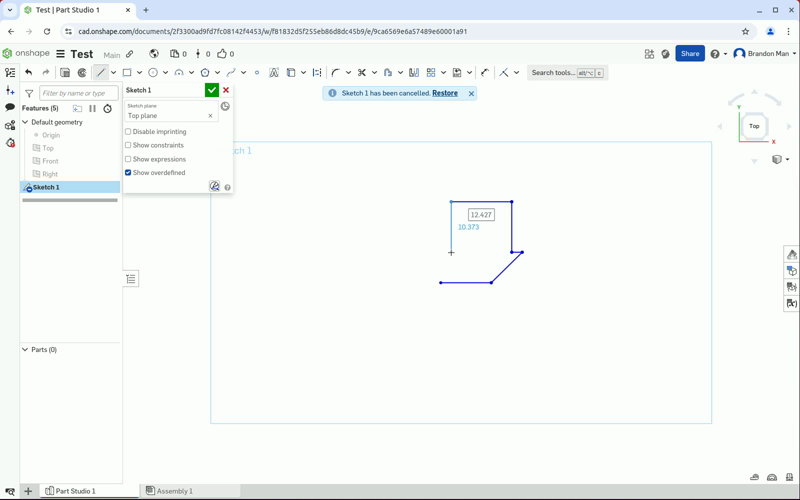
click(451, 252)
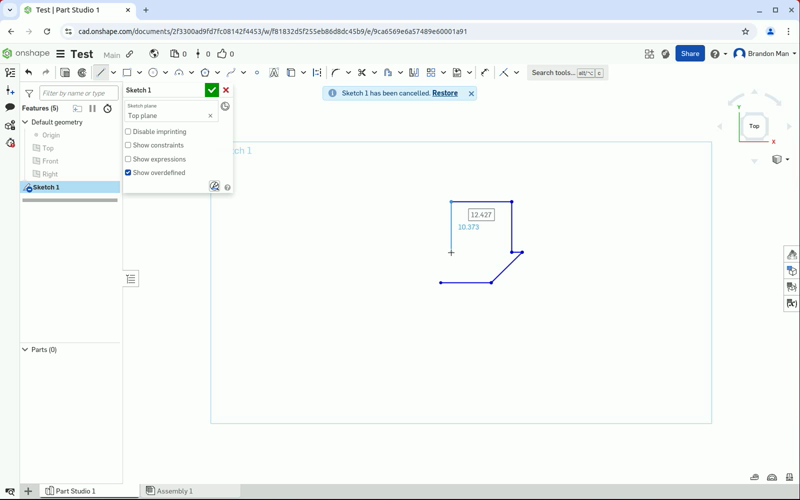
key_up(shift)
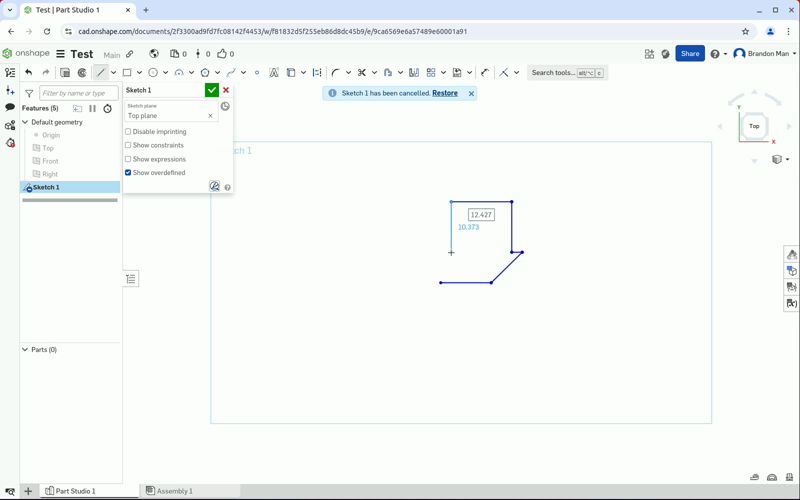
key_down(shift)
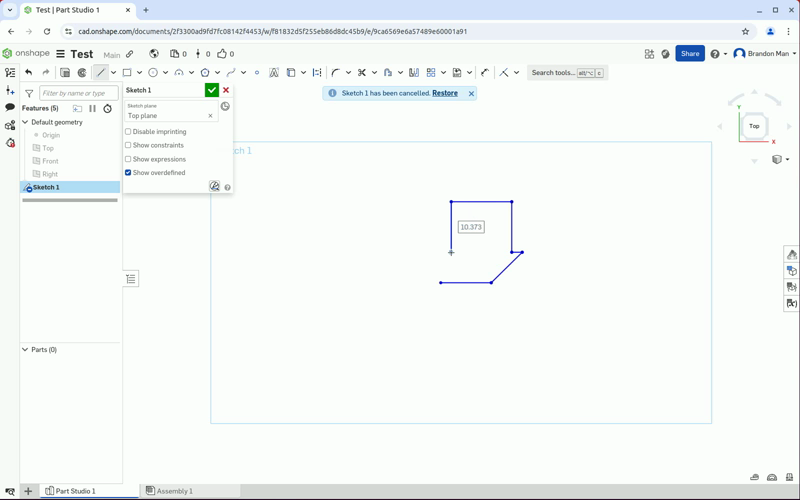
mouse_move(481, 252)
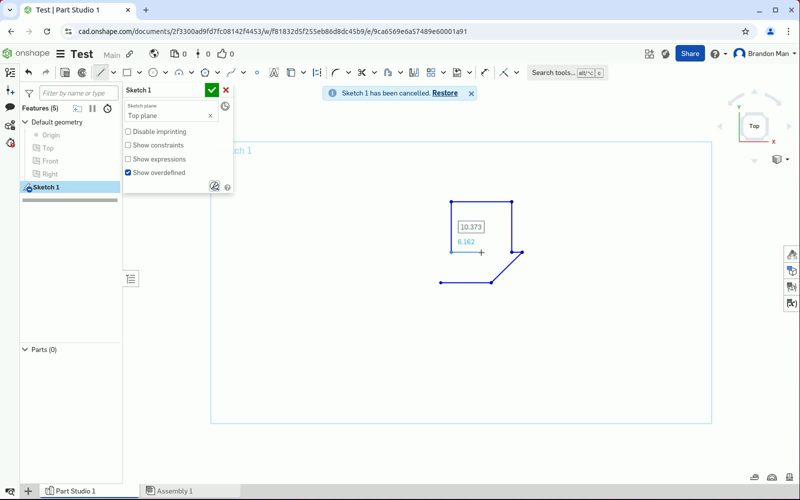
mouse_move(440, 252)
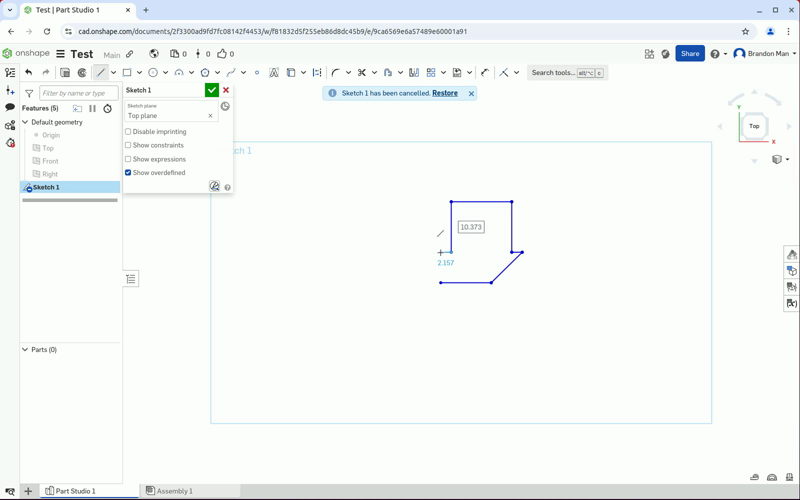
click(440, 252)
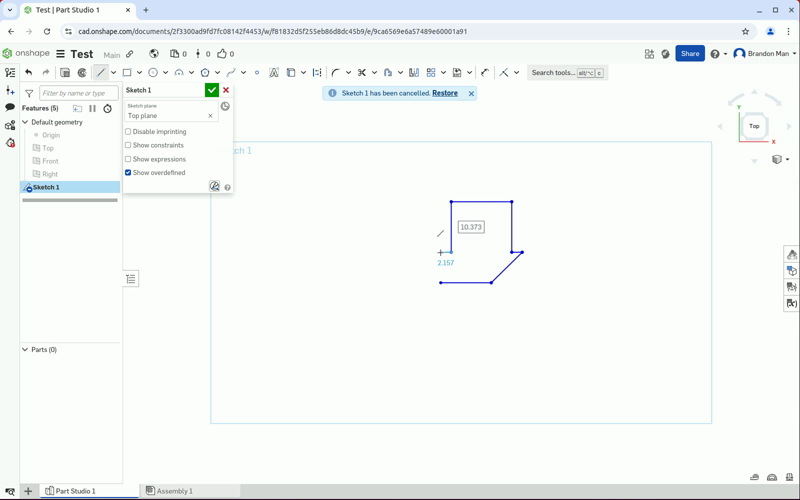
key_up(shift)
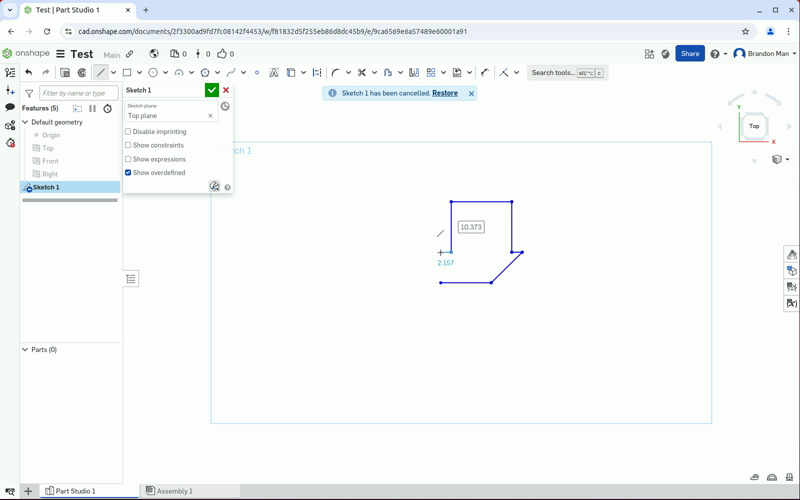
mouse_move(470, 252)
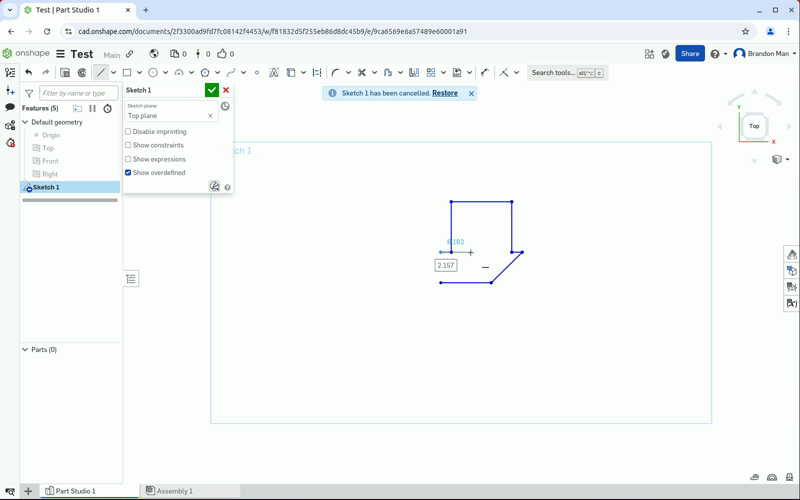
key_down(shift)
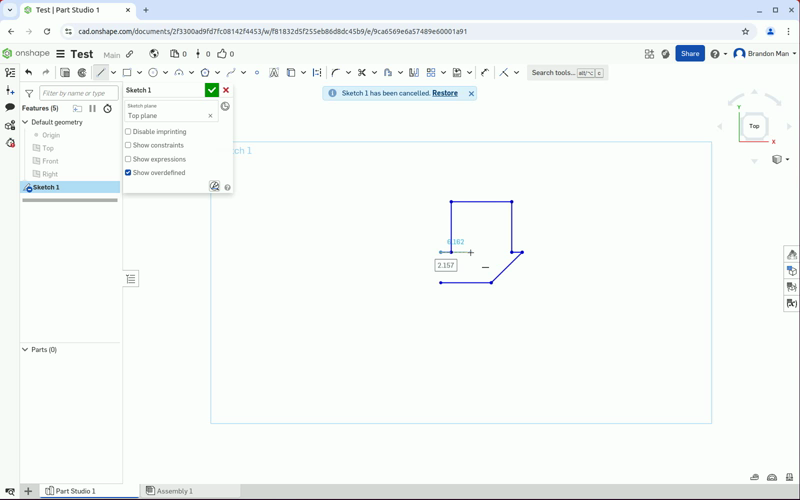
mouse_move(440, 282)
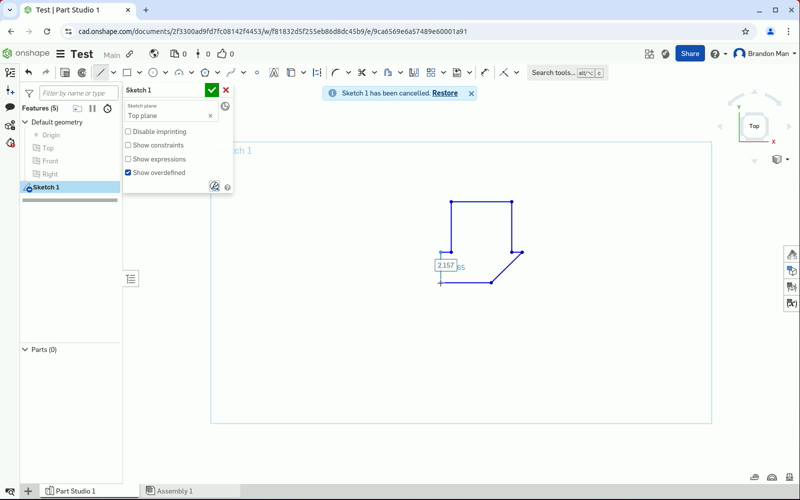
key_up(shift)
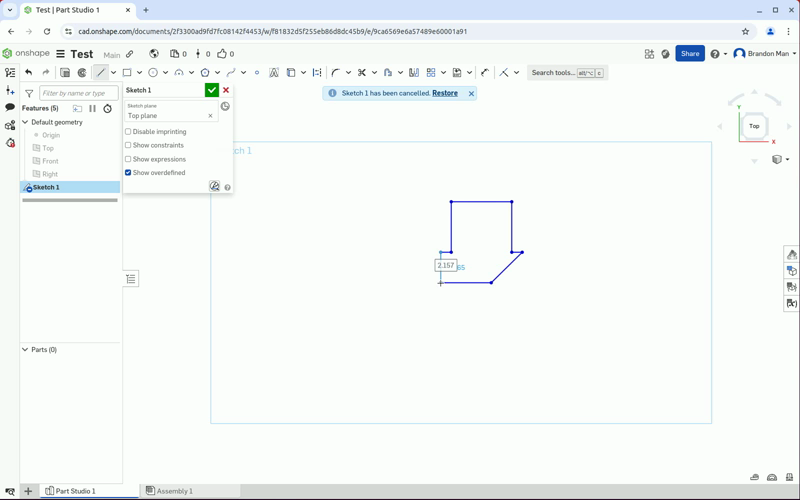
click(440, 282)
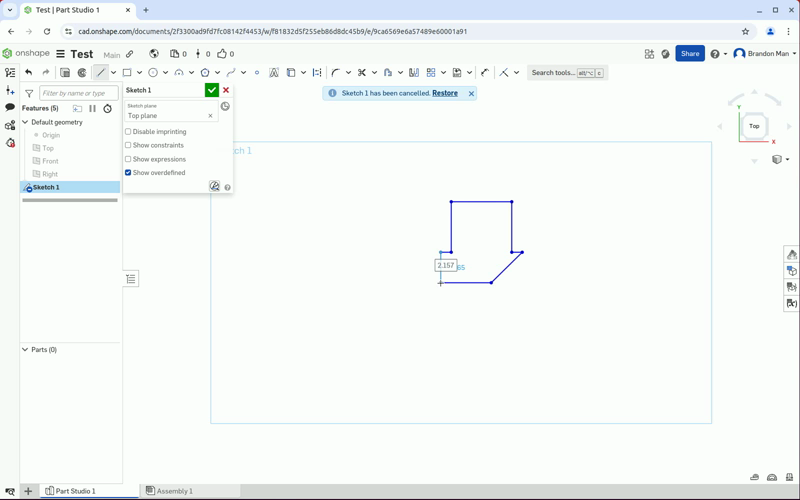
key(esc)
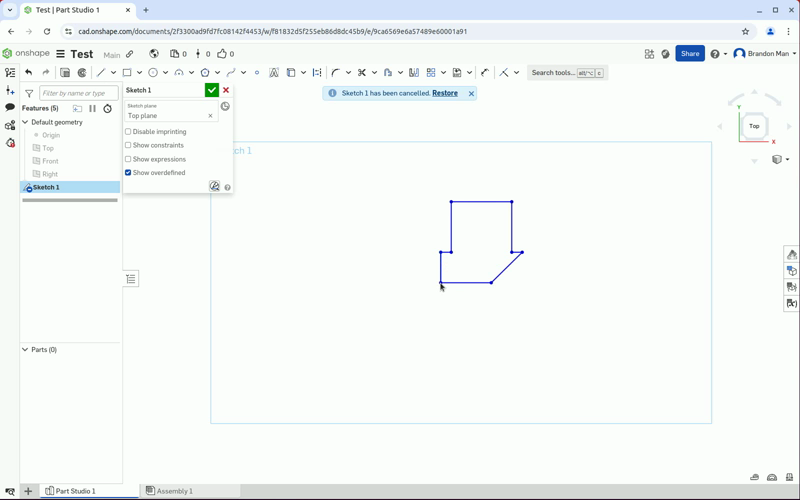
mouse_move(455, 266)
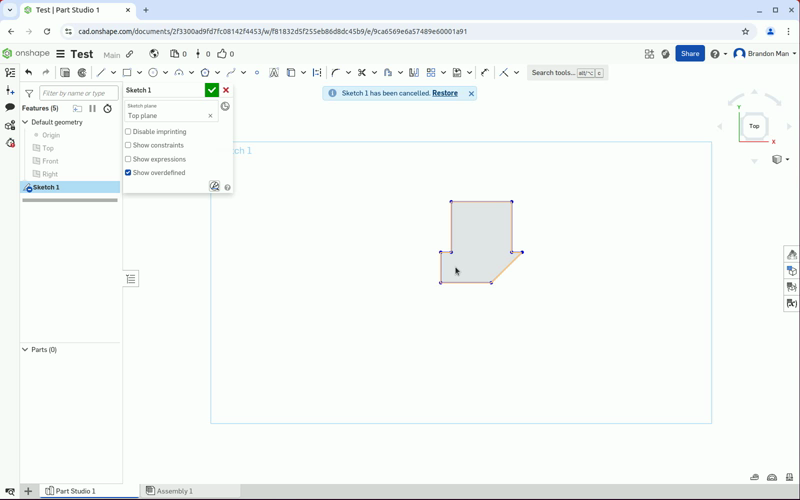
click(455, 266)
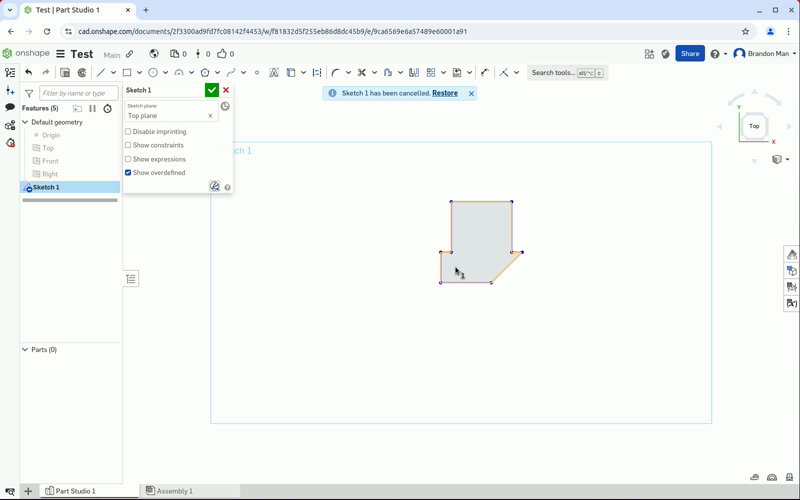
mouse_move(73, 352)
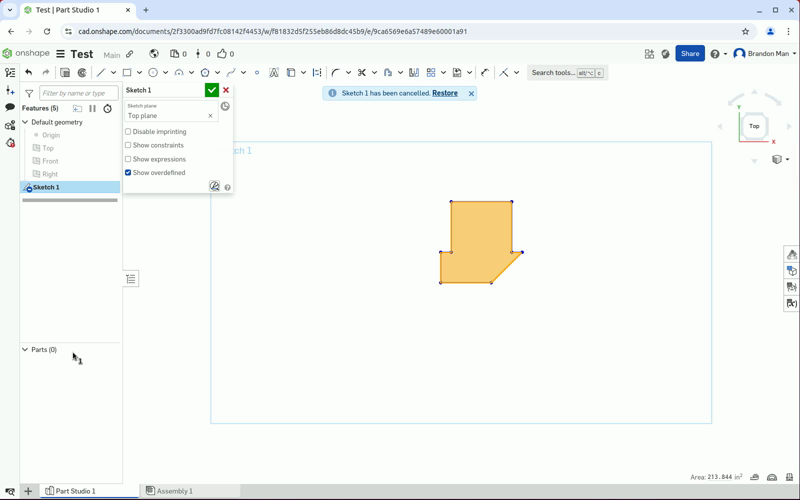
key(shift+y)
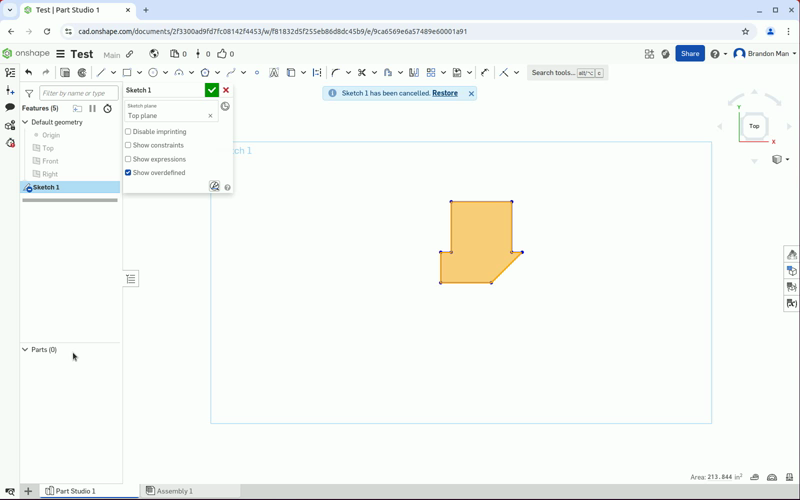
key(shift+e)
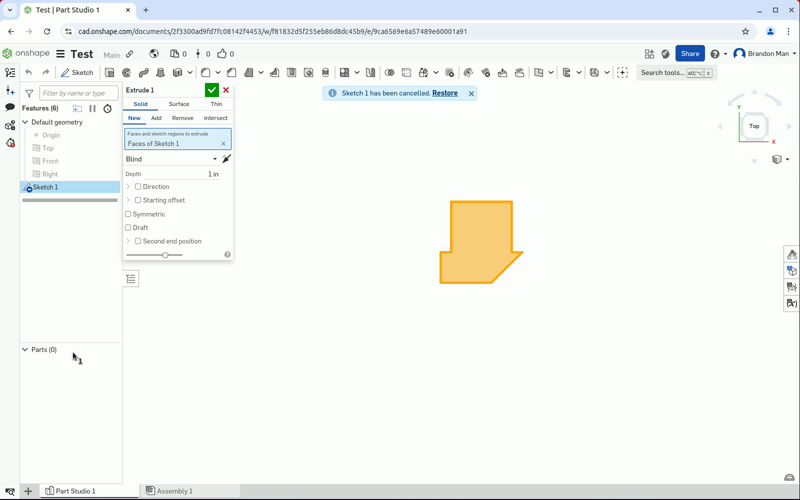
mouse_move(143, 106)
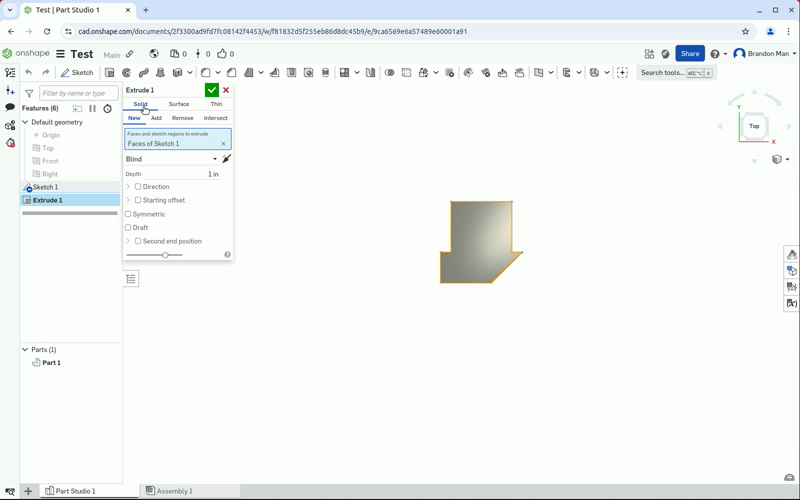
click(143, 106)
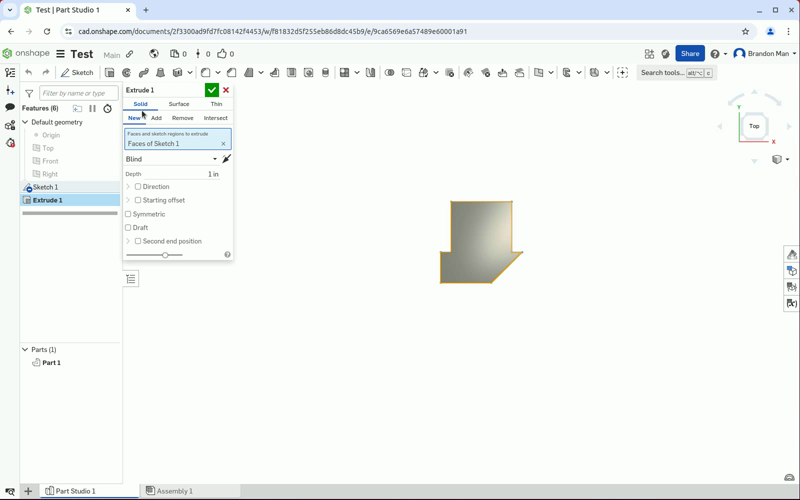
mouse_move(137, 120)
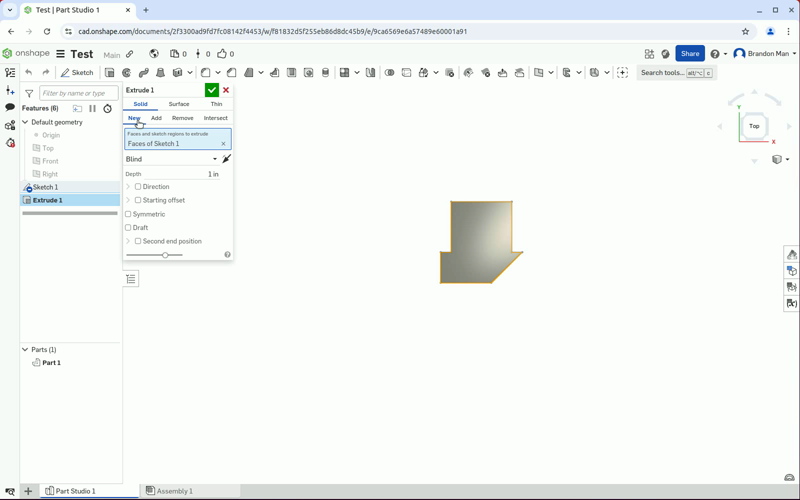
click(137, 120)
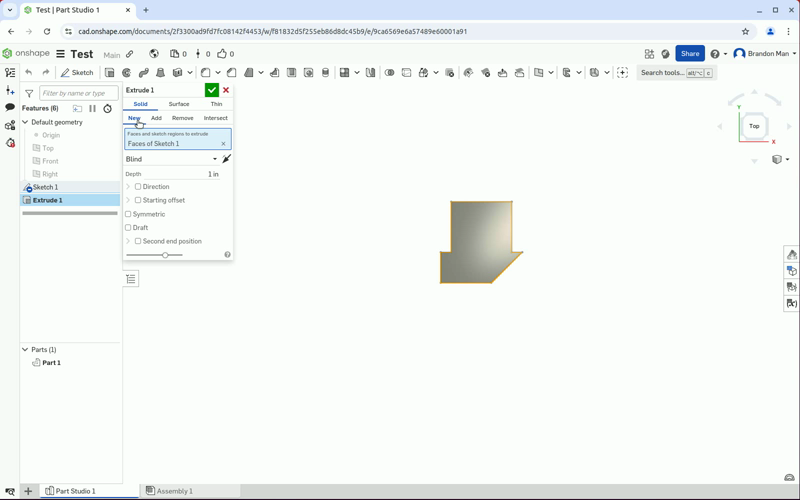
key(tab, 4)
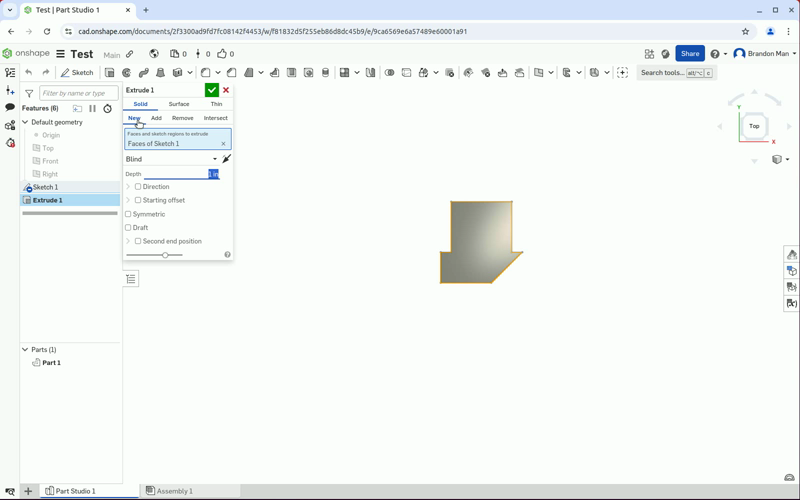
text(2.166)
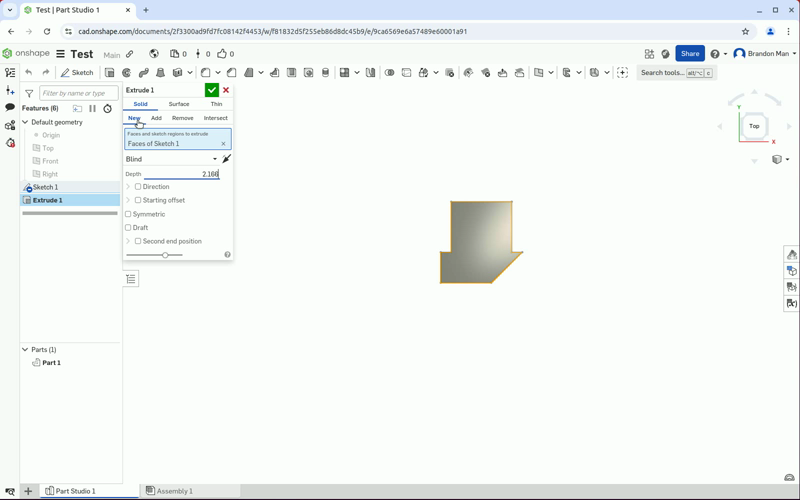
key(enter)
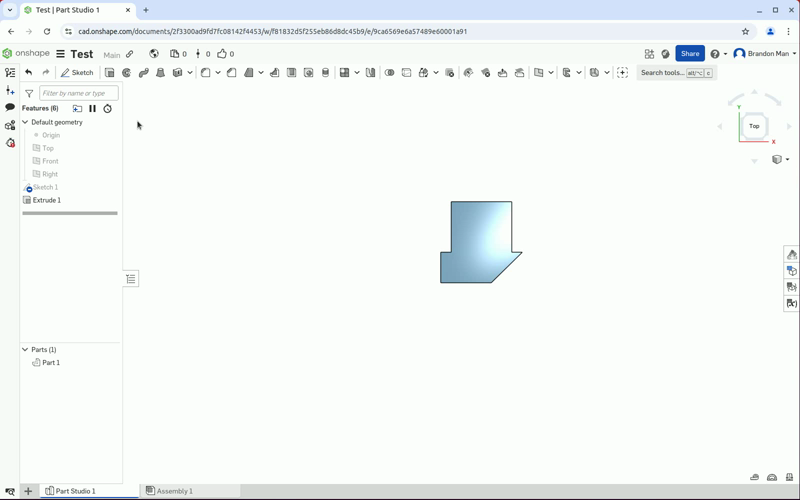
key(shift+h)
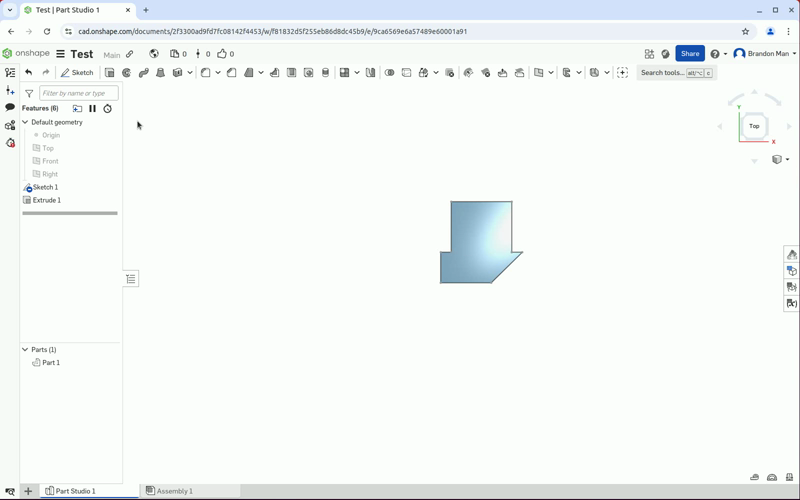
key(shift+h)
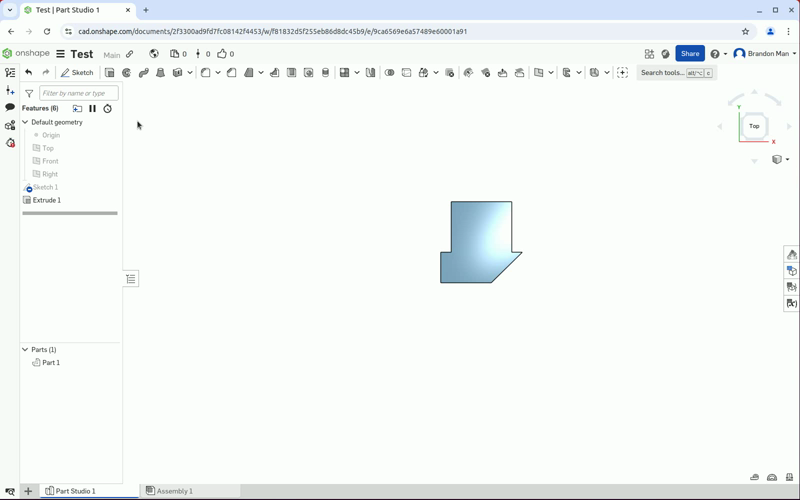
mouse_move(73, 189)
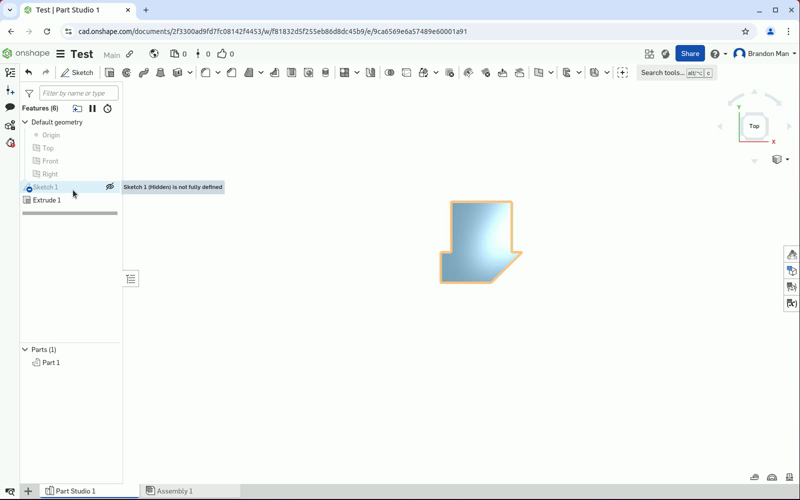
click(73, 189)
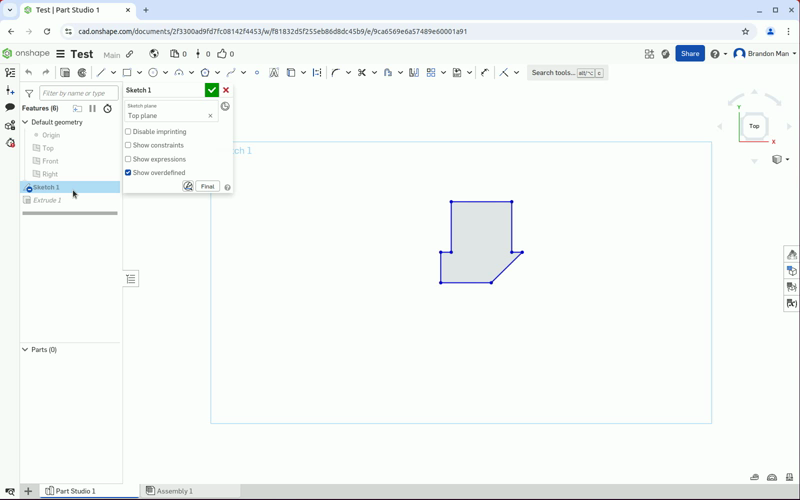
mouse_move(229, 92)
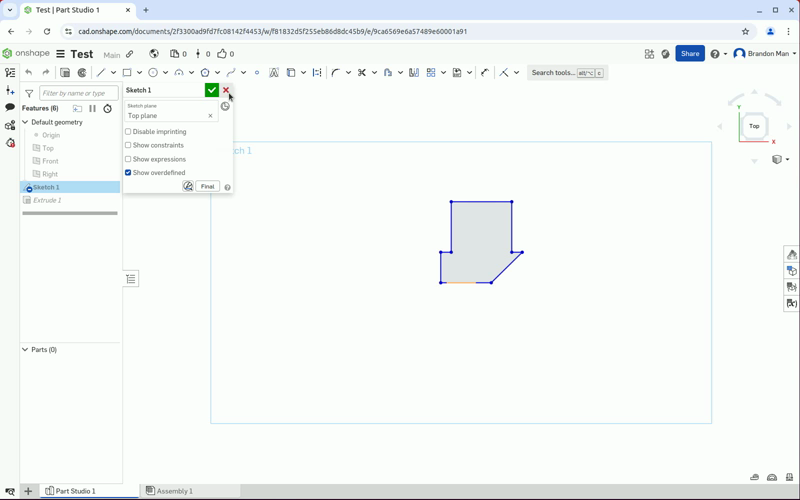
click(229, 92)
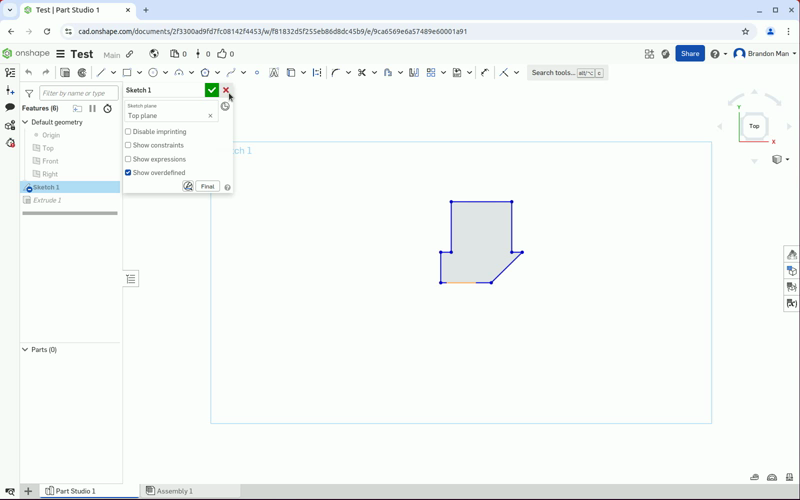
key(shift+s)
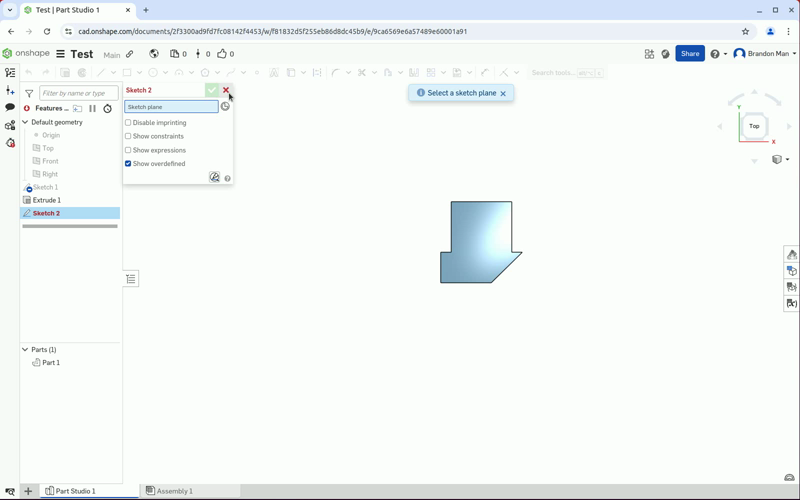
mouse_move(73, 150)
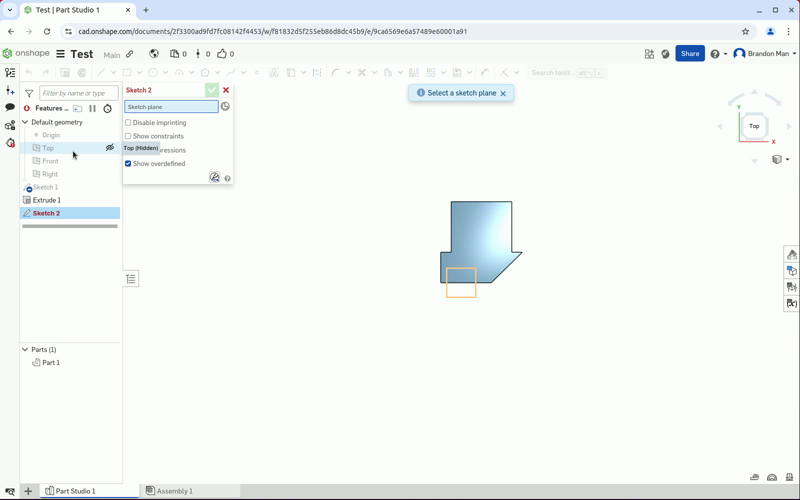
click(73, 150)
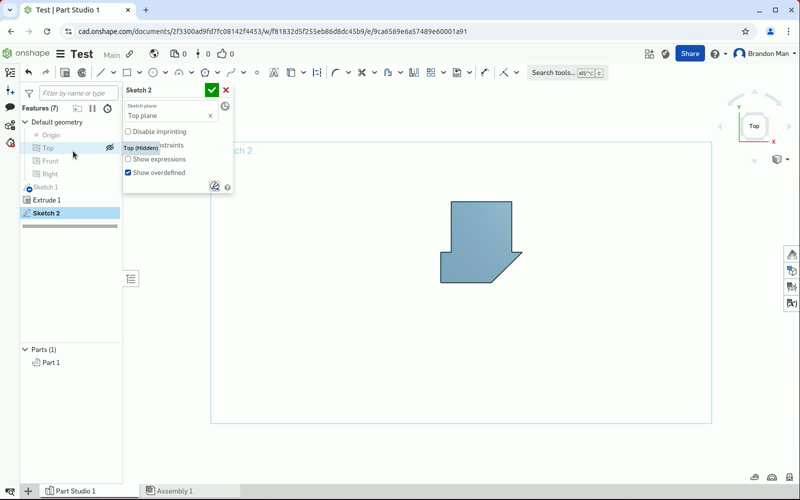
mouse_move(73, 352)
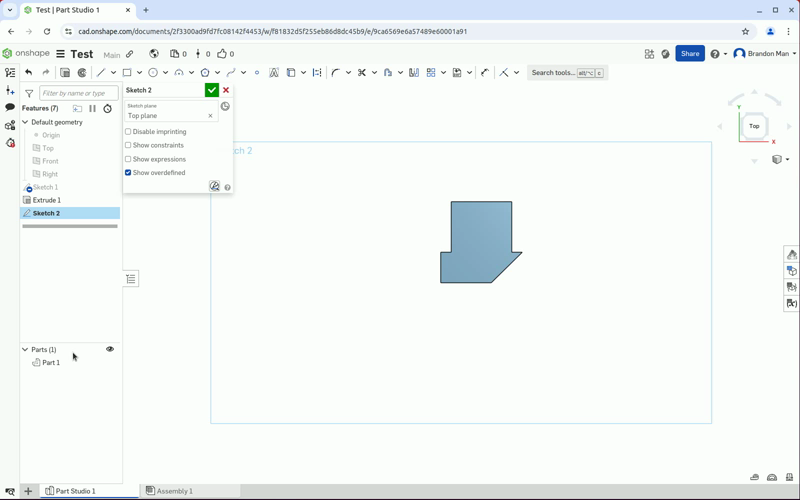
key(y)
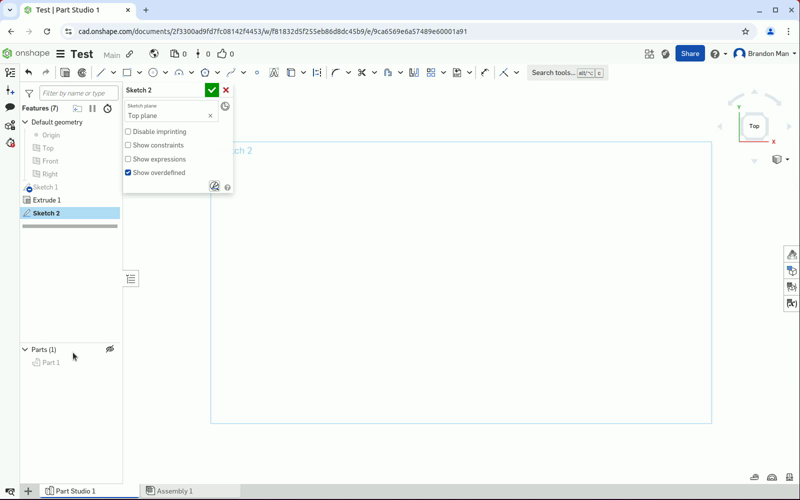
key(l)
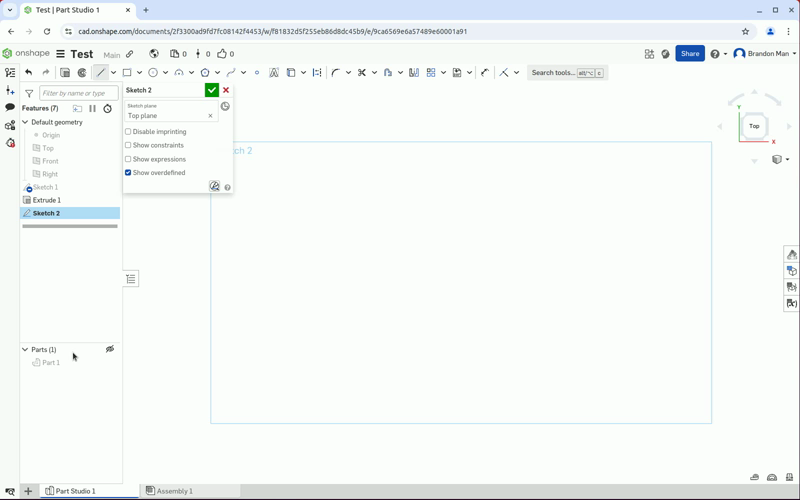
key_down(shift)
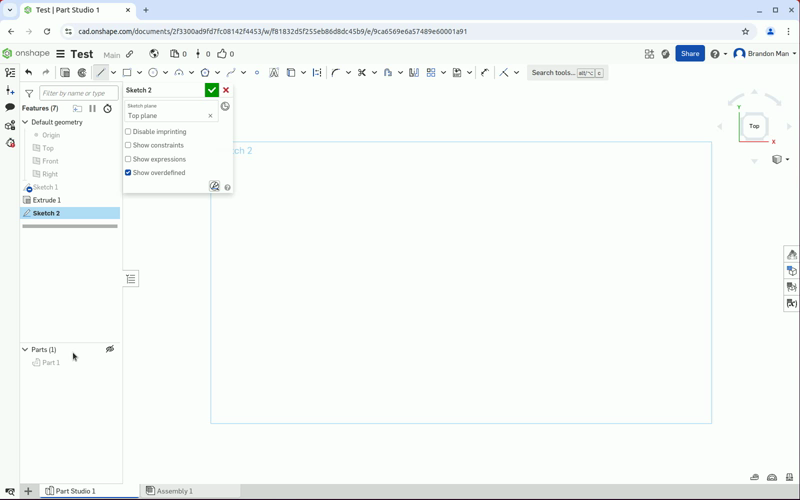
mouse_move(492, 333)
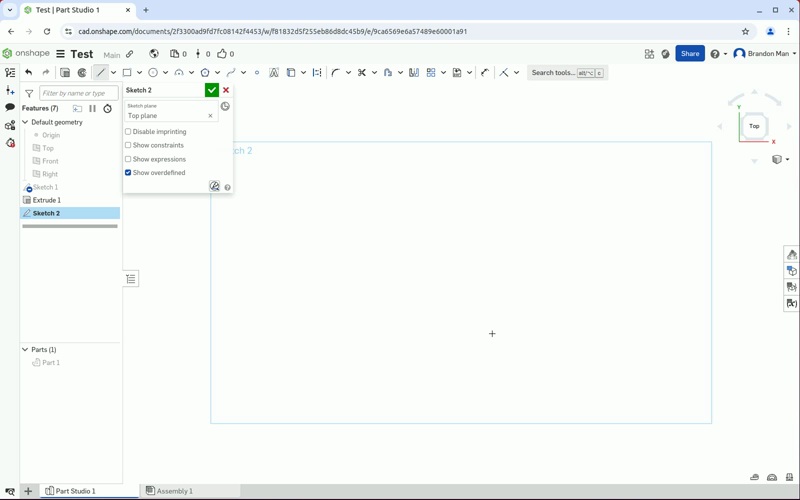
click(492, 333)
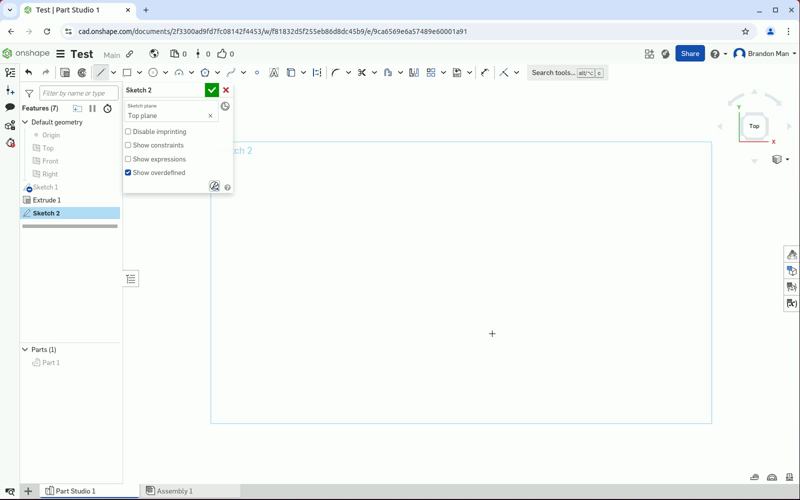
key_up(shift)
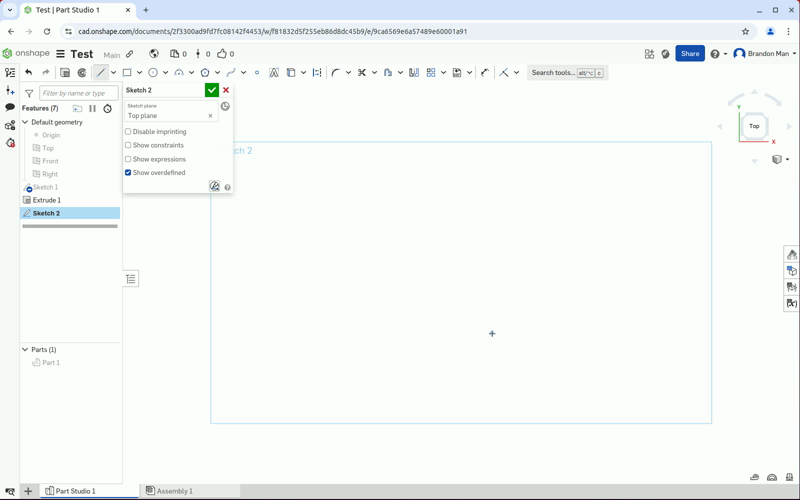
key_down(shift)
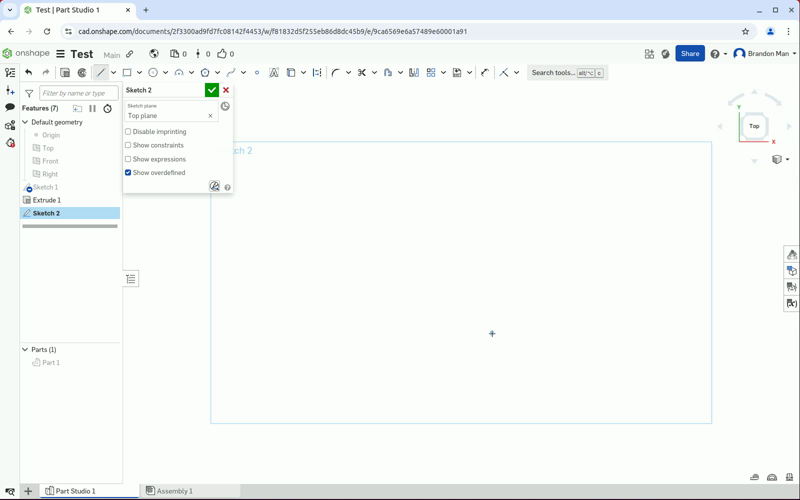
mouse_move(522, 333)
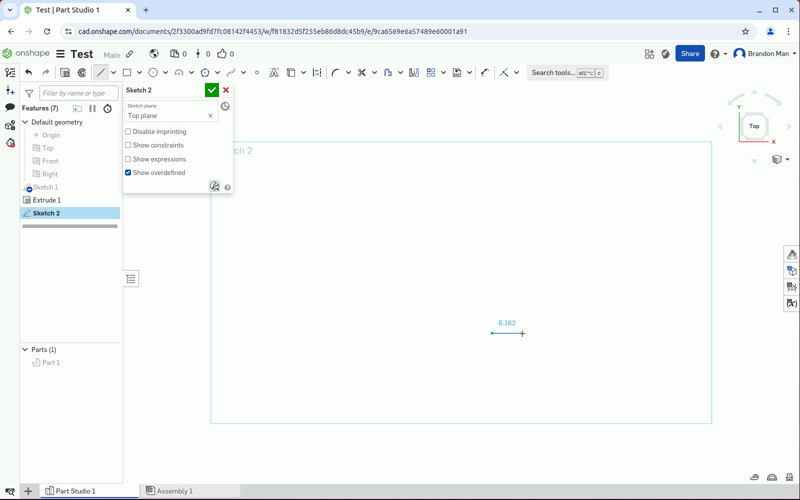
mouse_move(523, 333)
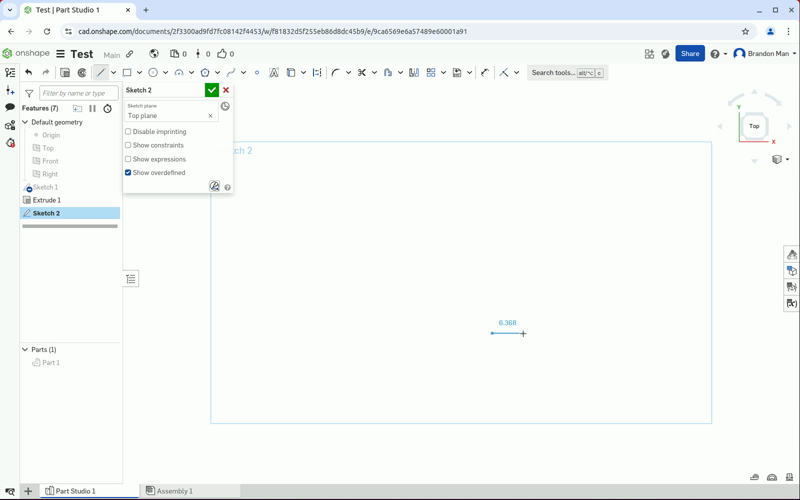
click(523, 333)
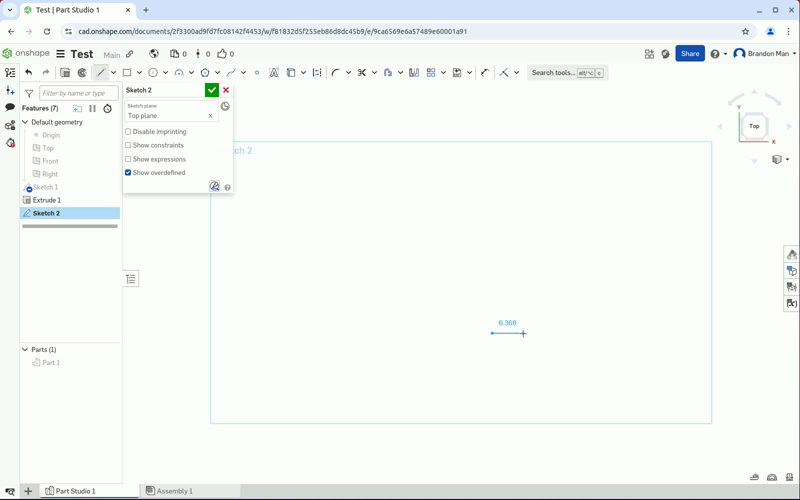
key_up(shift)
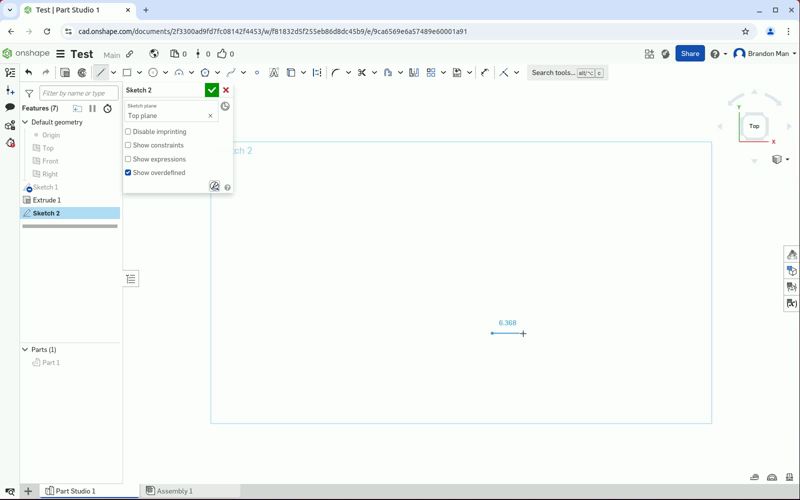
key_down(shift)
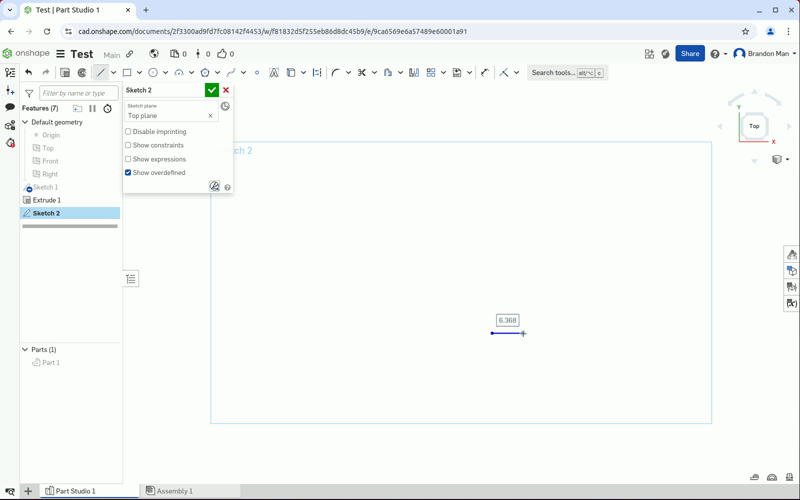
mouse_move(553, 333)
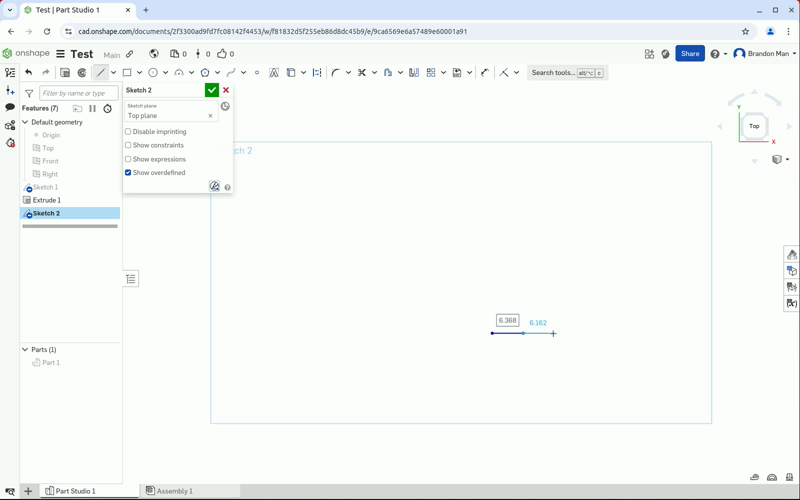
mouse_move(523, 323)
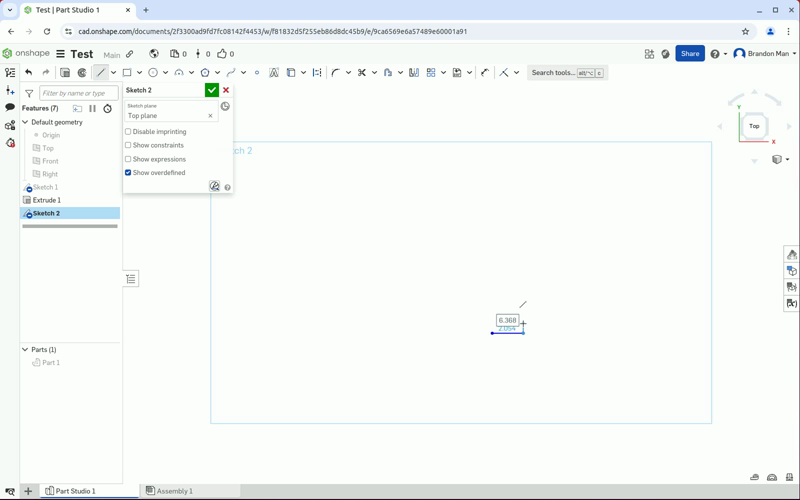
click(523, 323)
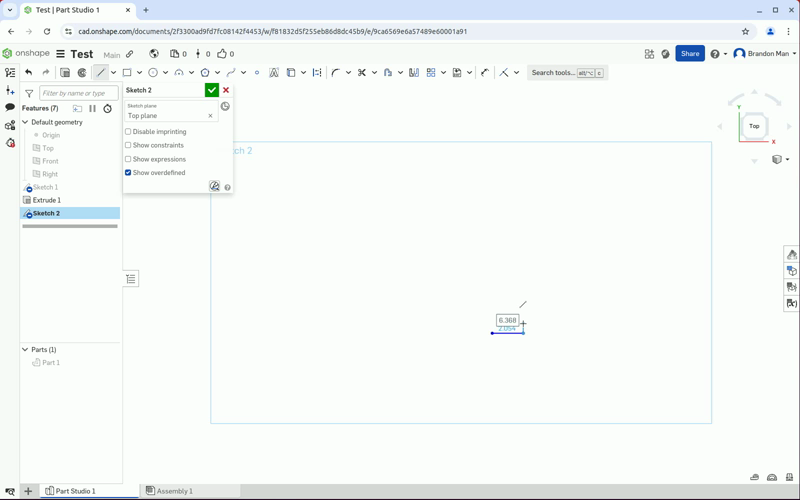
key_up(shift)
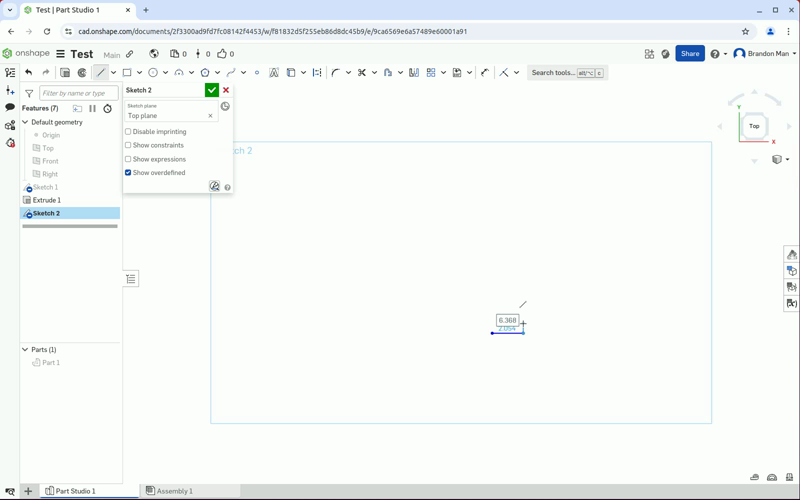
key_down(shift)
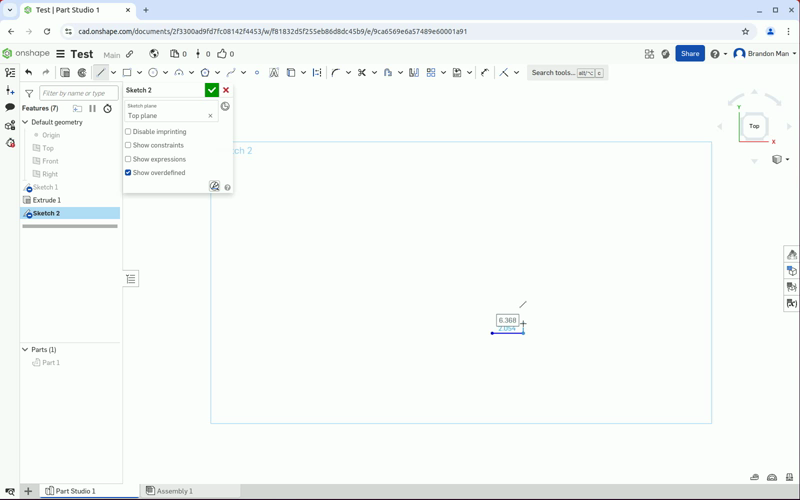
mouse_move(553, 323)
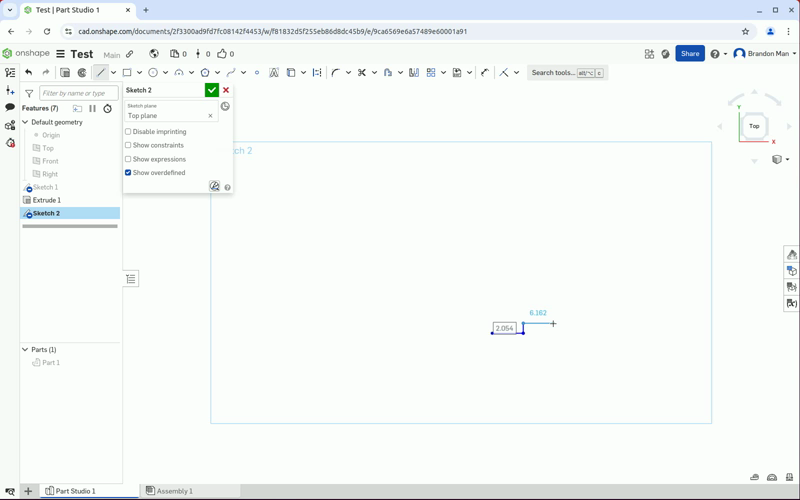
mouse_move(573, 323)
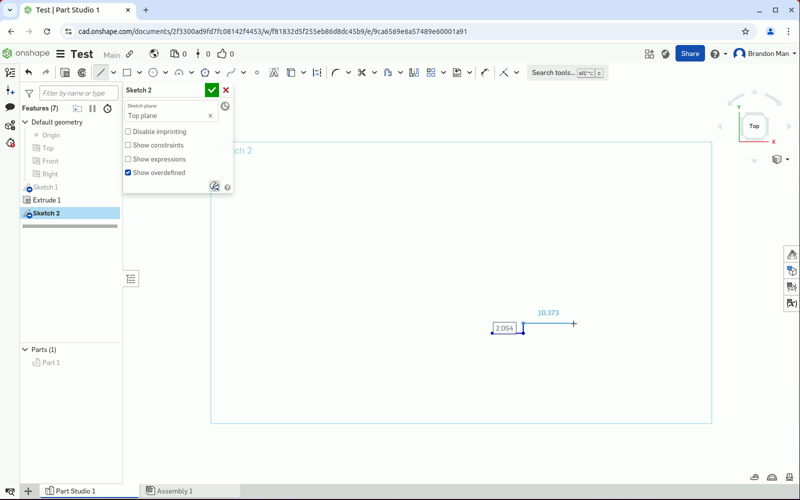
click(573, 323)
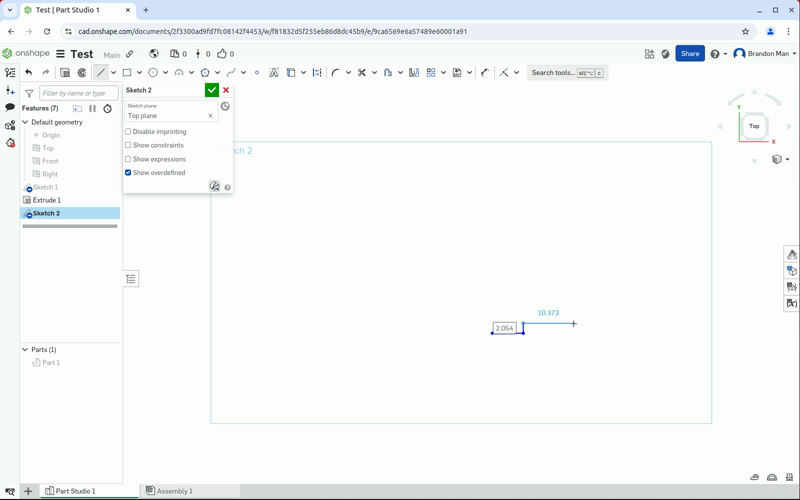
key_up(shift)
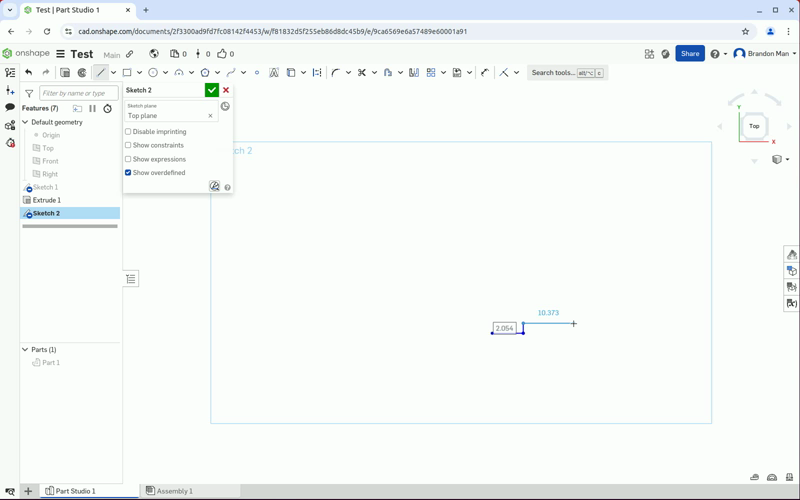
key_down(shift)
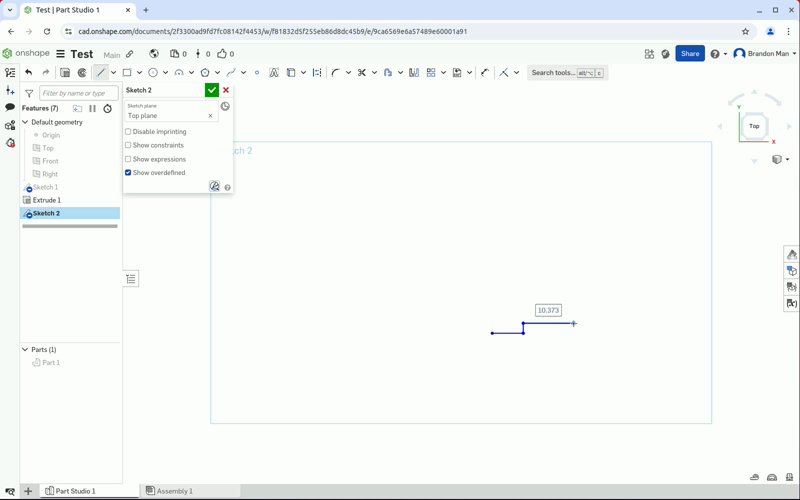
mouse_move(573, 262)
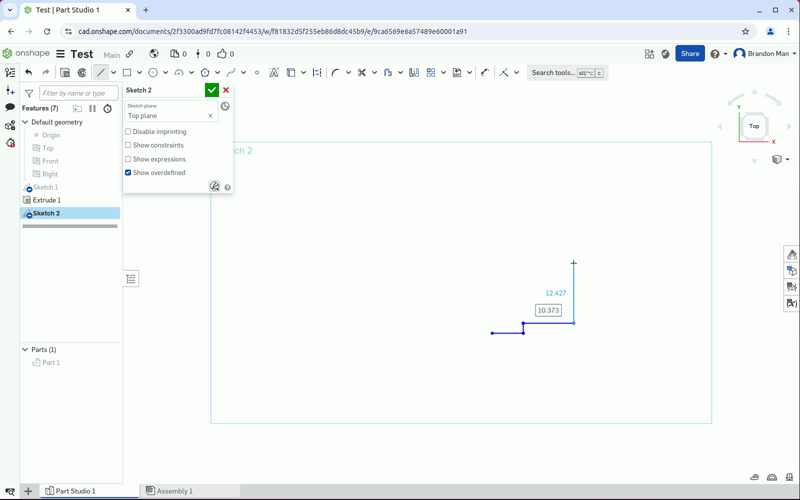
click(573, 262)
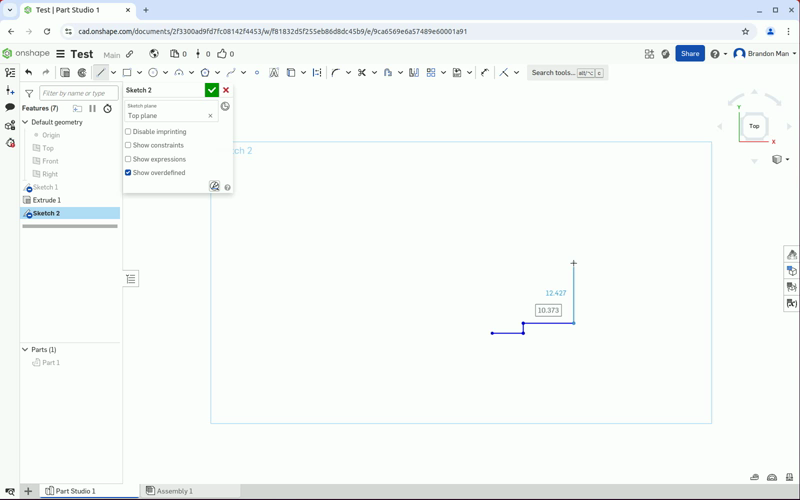
key_up(shift)
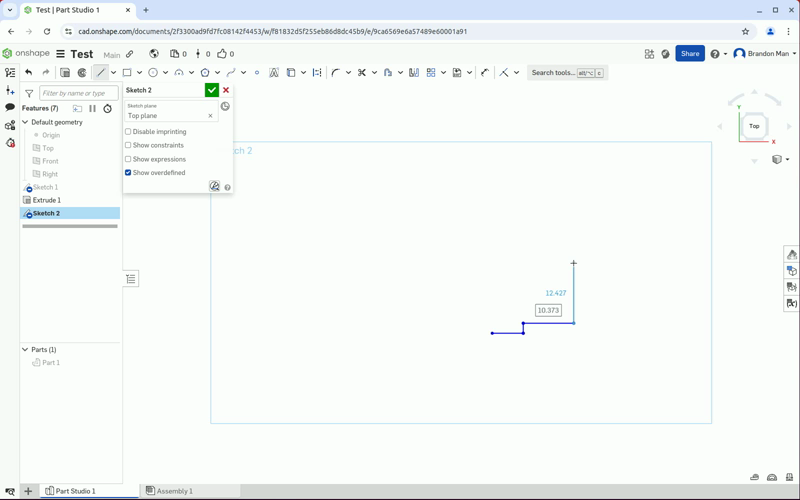
key_down(shift)
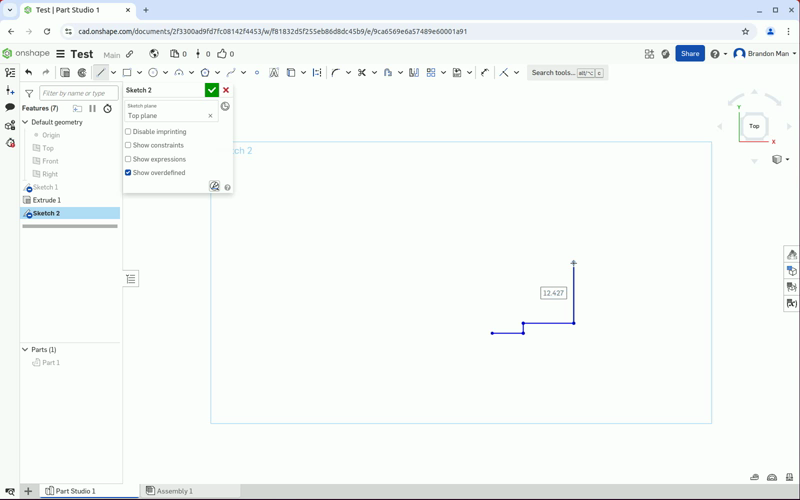
mouse_move(589, 262)
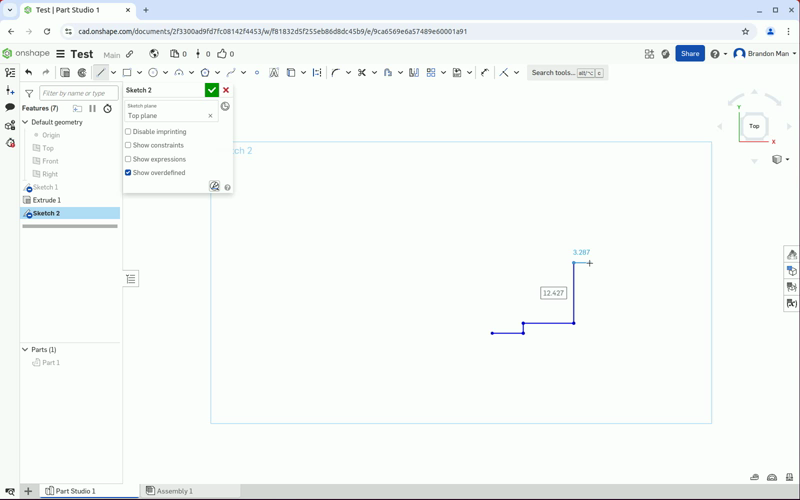
mouse_move(523, 262)
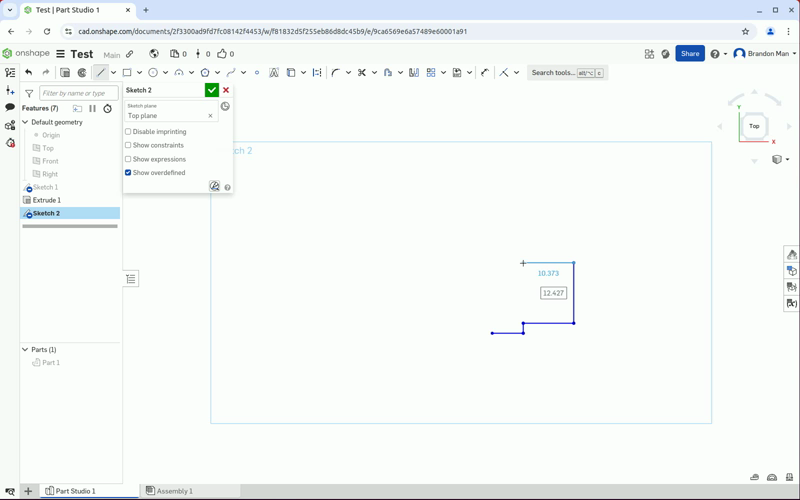
click(523, 262)
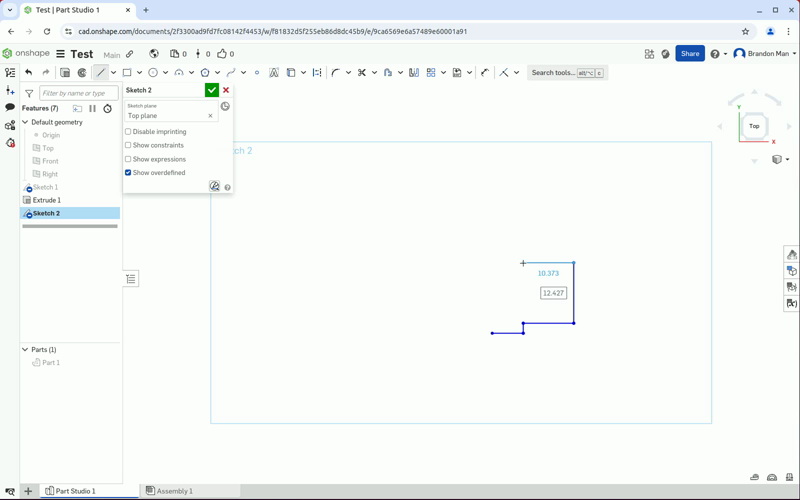
key_up(shift)
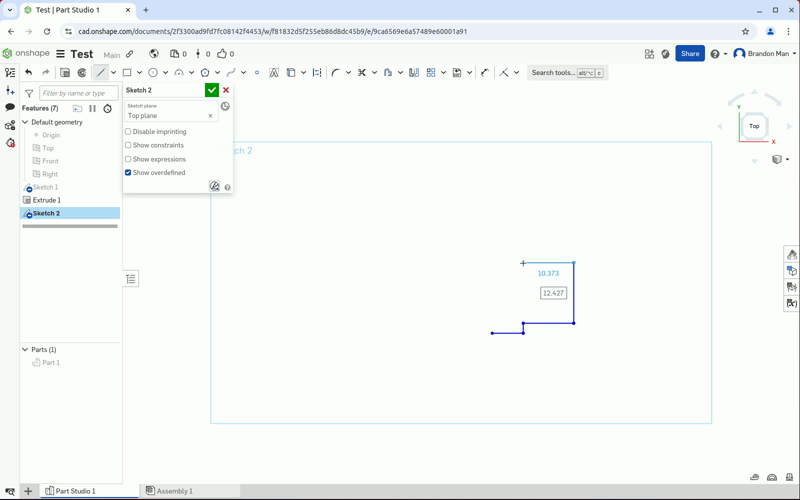
key_down(shift)
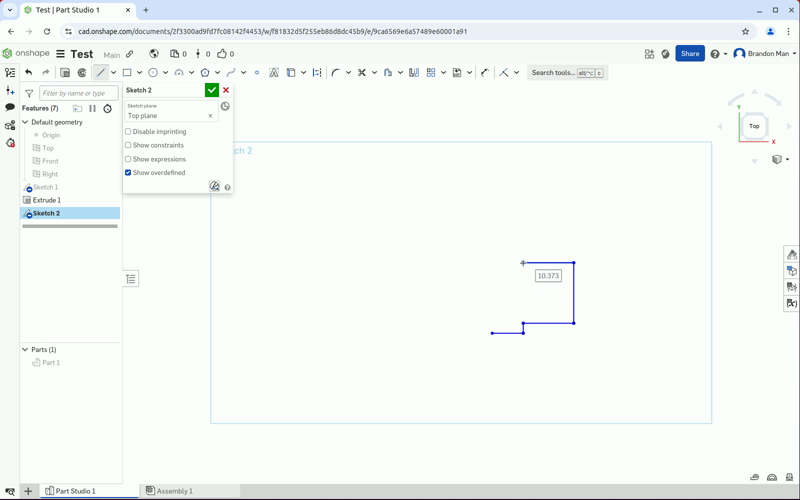
mouse_move(553, 262)
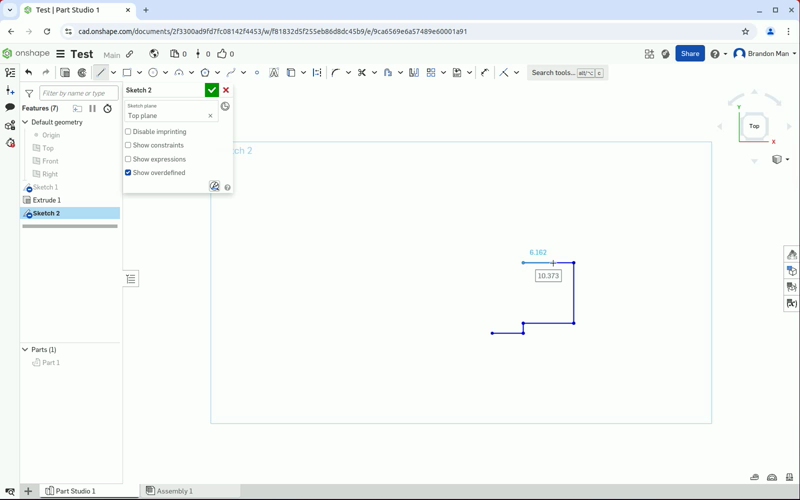
mouse_move(523, 252)
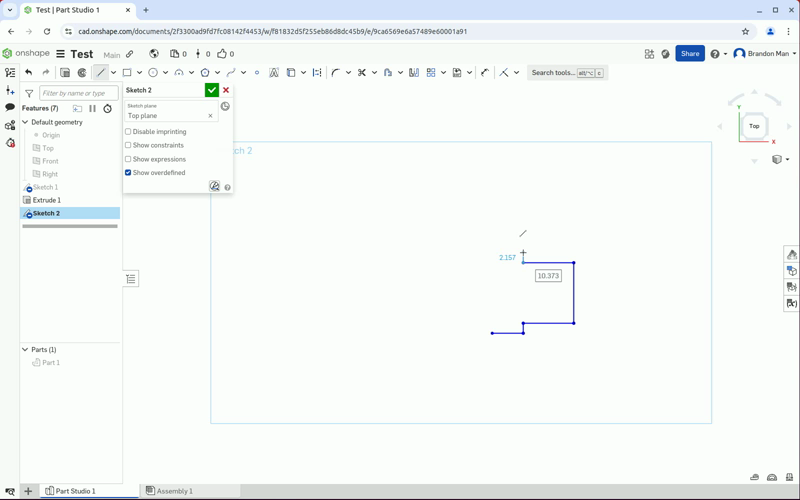
click(523, 252)
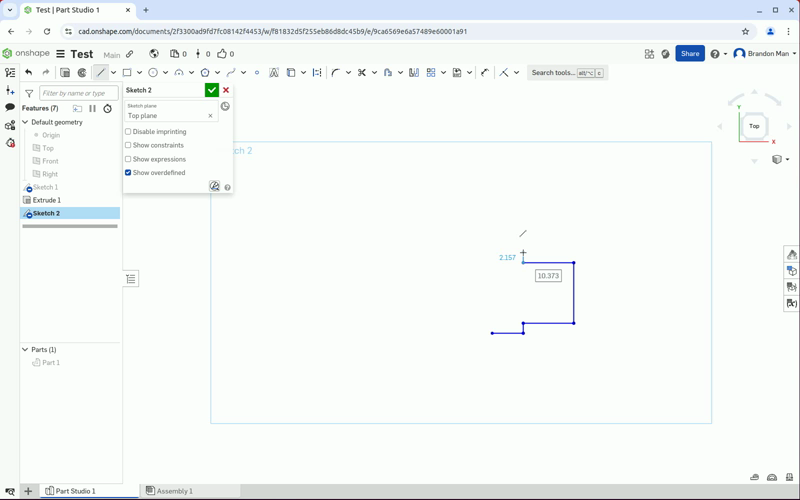
key_up(shift)
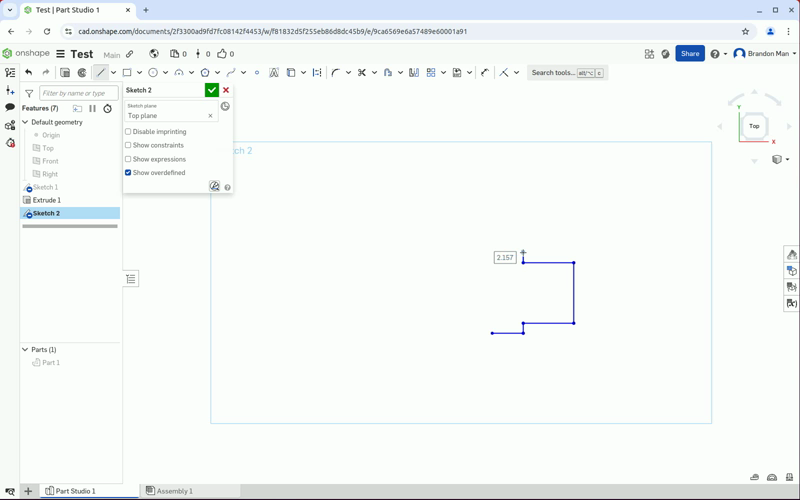
key_down(shift)
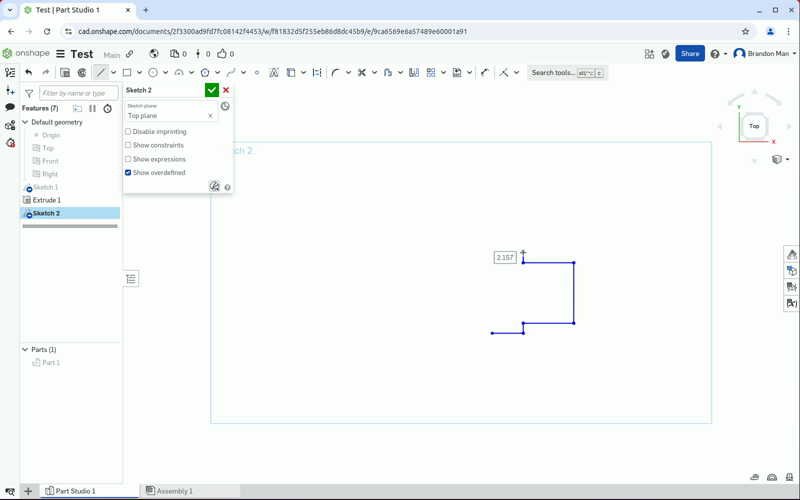
mouse_move(553, 252)
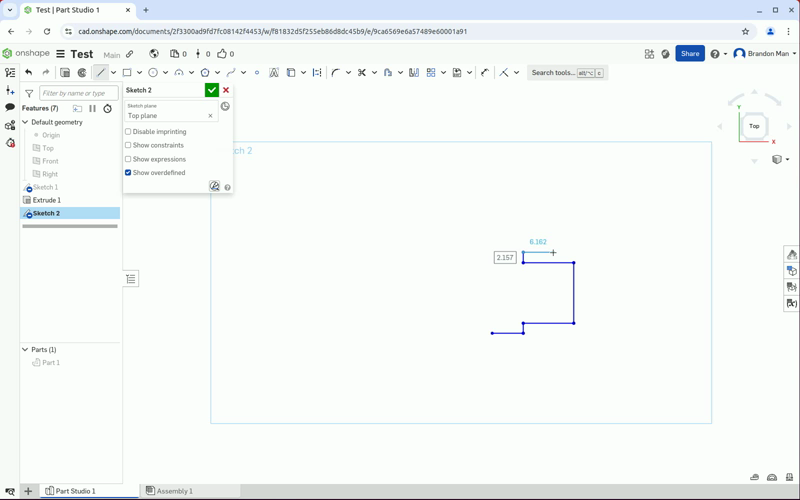
mouse_move(492, 282)
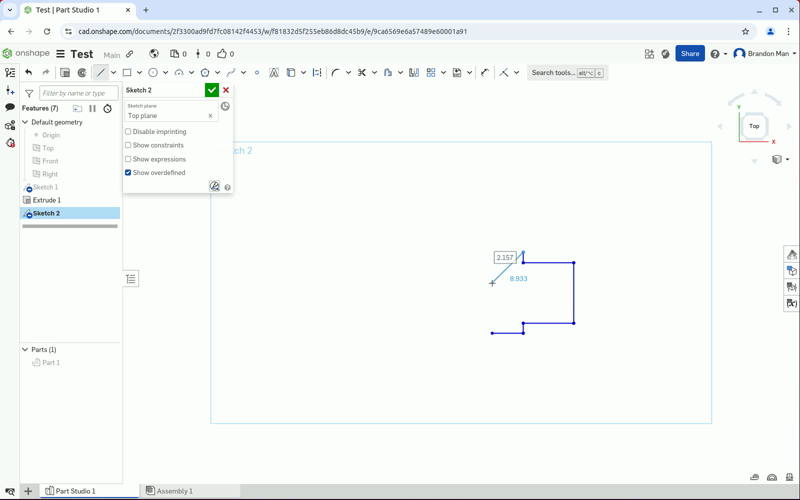
click(492, 282)
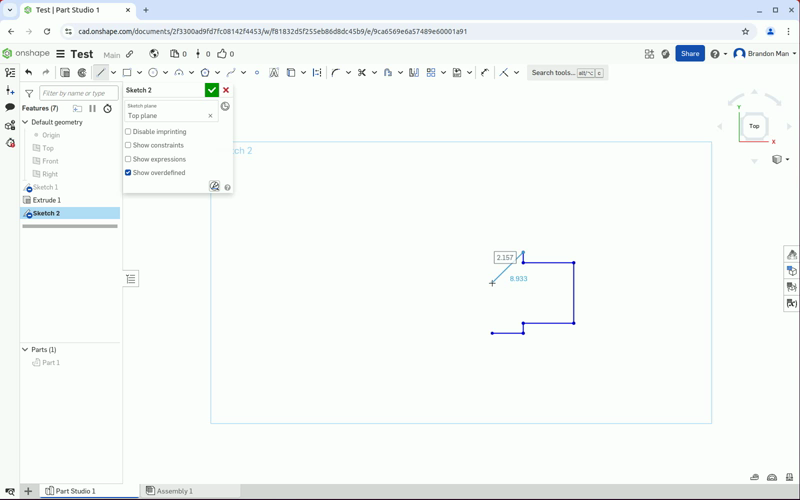
key_up(shift)
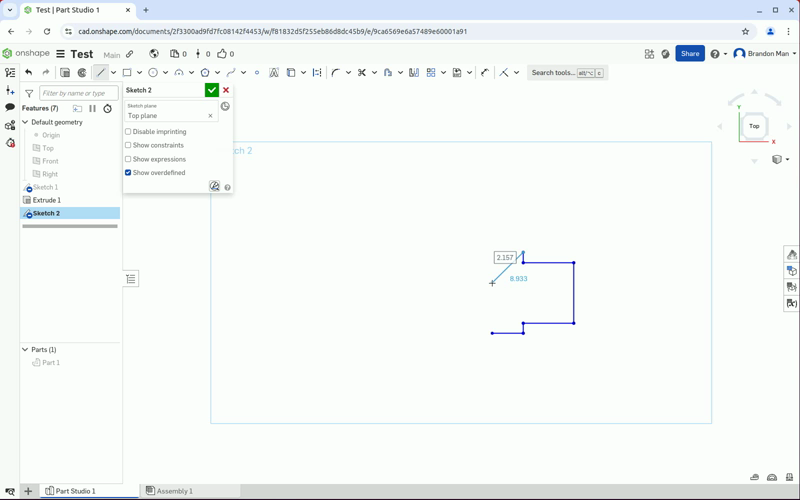
mouse_move(522, 282)
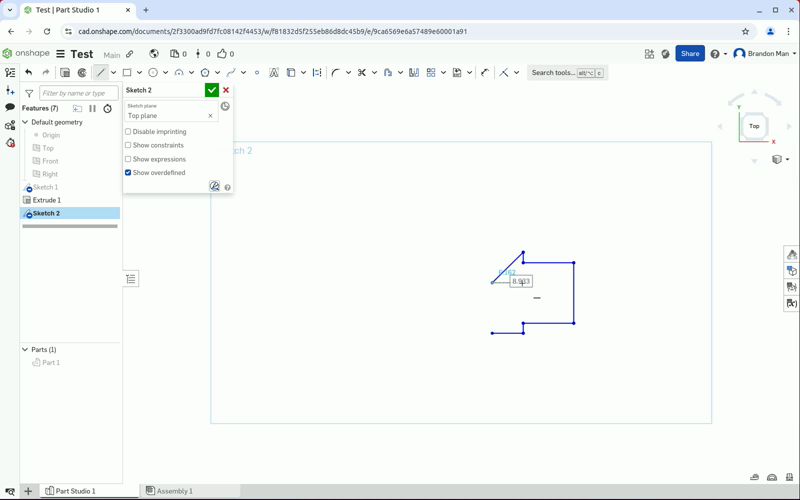
key_down(shift)
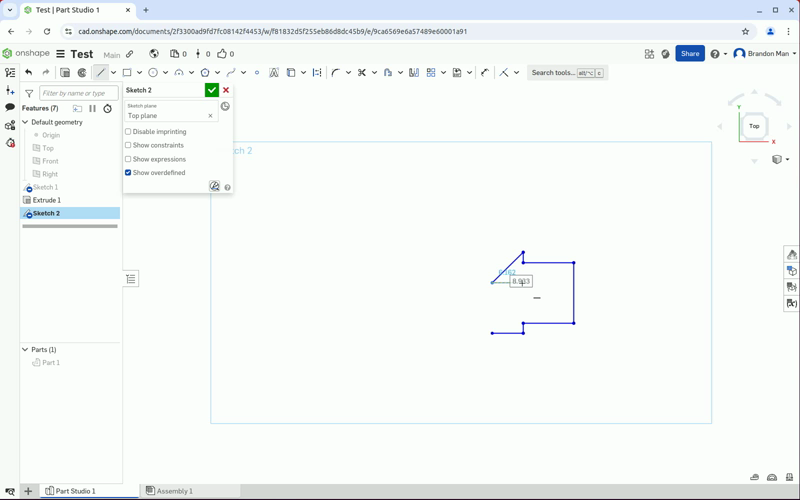
mouse_move(492, 333)
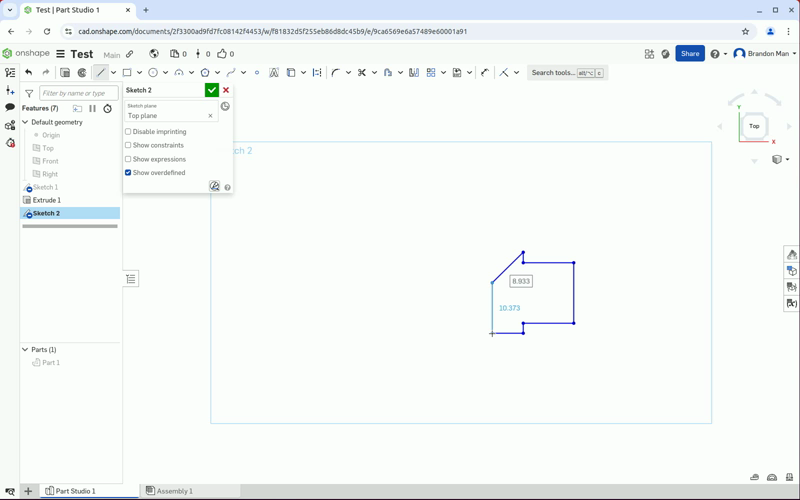
key_up(shift)
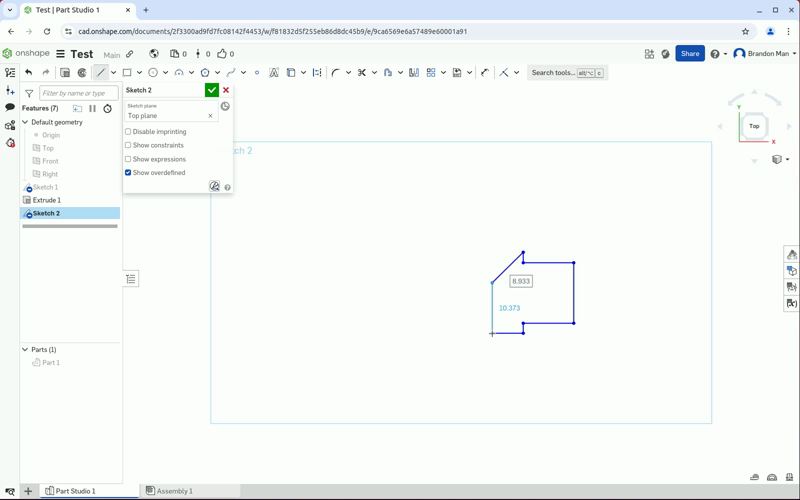
click(492, 333)
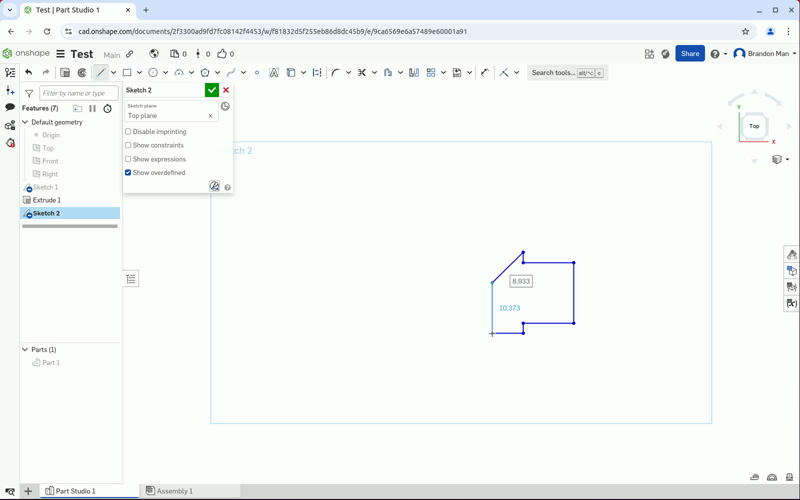
key(esc)
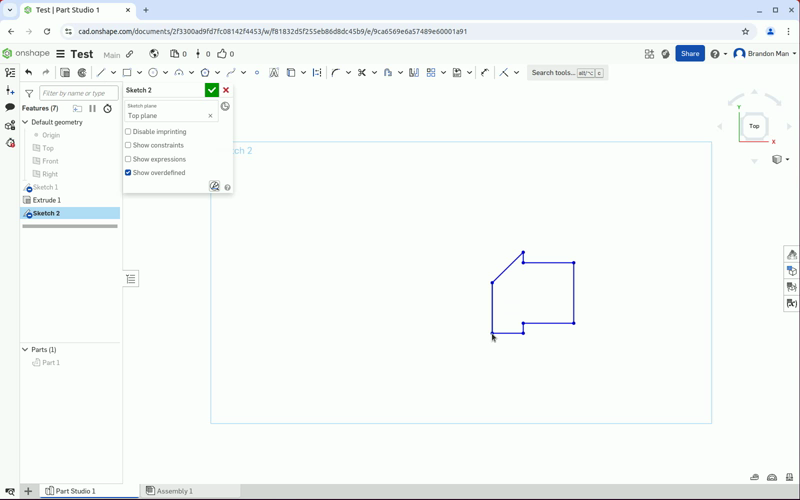
mouse_move(515, 305)
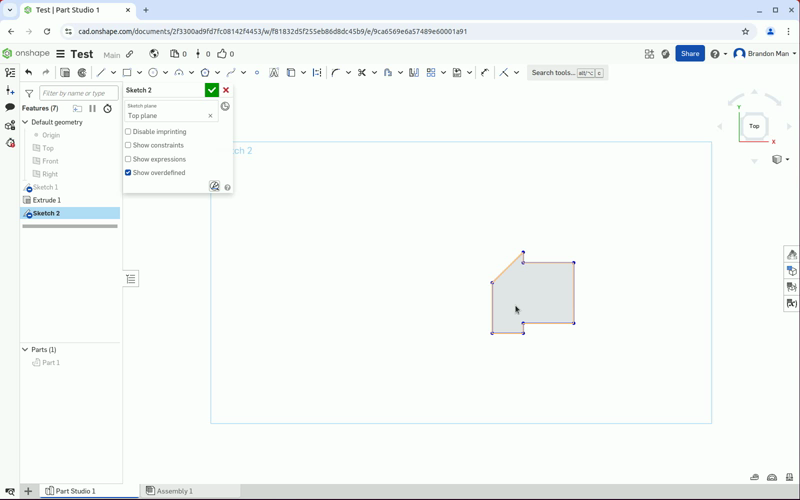
click(515, 305)
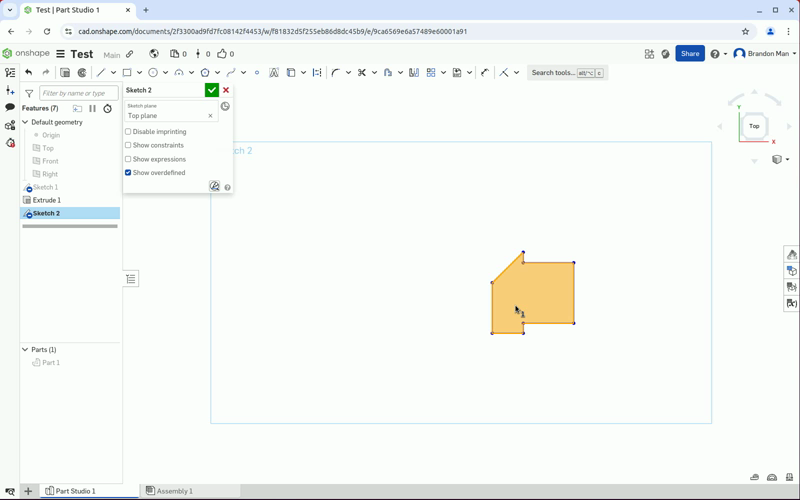
mouse_move(73, 352)
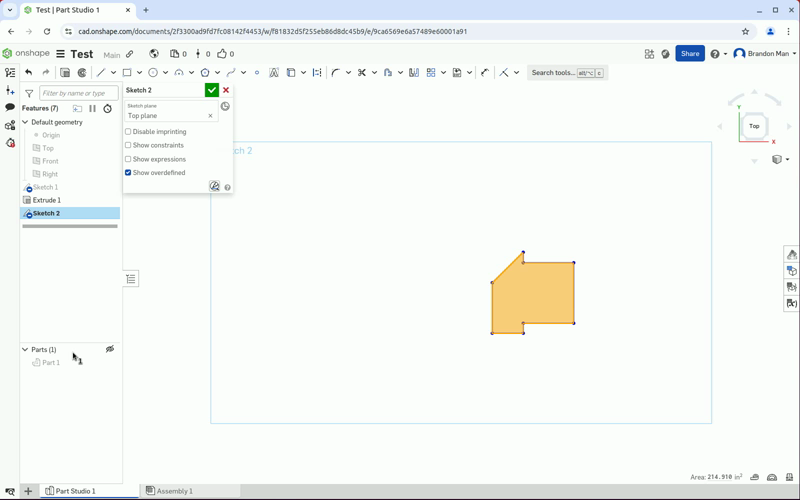
key(shift+y)
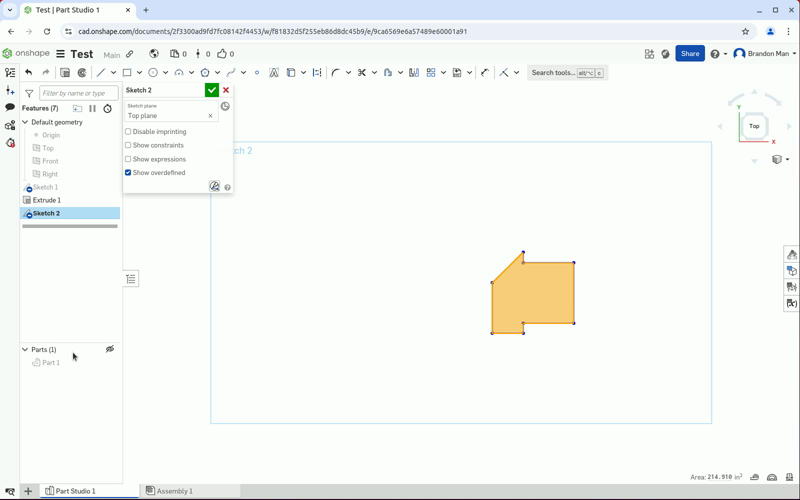
key(shift+e)
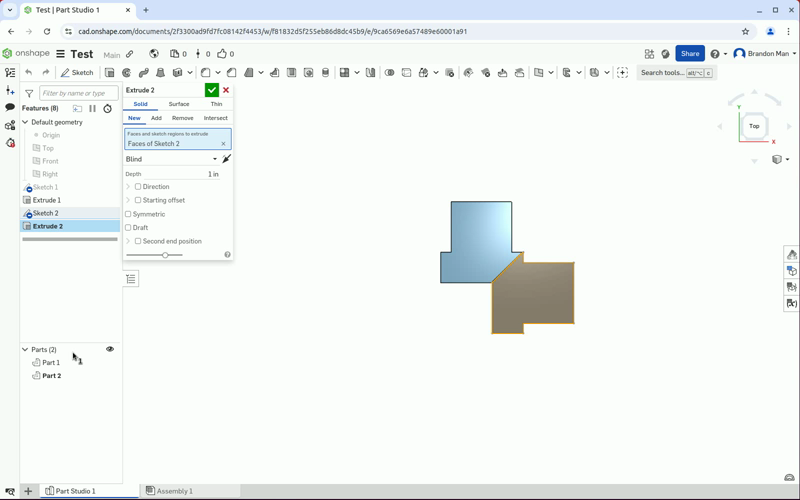
mouse_move(143, 106)
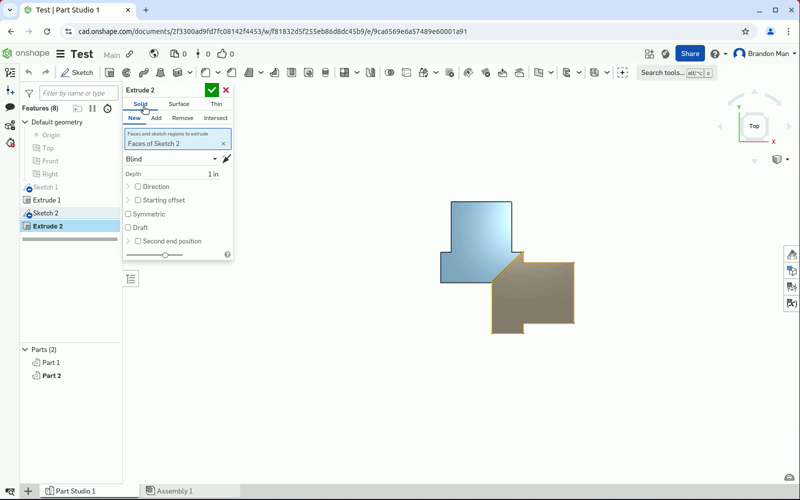
click(143, 106)
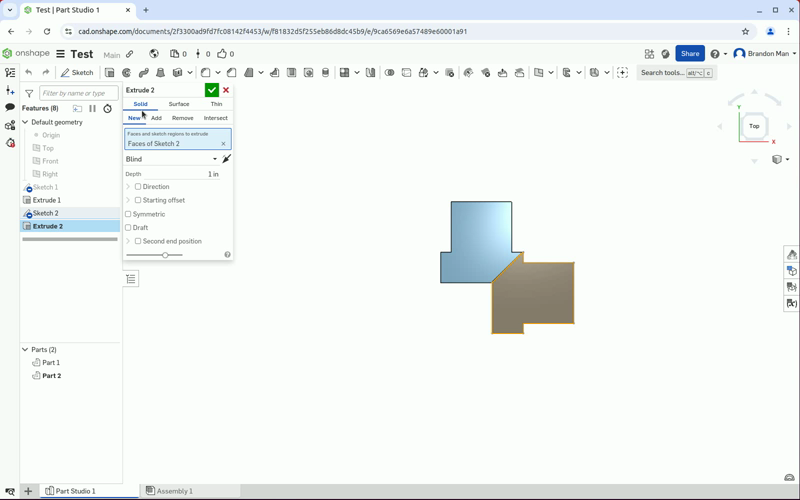
mouse_move(137, 120)
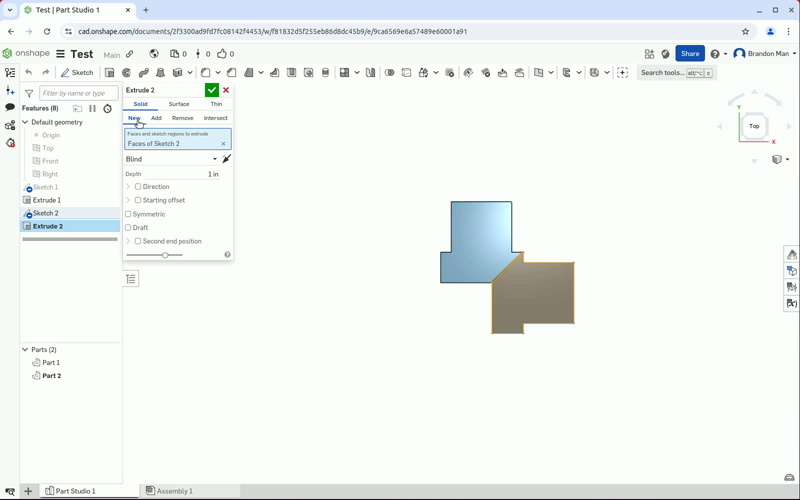
click(137, 120)
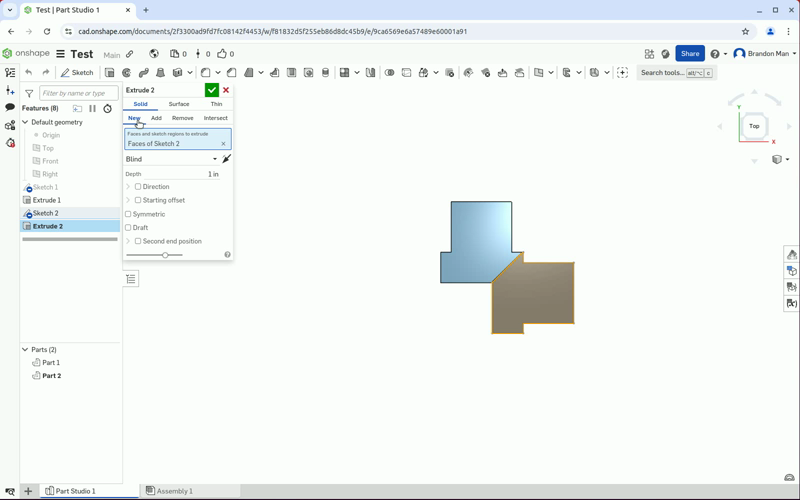
key(tab, 4)
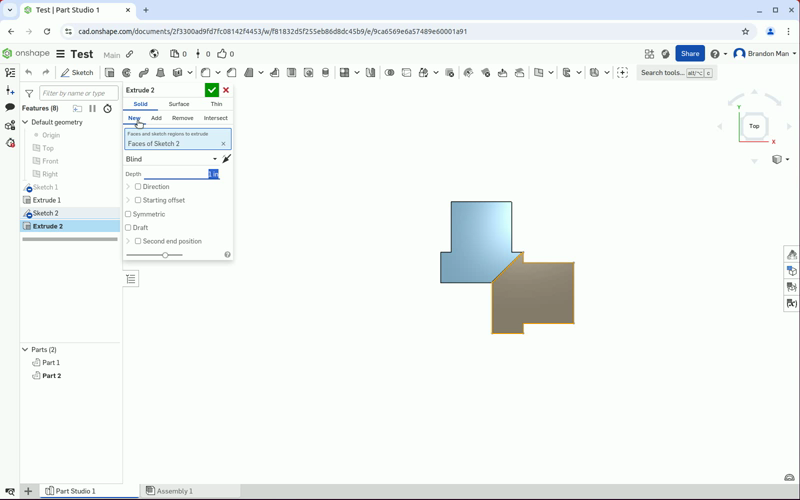
text(2.166)
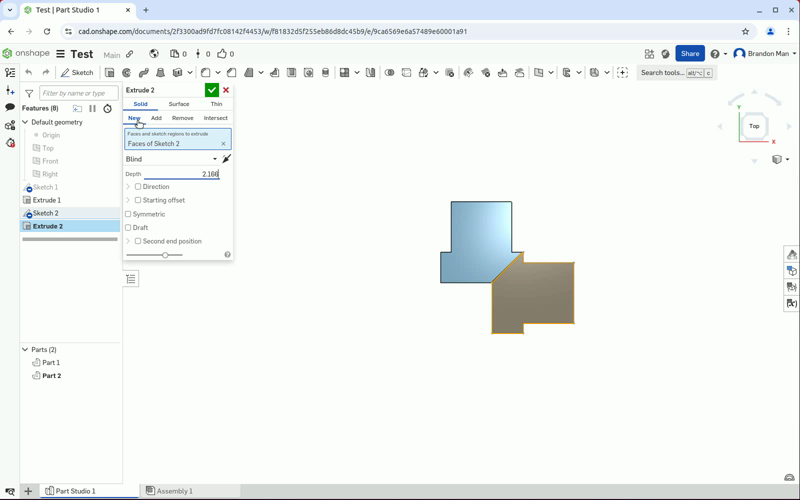
key(enter)
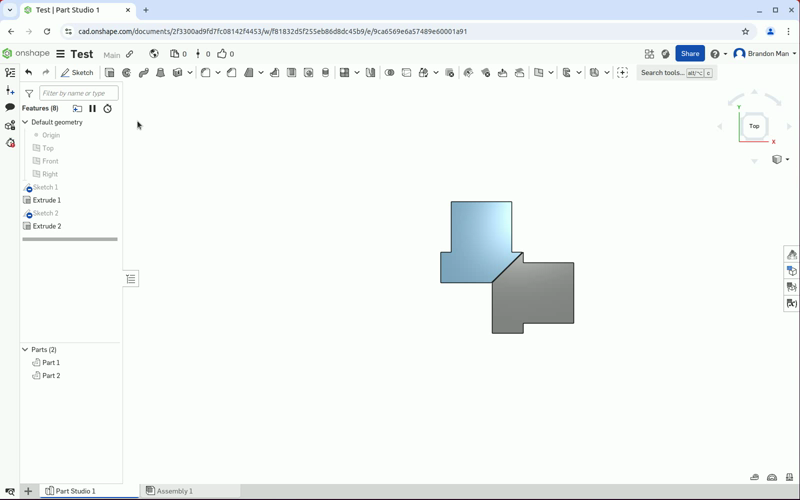
key(shift+h)
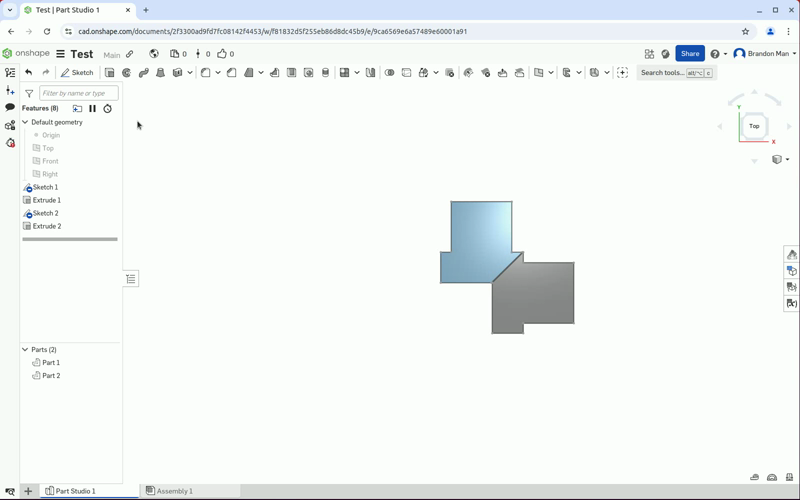
key(shift+h)
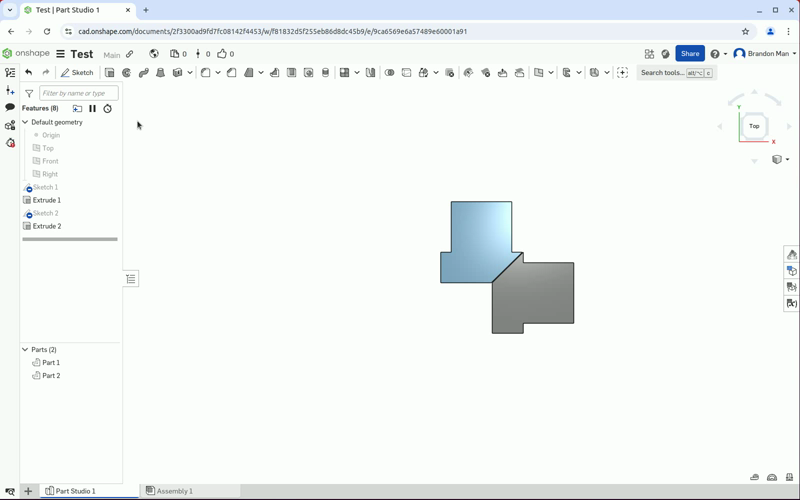
mouse_move(73, 189)
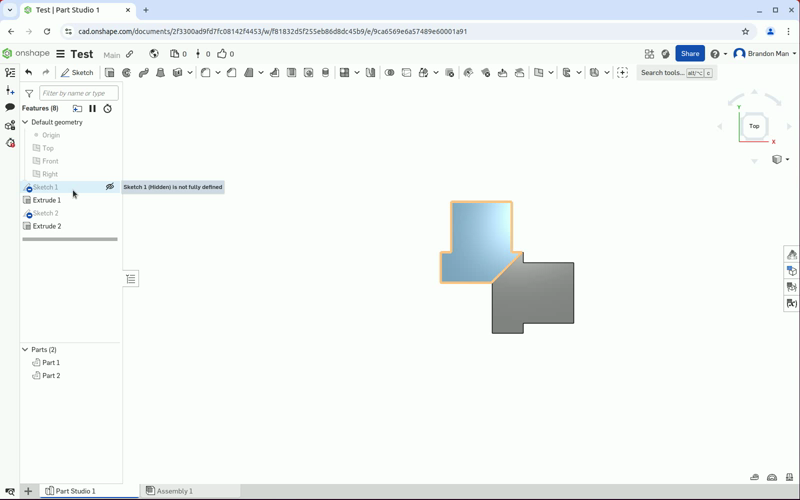
click(73, 189)
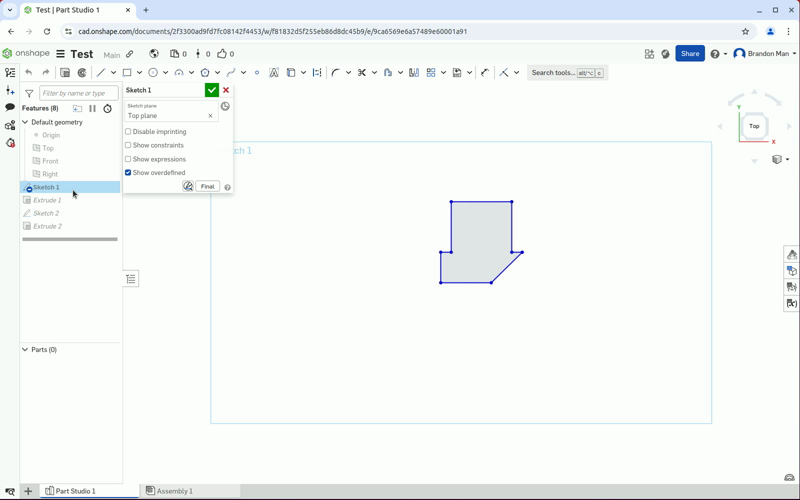
mouse_move(229, 92)
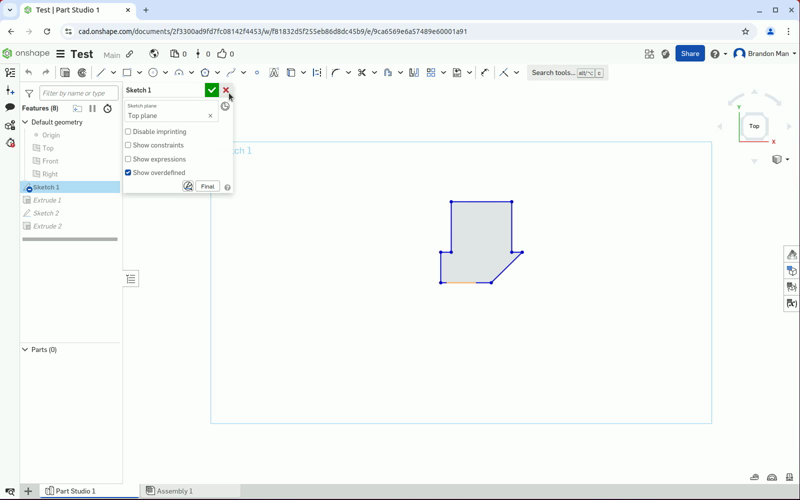
click(229, 92)
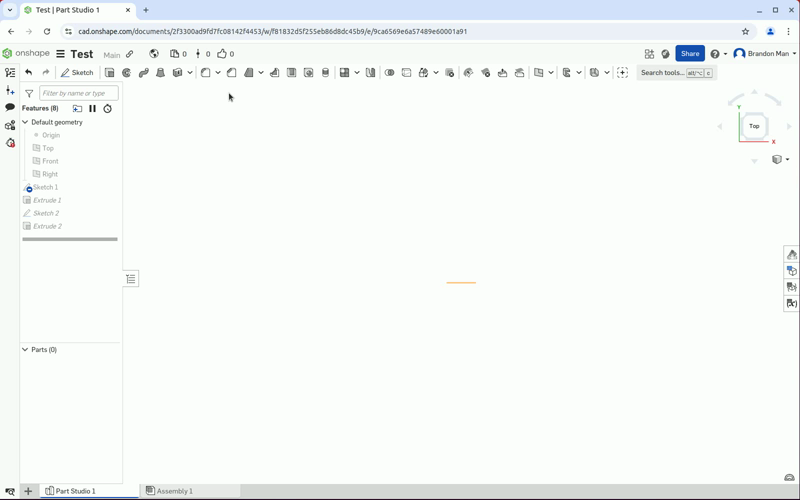
mouse_move(541, 75)
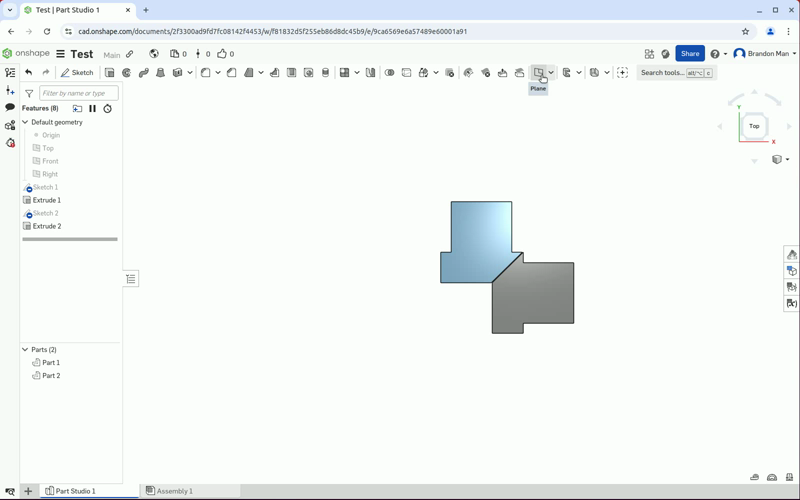
click(541, 75)
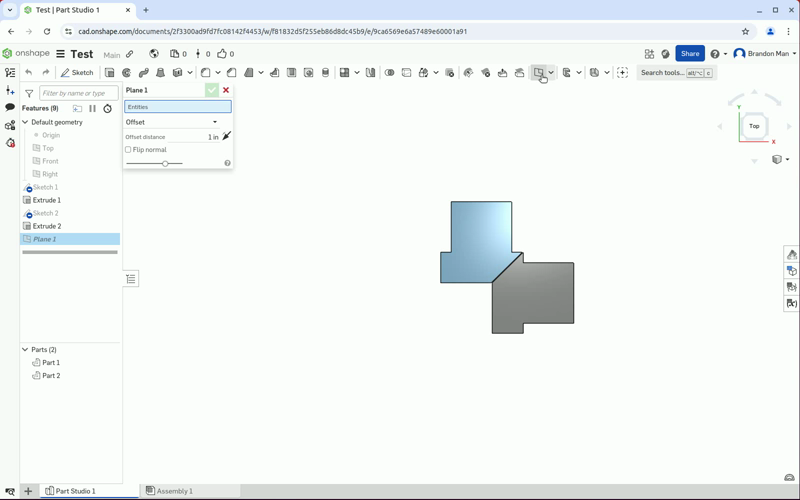
mouse_move(73, 150)
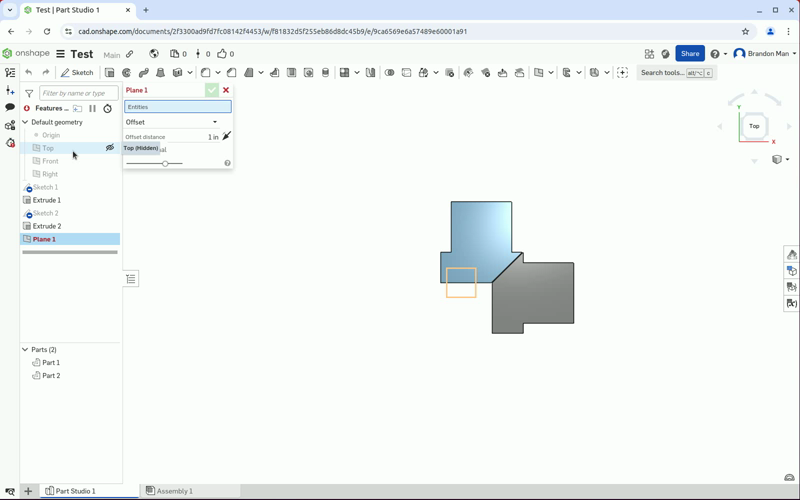
click(73, 150)
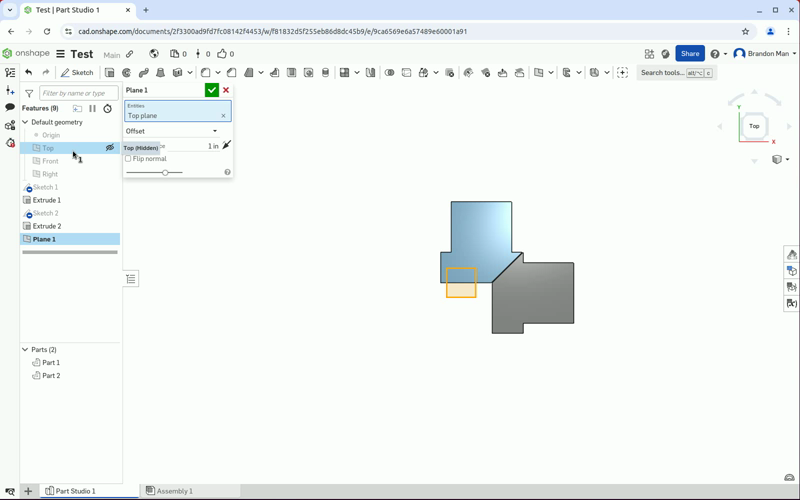
key(tab, 2)
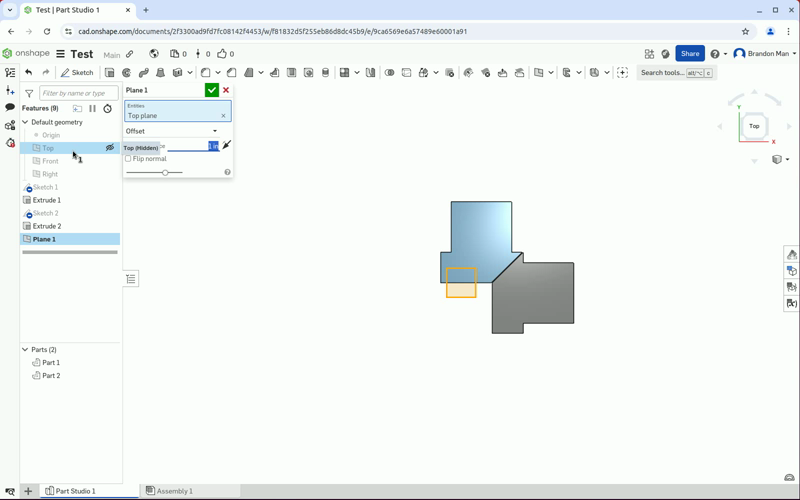
text(2.157)
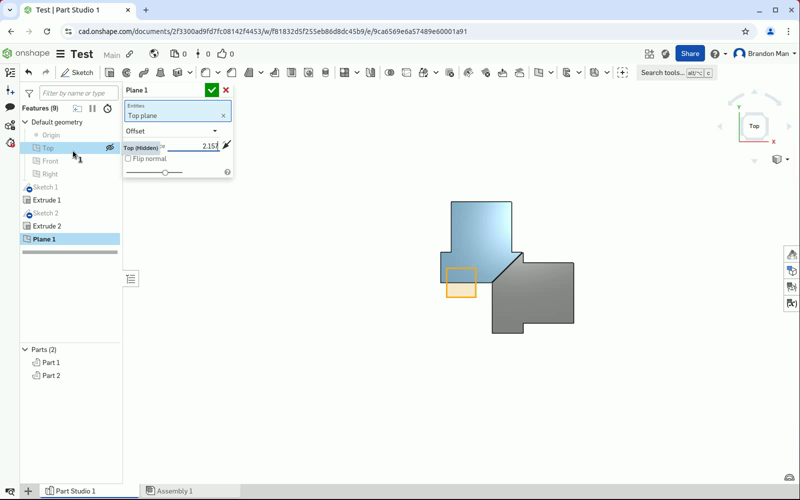
key(enter, 2)
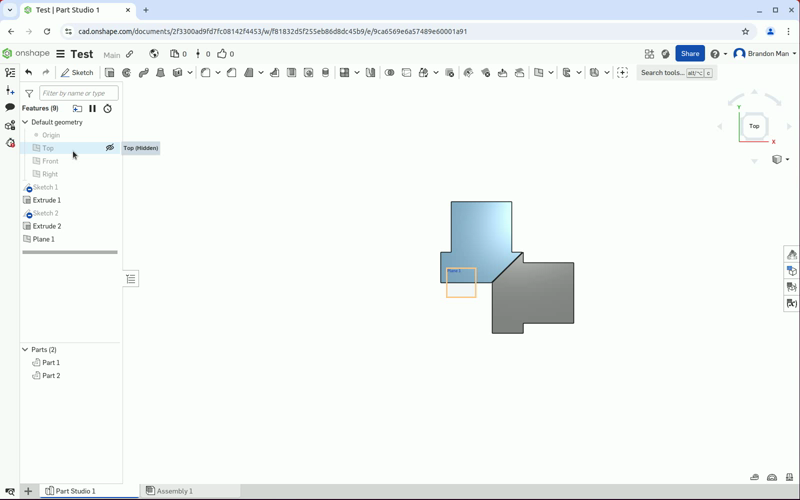
key(shift+s)
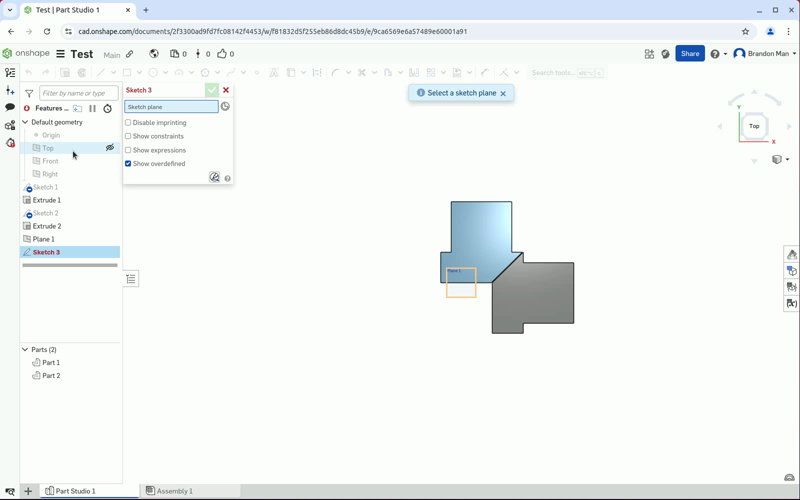
mouse_move(73, 241)
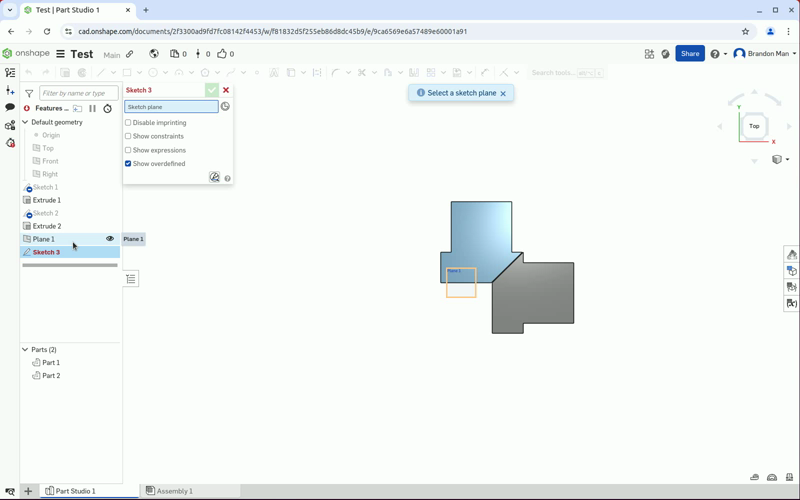
click(73, 241)
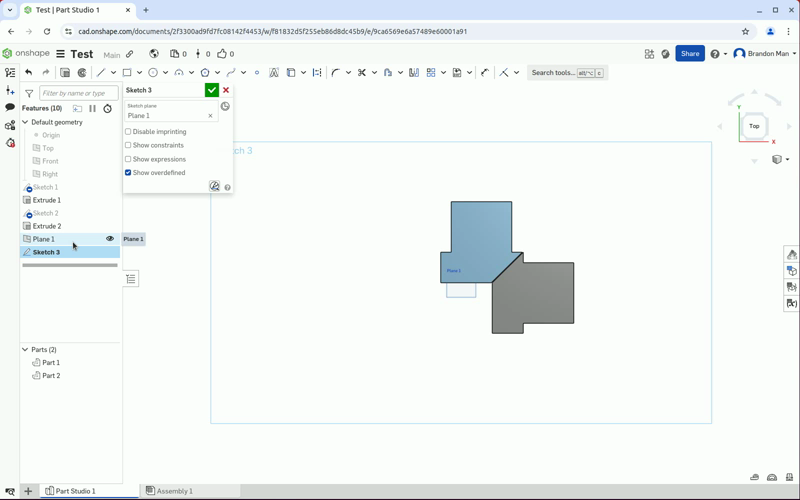
mouse_move(73, 352)
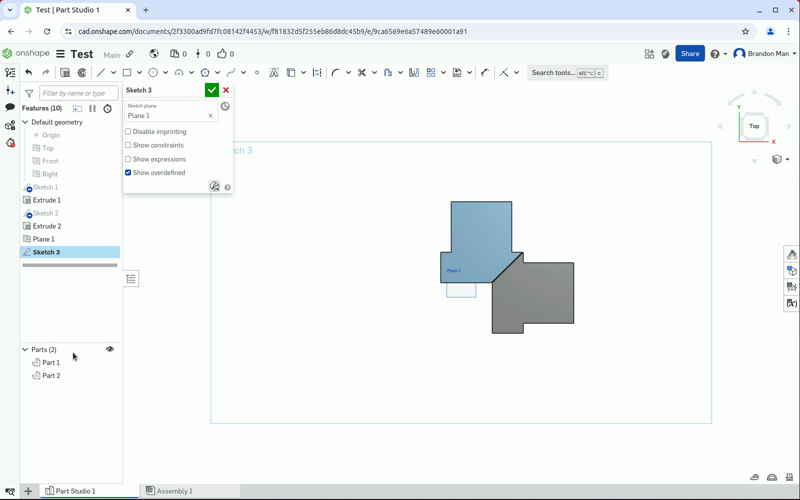
key(y)
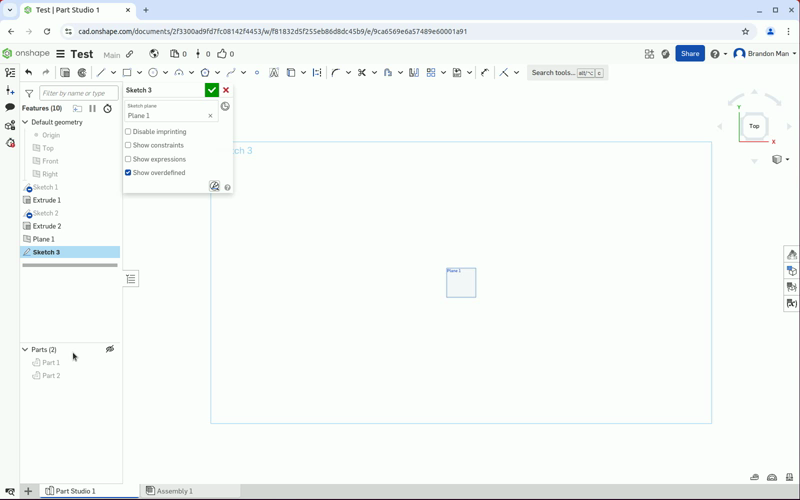
key(l)
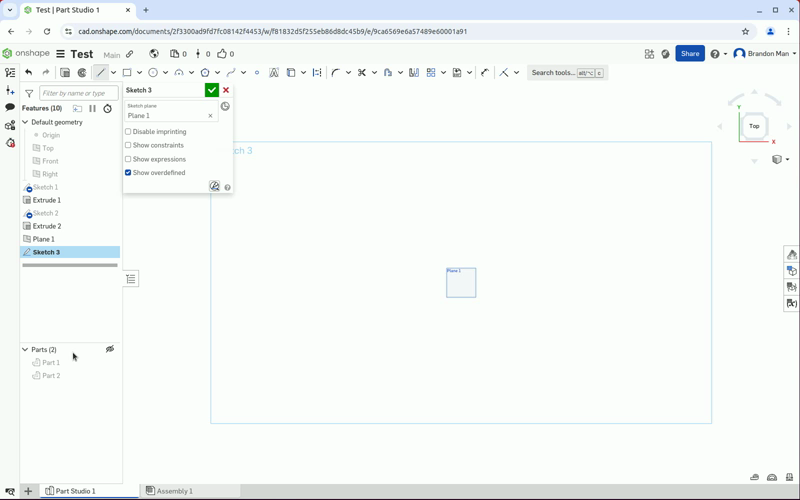
key_down(shift)
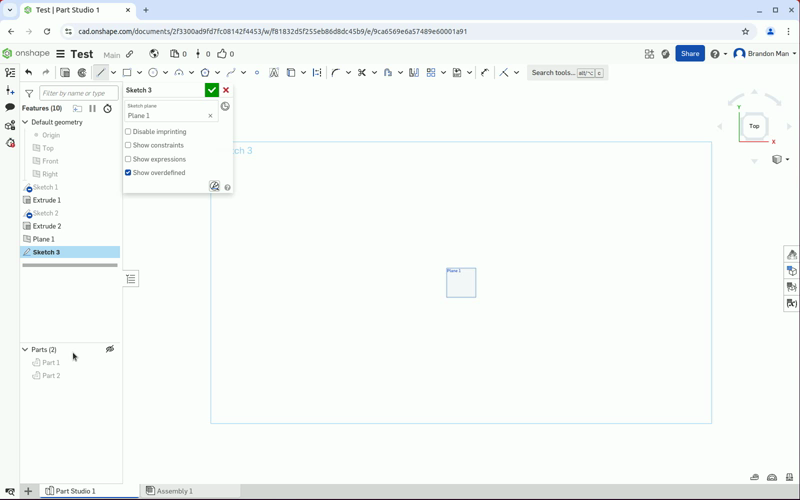
mouse_move(440, 282)
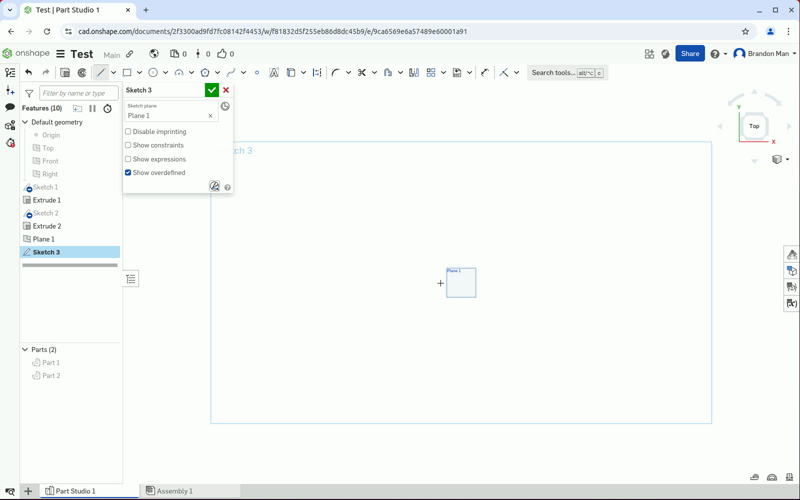
click(440, 282)
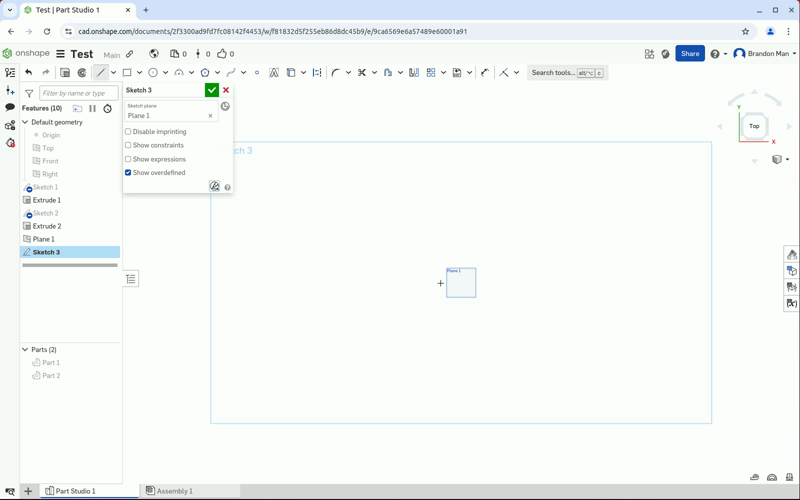
key_up(shift)
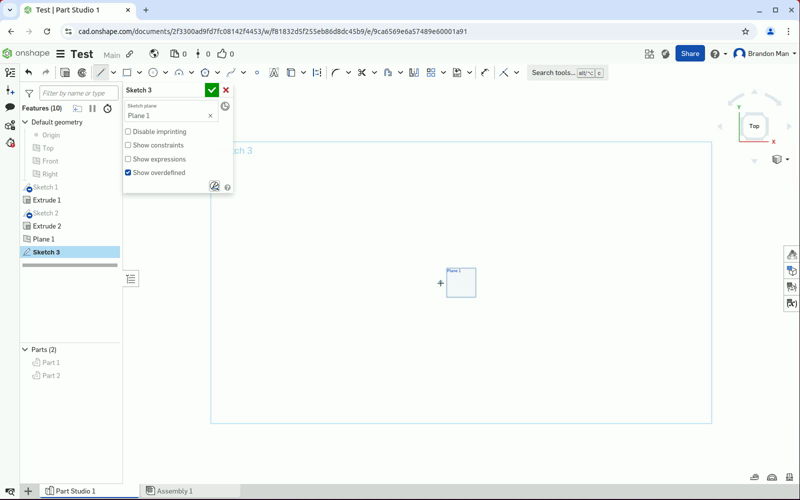
key_down(shift)
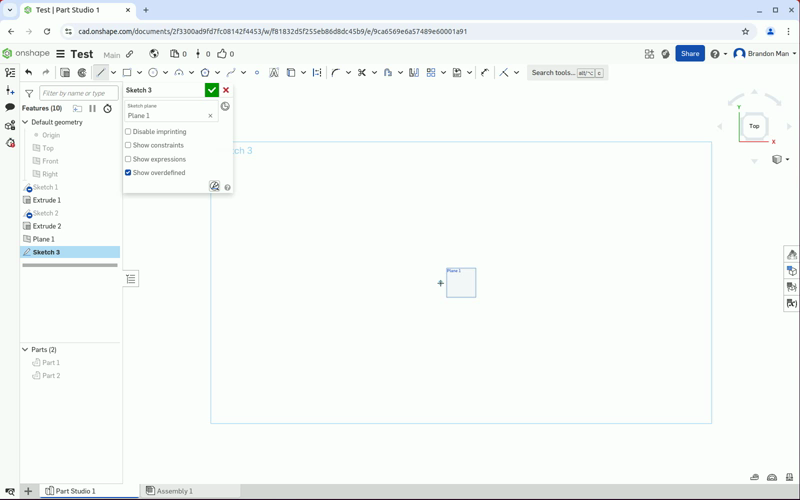
mouse_move(470, 282)
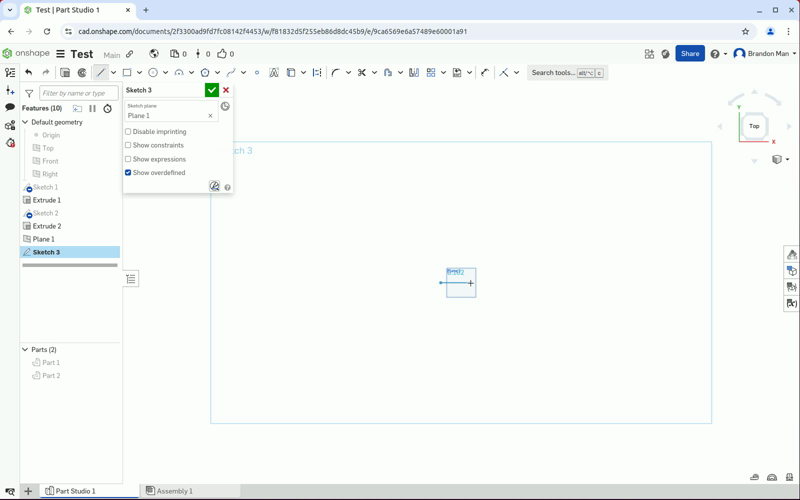
mouse_move(492, 282)
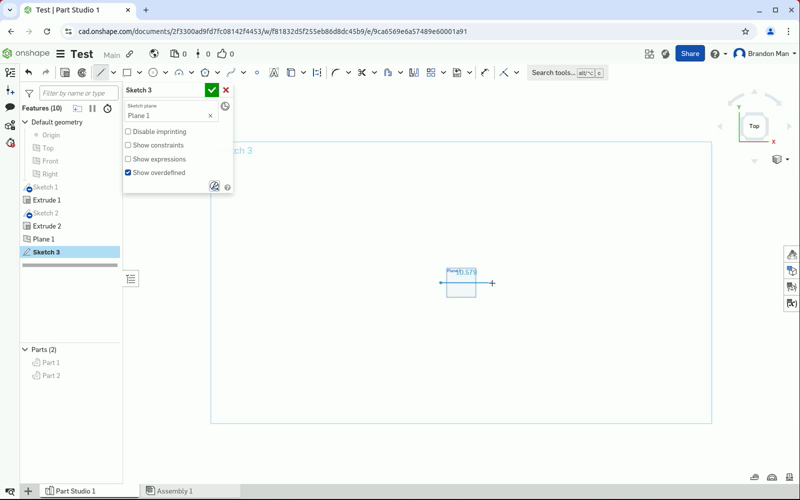
click(492, 282)
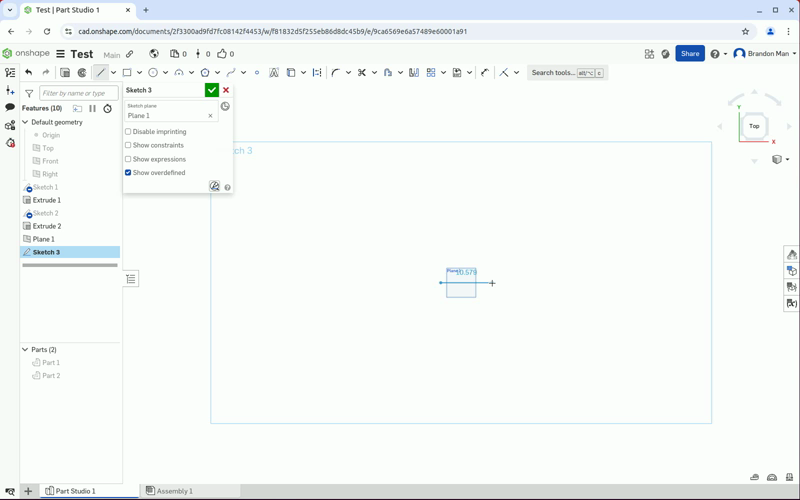
key_up(shift)
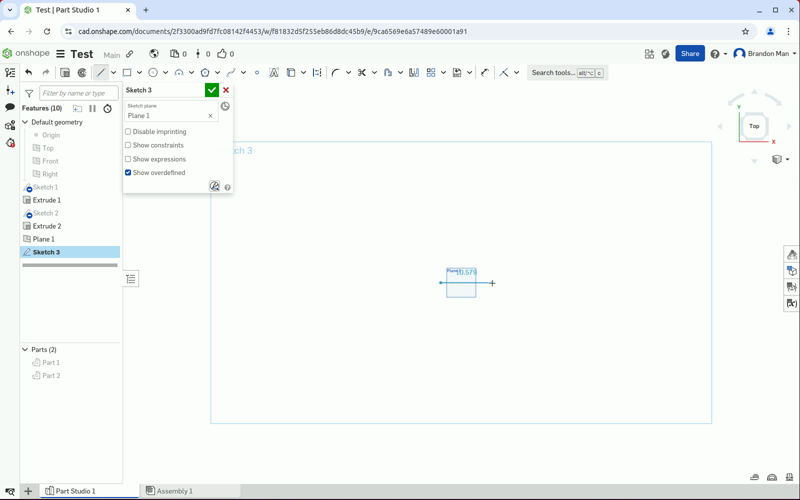
key_down(shift)
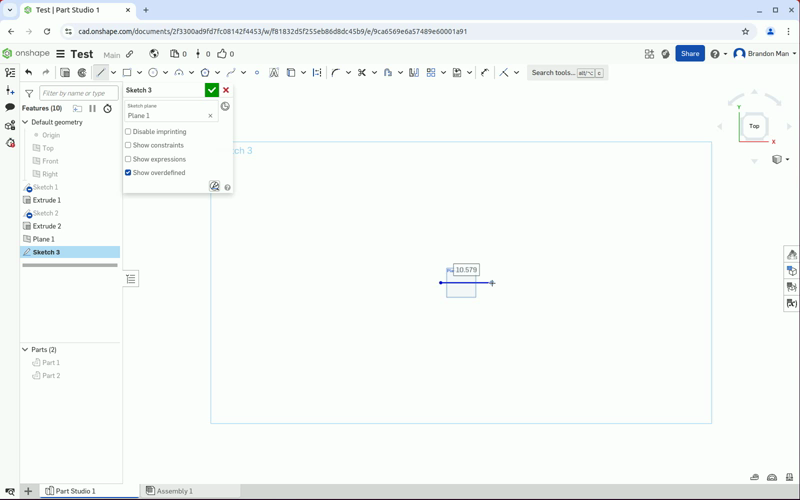
mouse_move(522, 282)
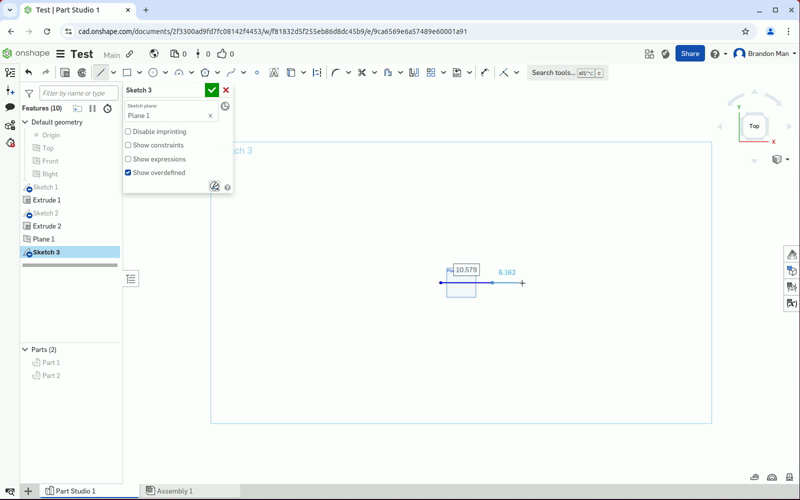
mouse_move(492, 333)
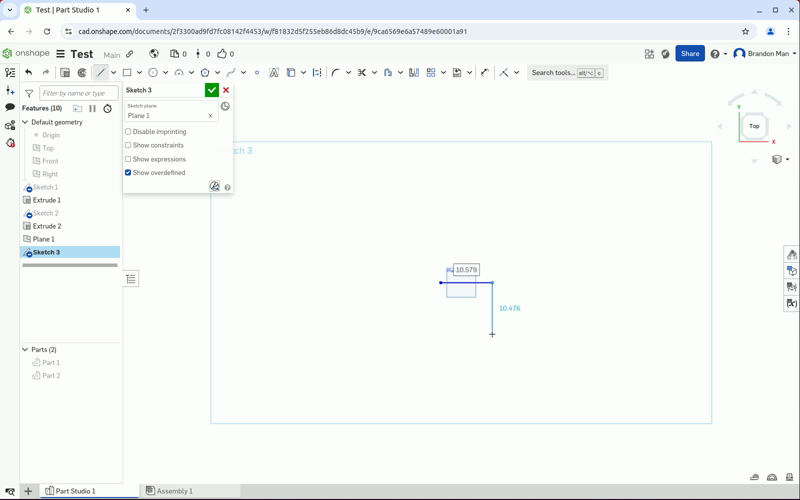
click(492, 333)
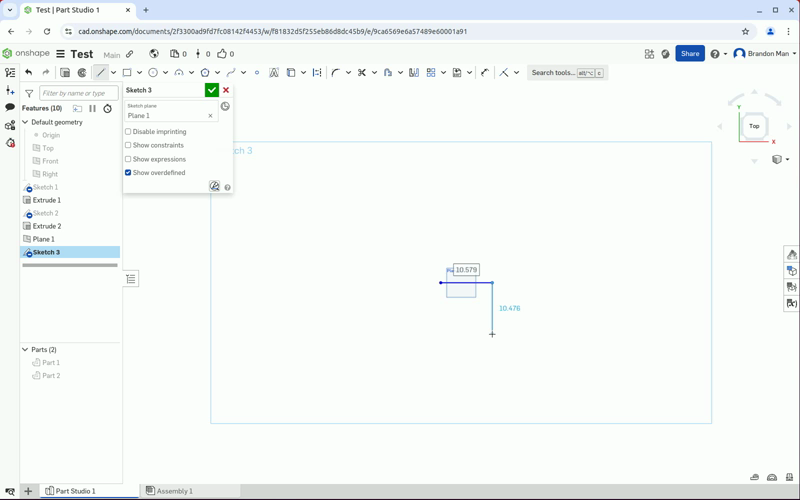
key_up(shift)
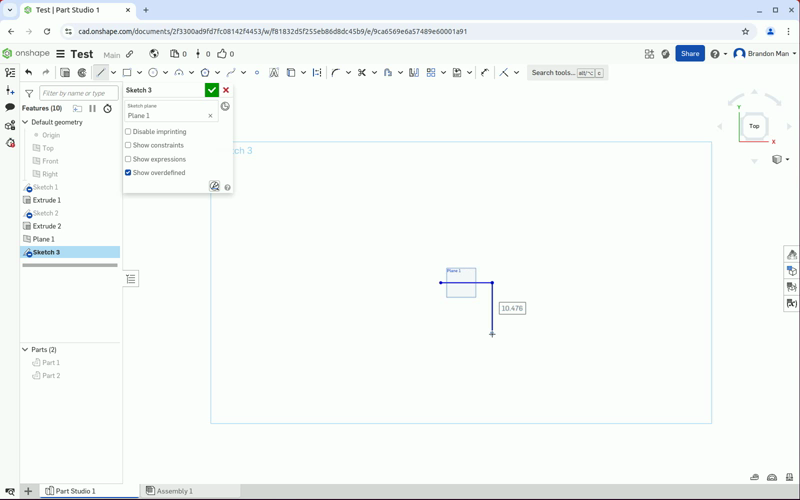
key_down(shift)
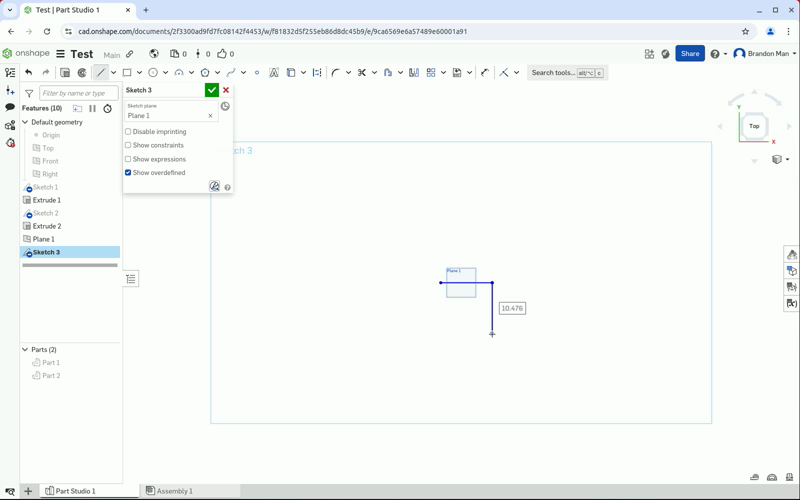
mouse_move(522, 333)
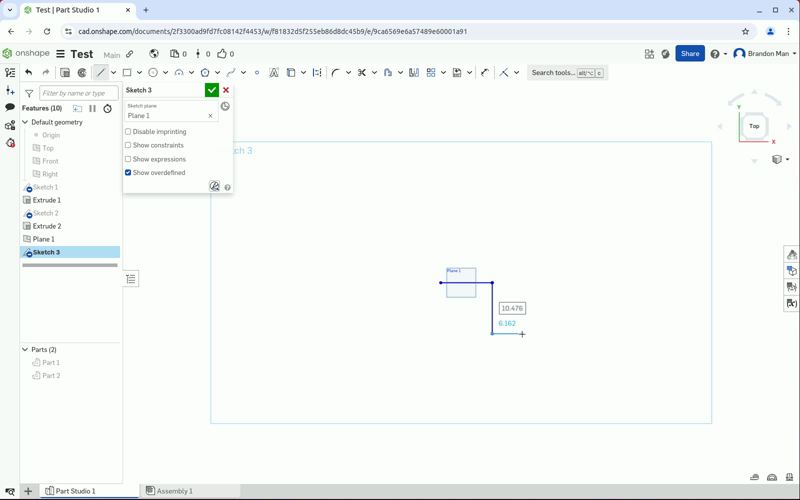
mouse_move(502, 333)
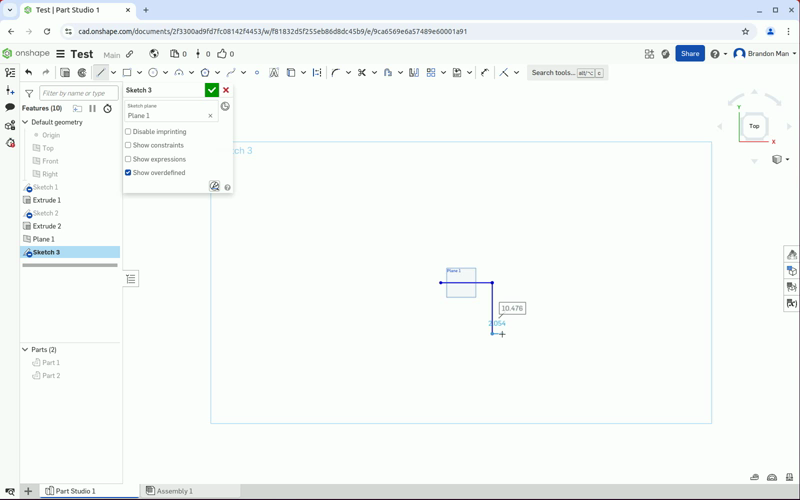
click(502, 333)
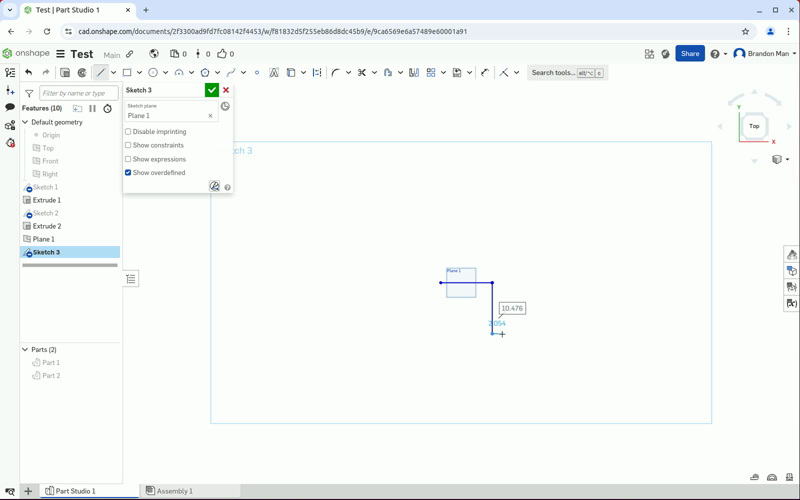
key_up(shift)
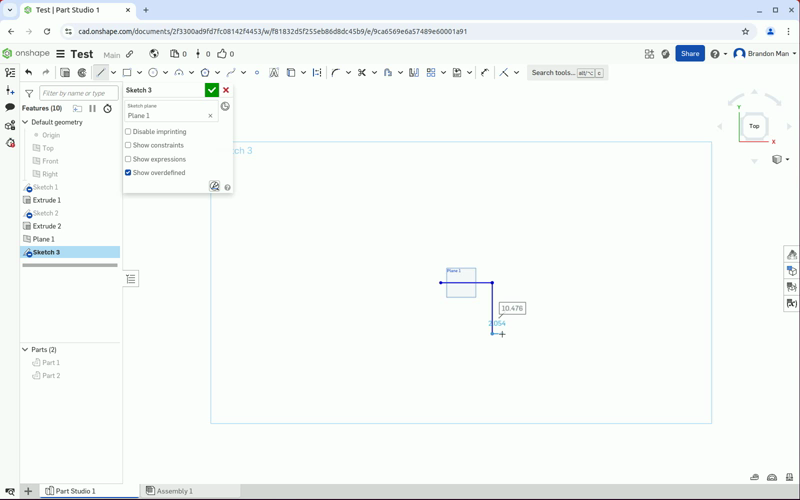
key_down(shift)
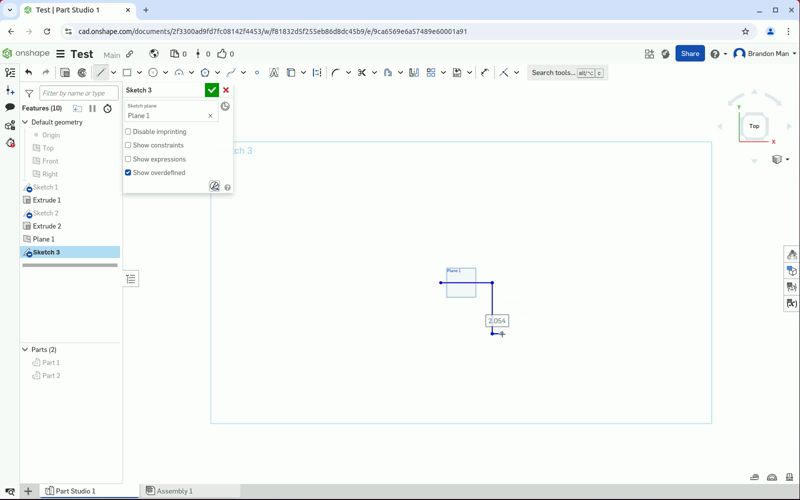
mouse_move(532, 333)
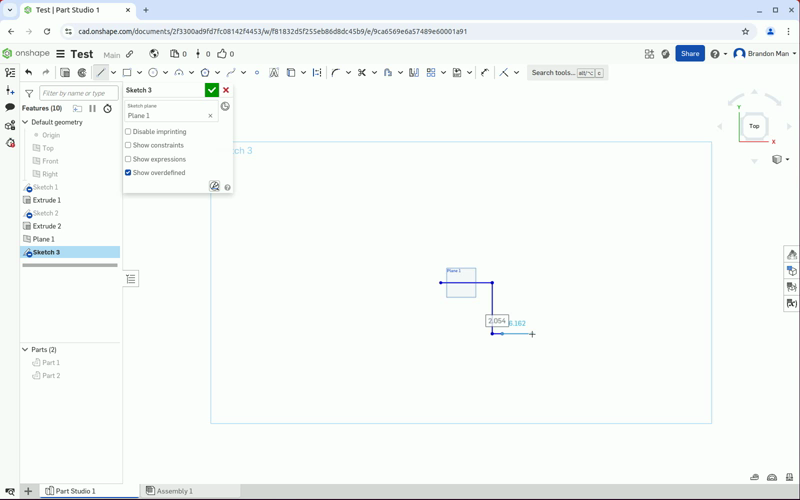
mouse_move(502, 282)
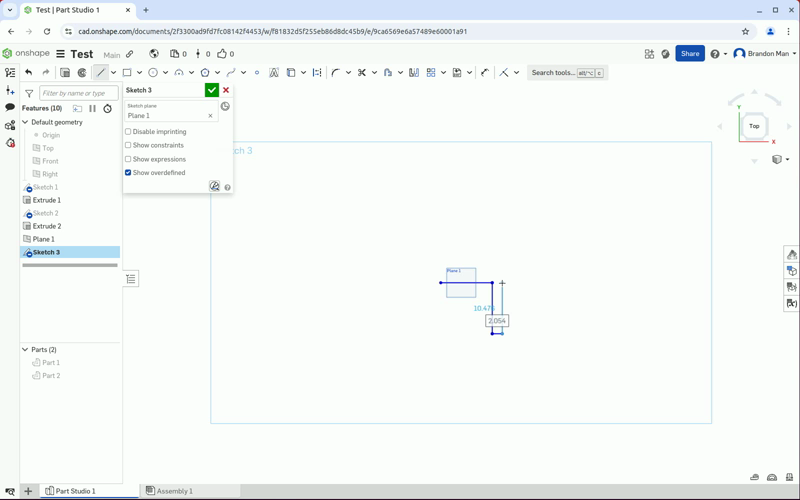
click(502, 282)
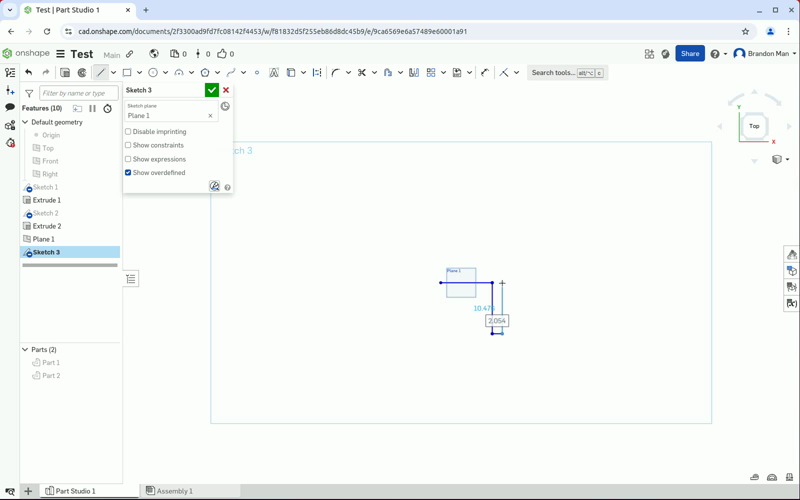
key_up(shift)
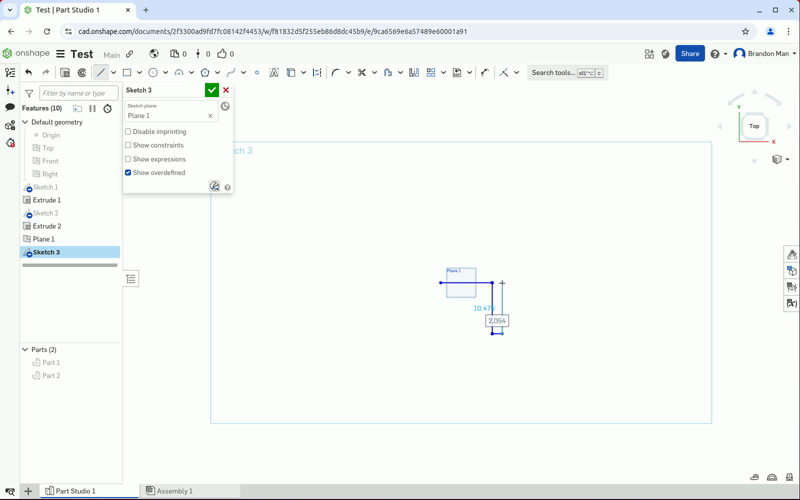
key_down(shift)
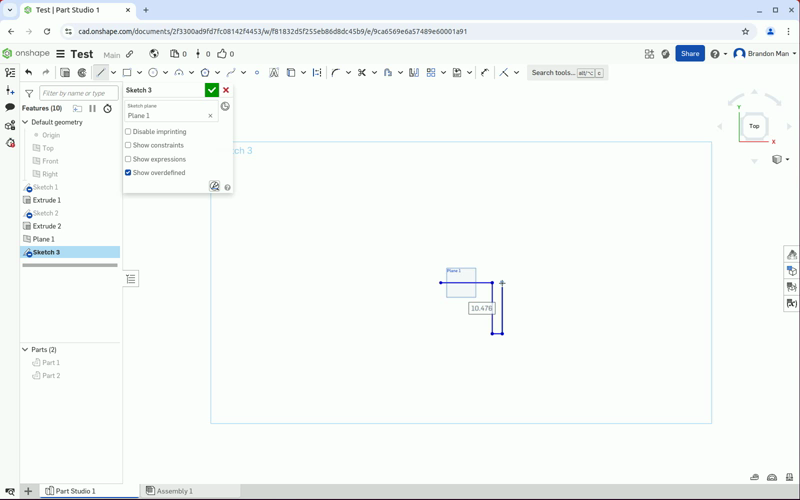
mouse_move(532, 282)
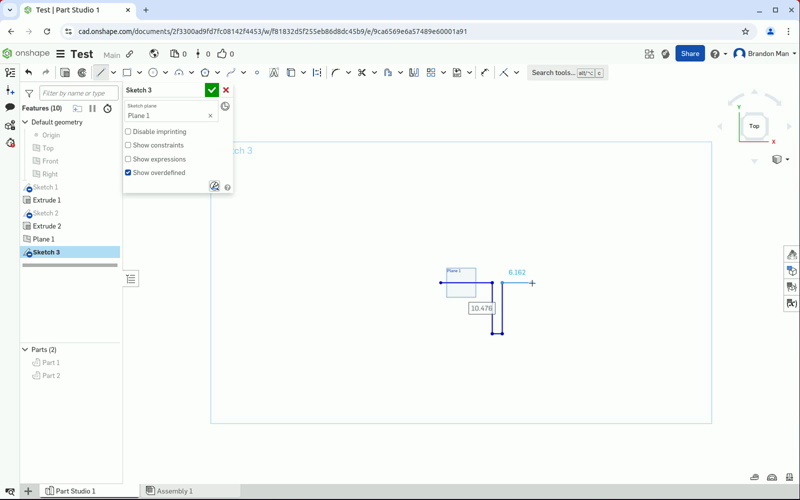
mouse_move(502, 272)
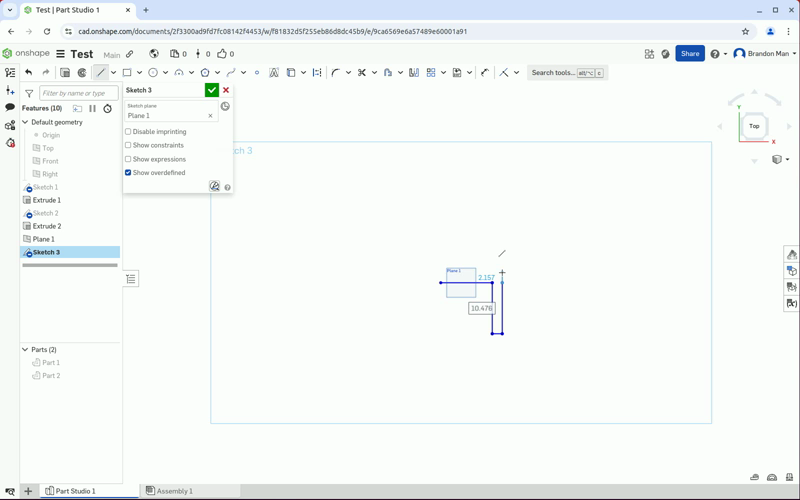
click(502, 272)
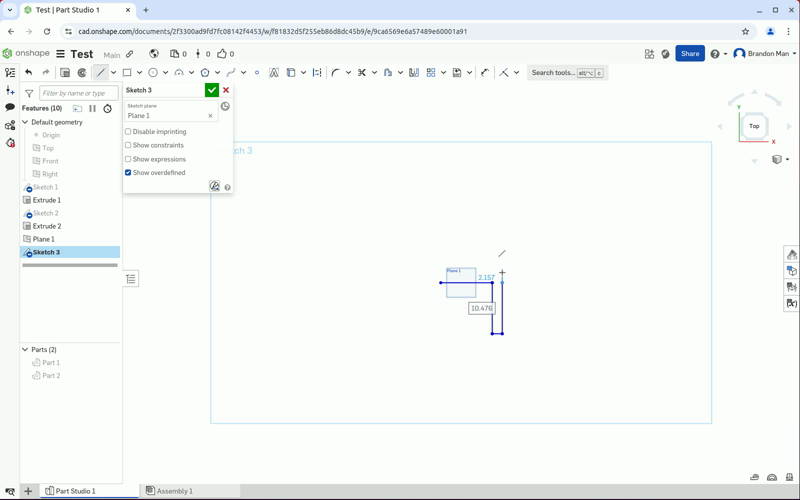
key_up(shift)
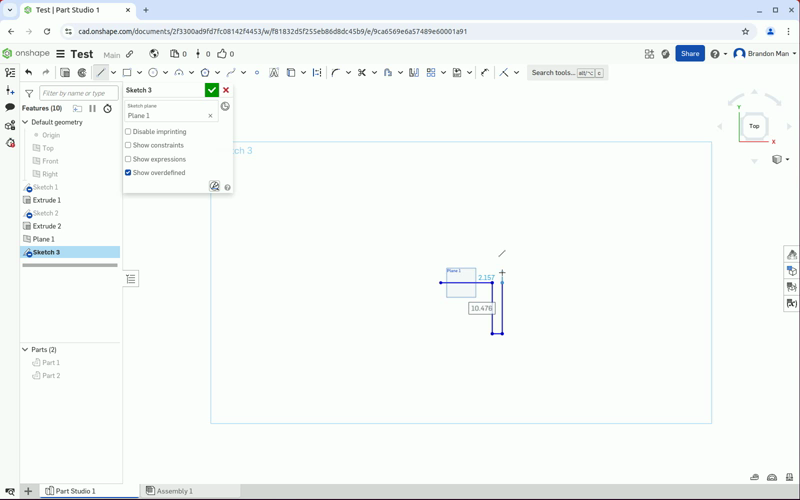
key_down(shift)
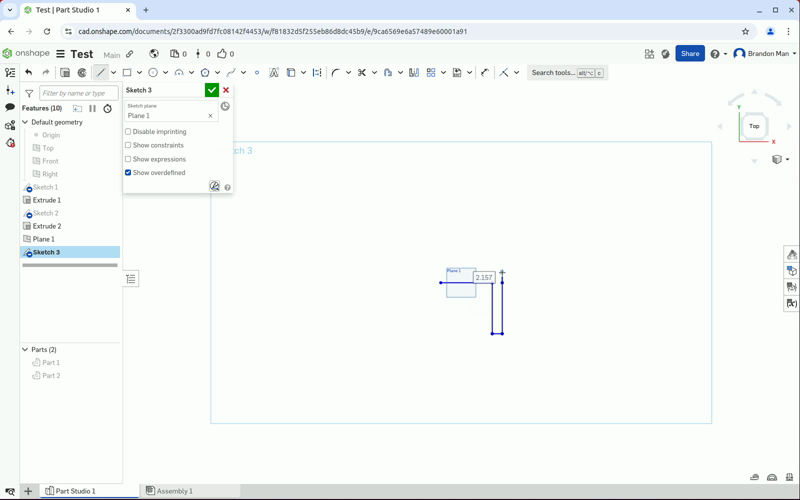
mouse_move(440, 272)
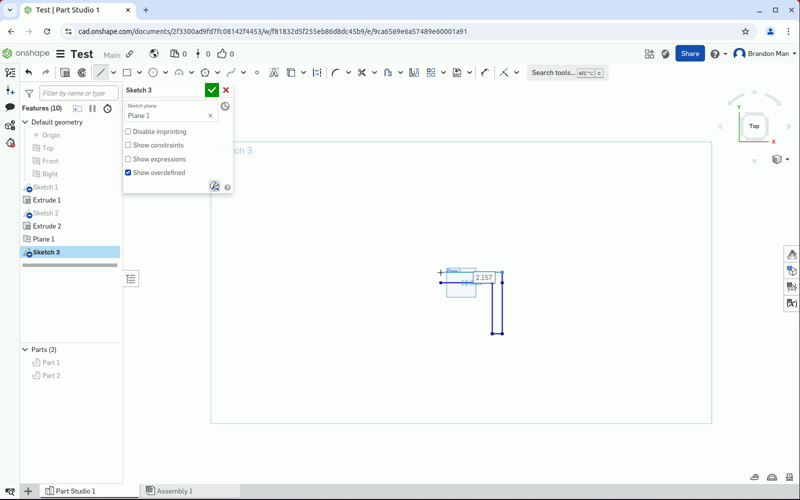
click(440, 272)
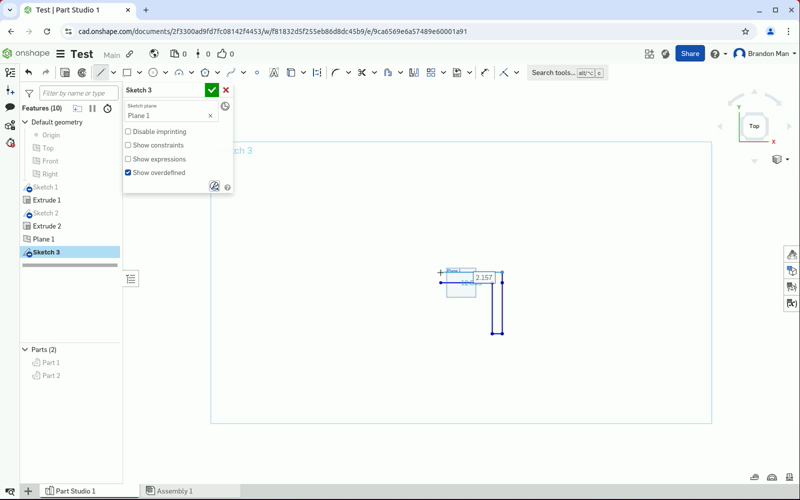
key_up(shift)
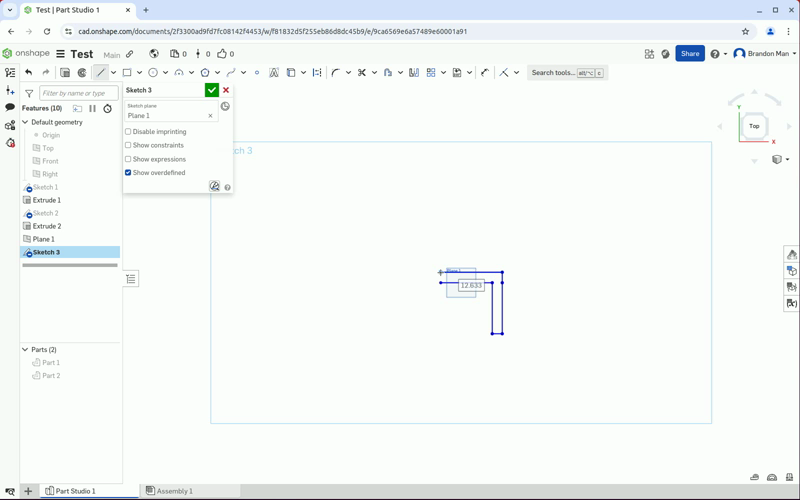
mouse_move(470, 272)
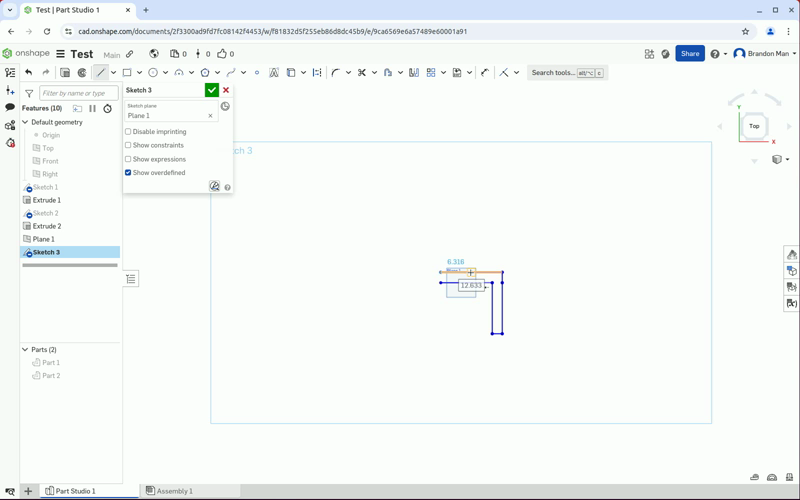
key_down(shift)
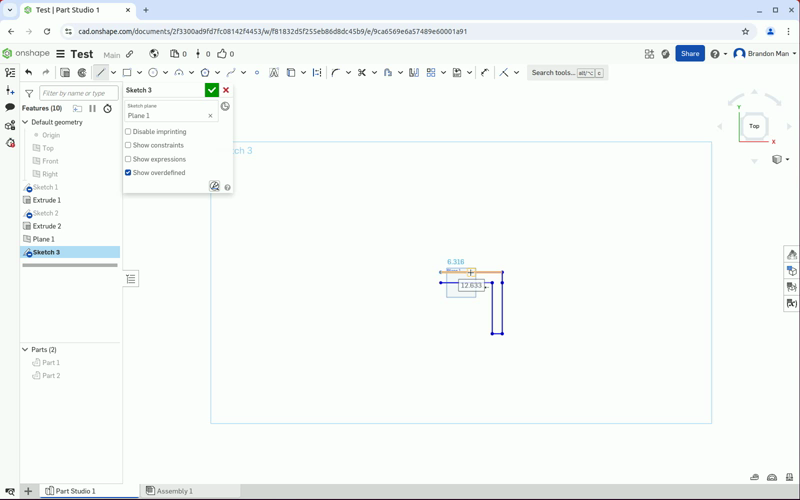
mouse_move(440, 282)
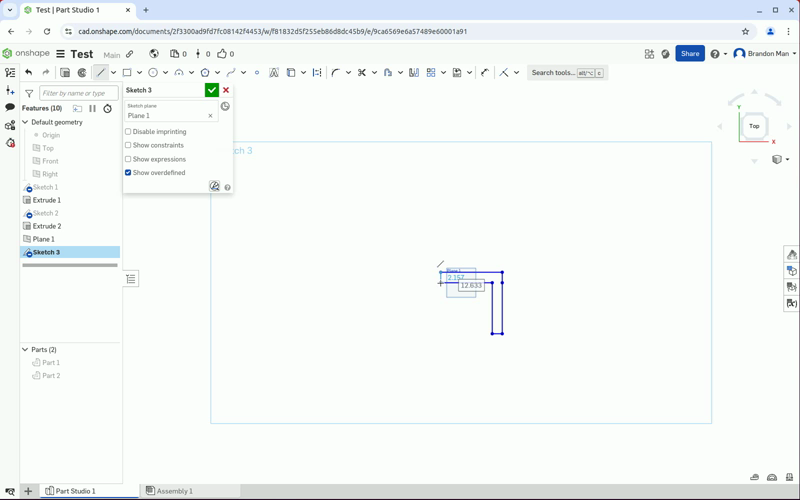
key_up(shift)
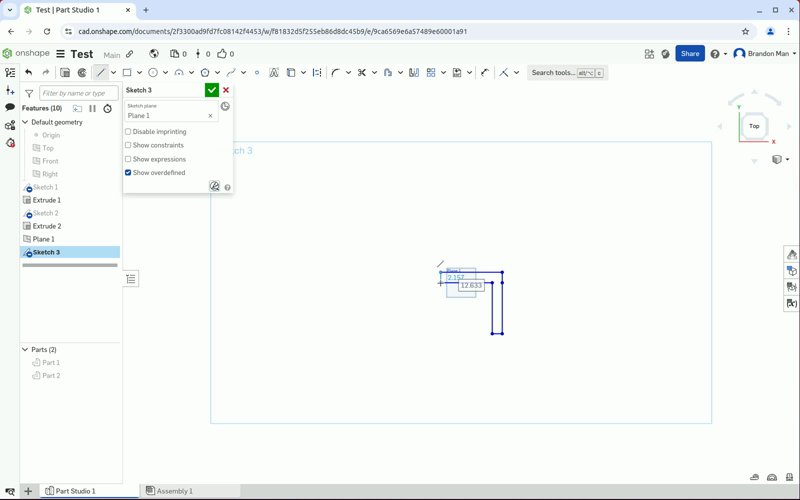
click(440, 282)
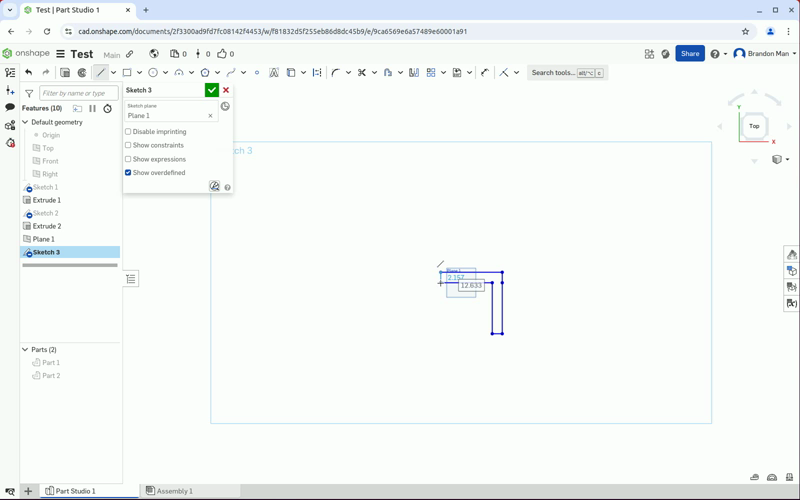
key(esc)
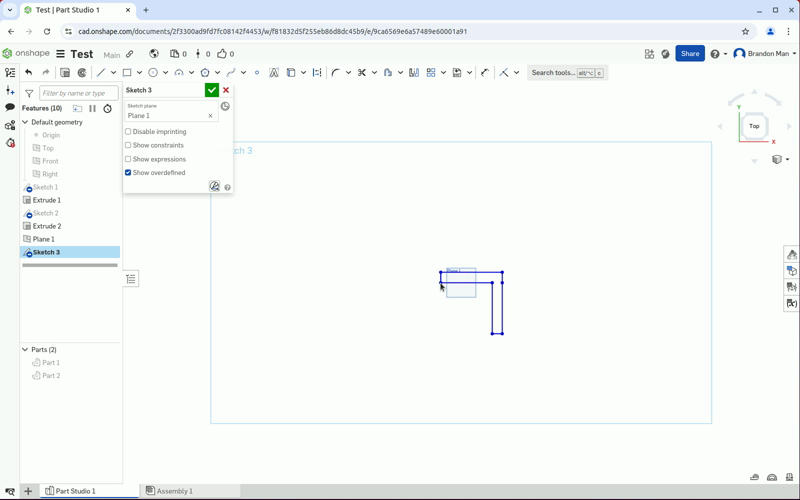
mouse_move(476, 278)
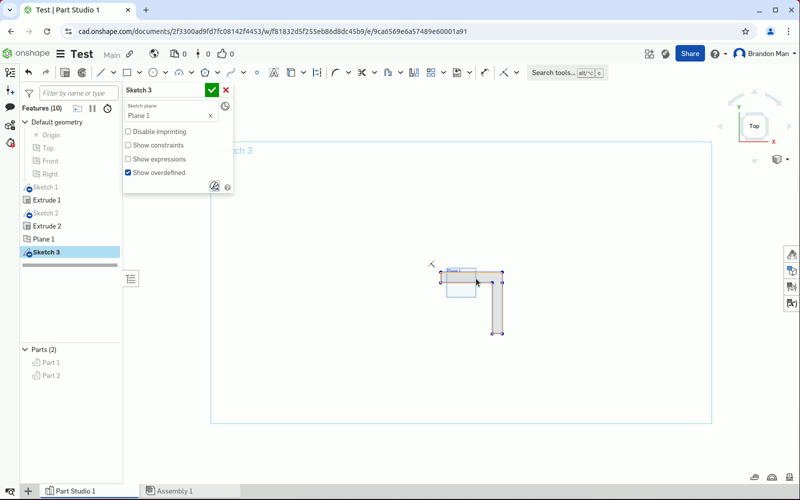
scroll(6)
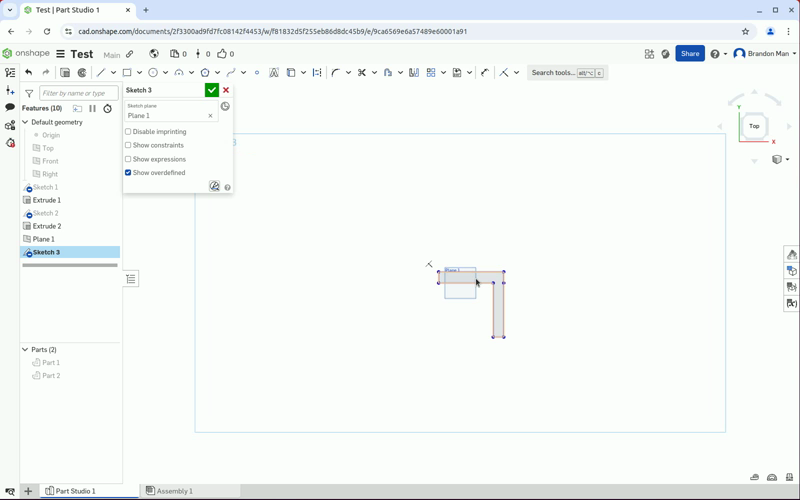
scroll(6)
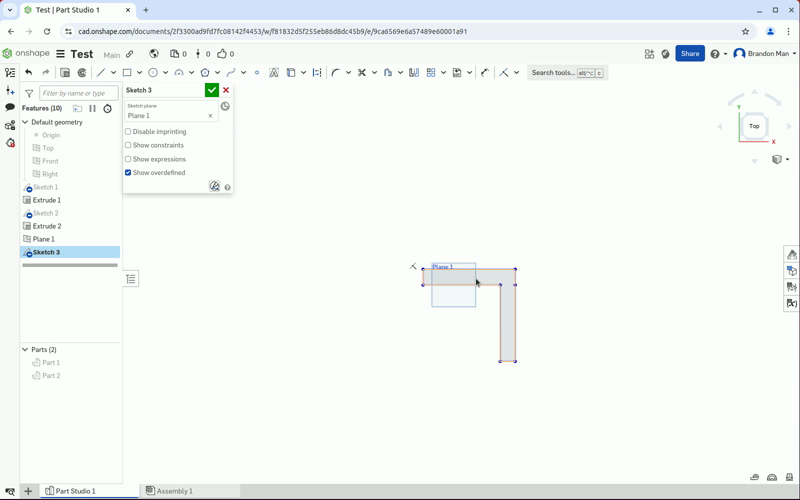
scroll(6)
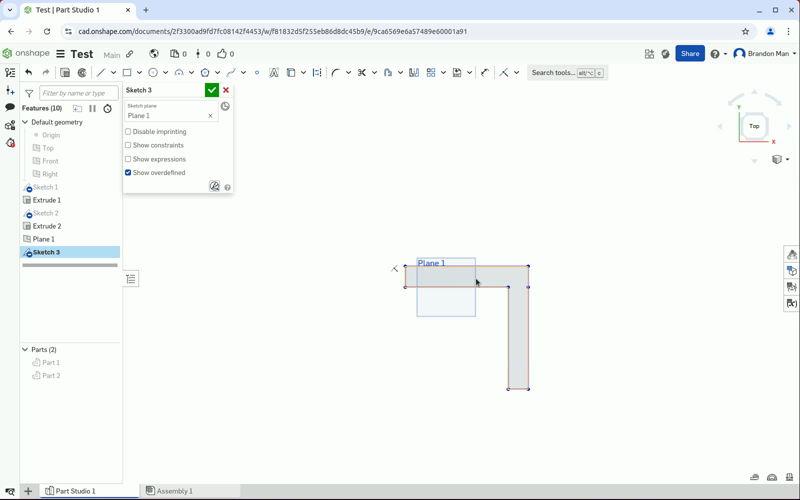
scroll(6)
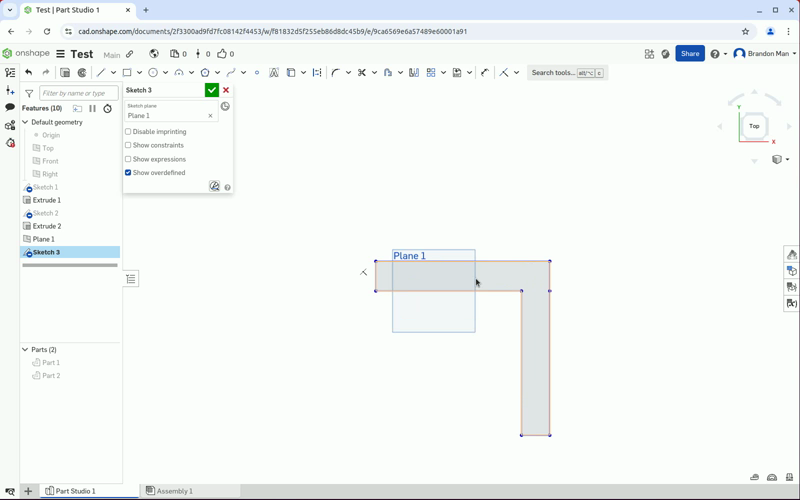
scroll(6)
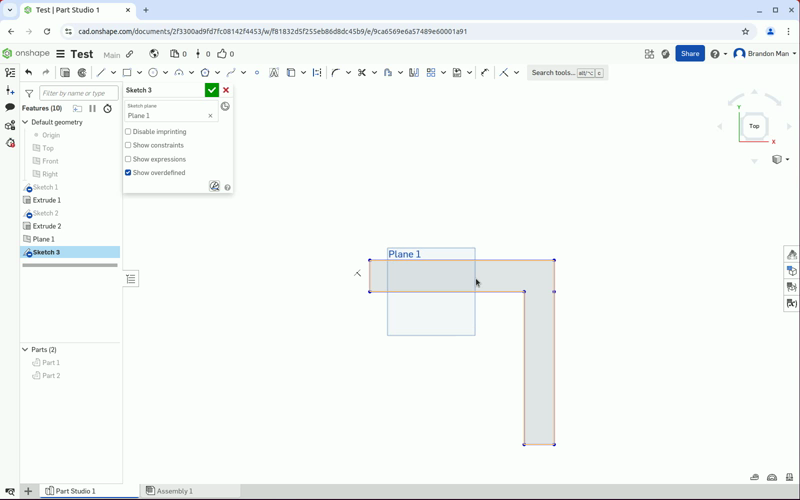
scroll(6)
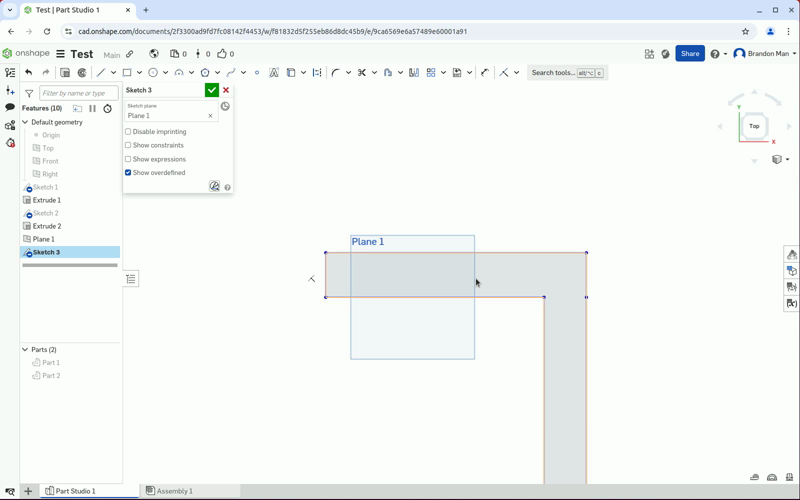
scroll(6)
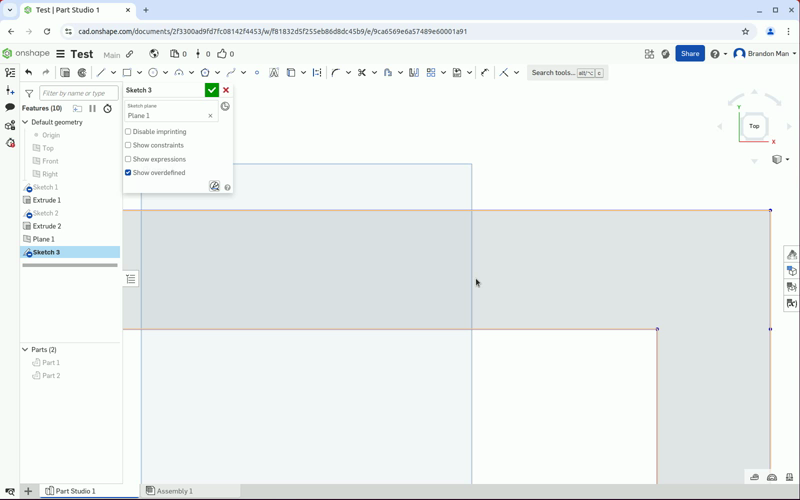
click(476, 278)
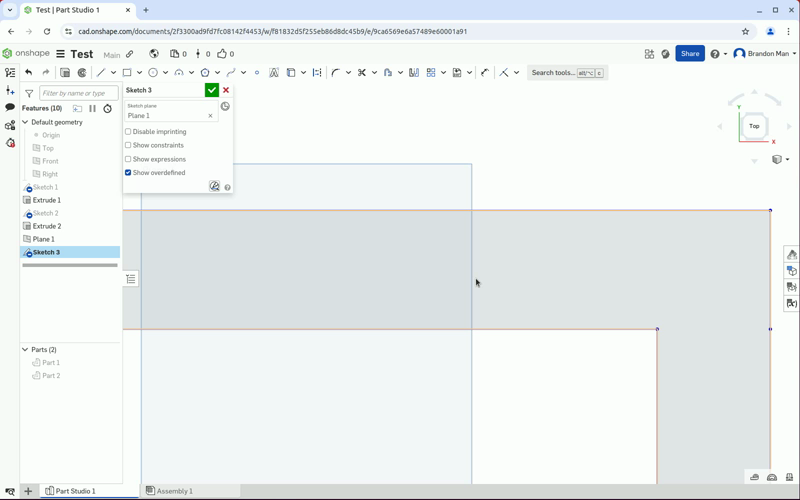
scroll(-6)
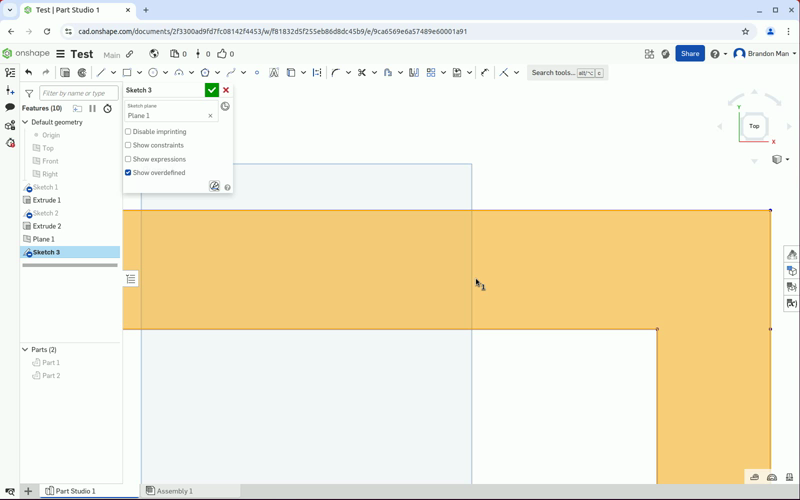
scroll(-6)
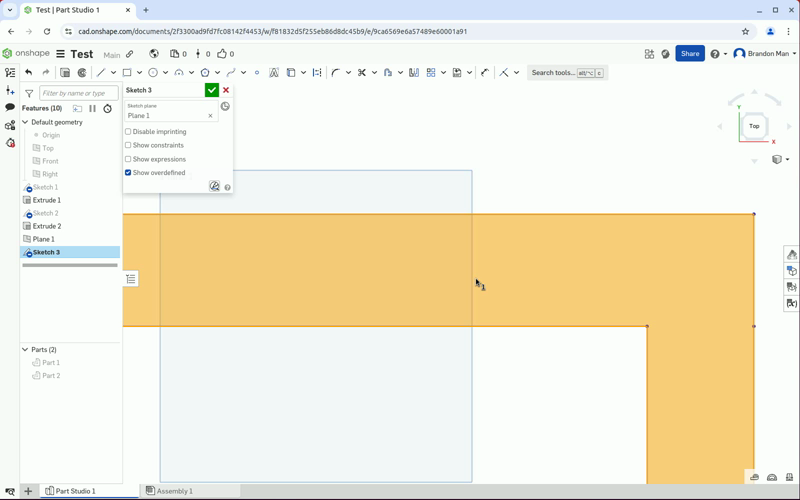
scroll(-6)
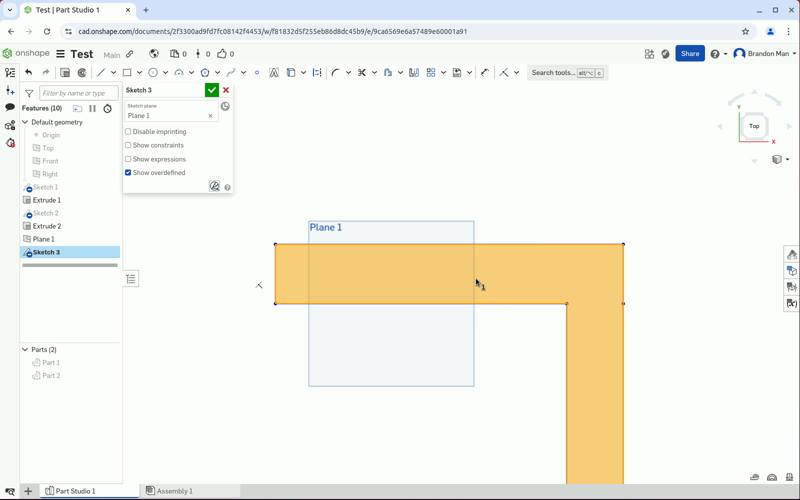
scroll(-6)
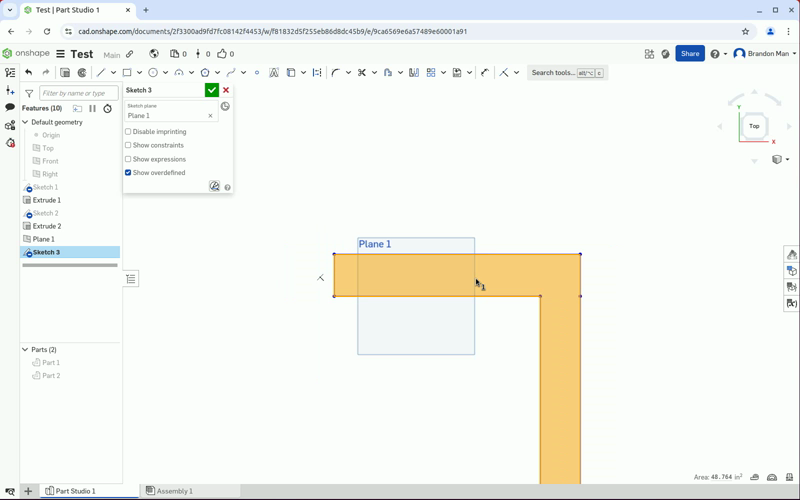
scroll(-6)
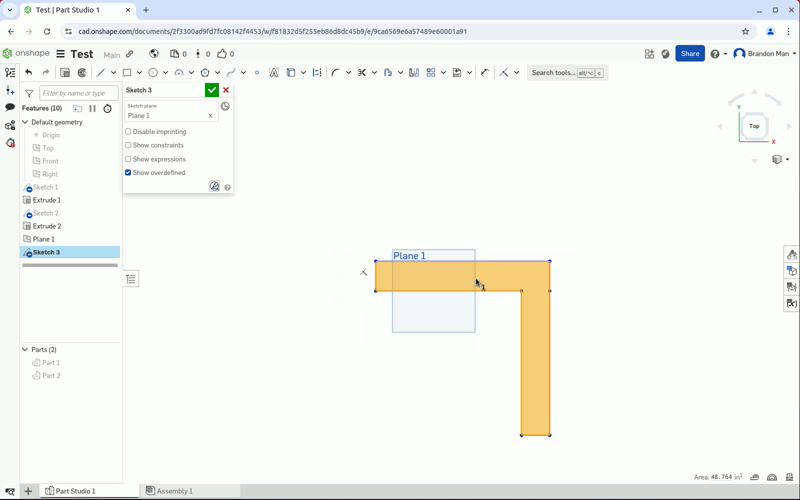
scroll(-6)
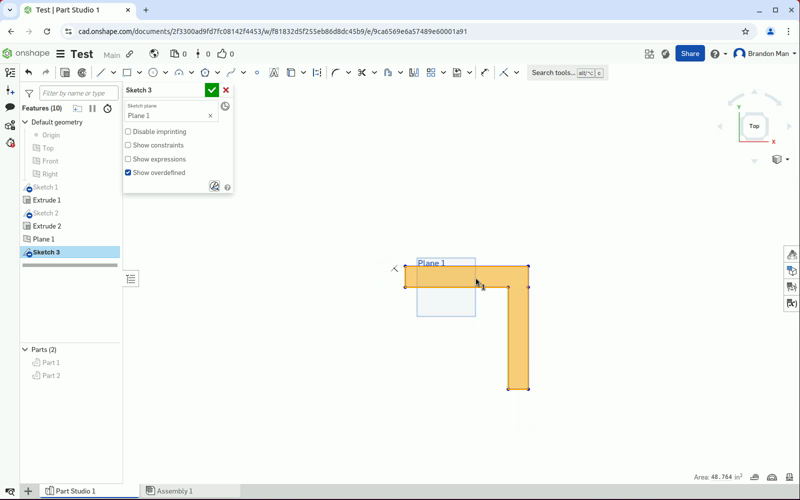
scroll(-6)
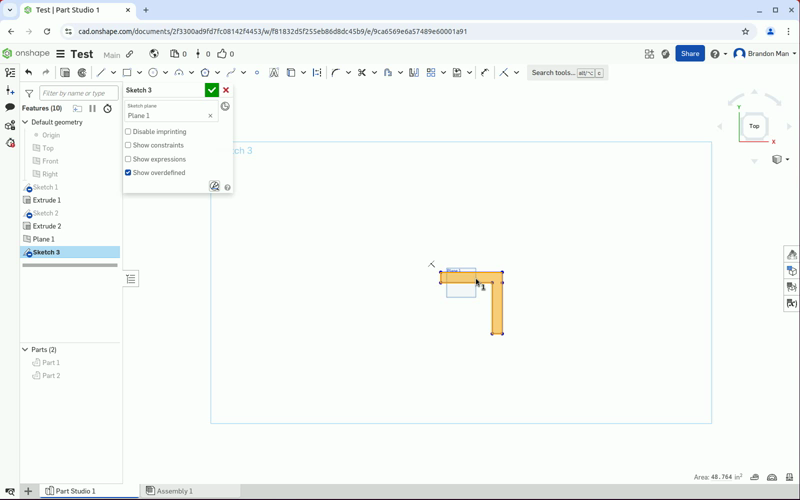
mouse_move(73, 352)
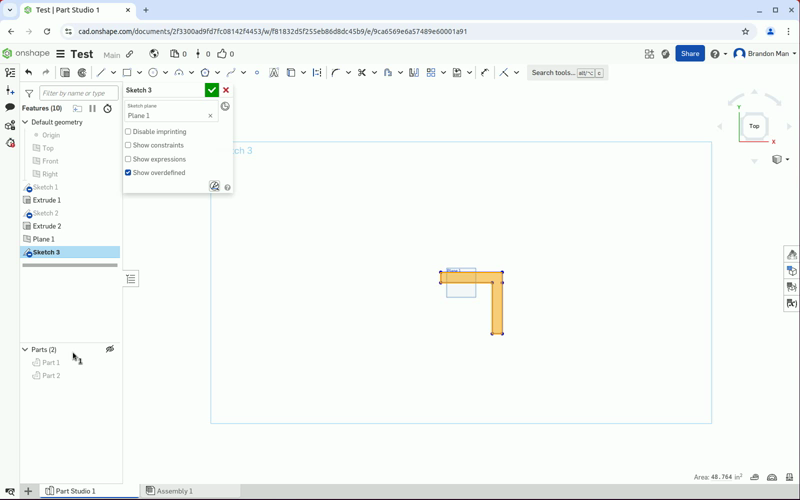
key(shift+y)
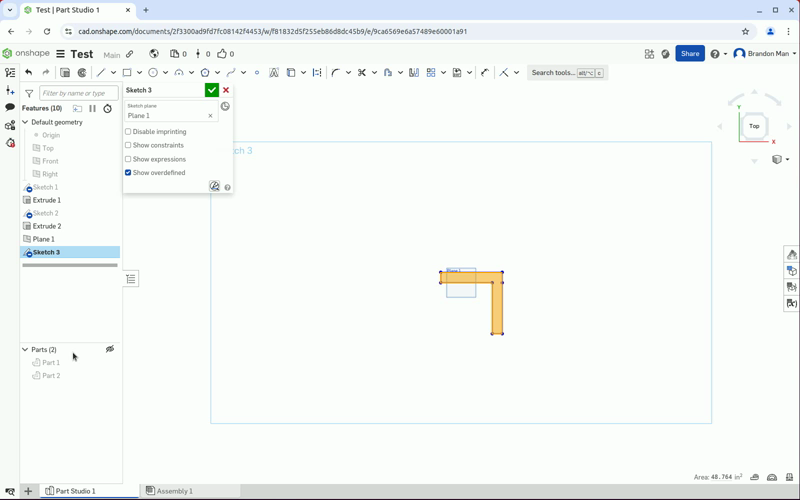
key(shift+e)
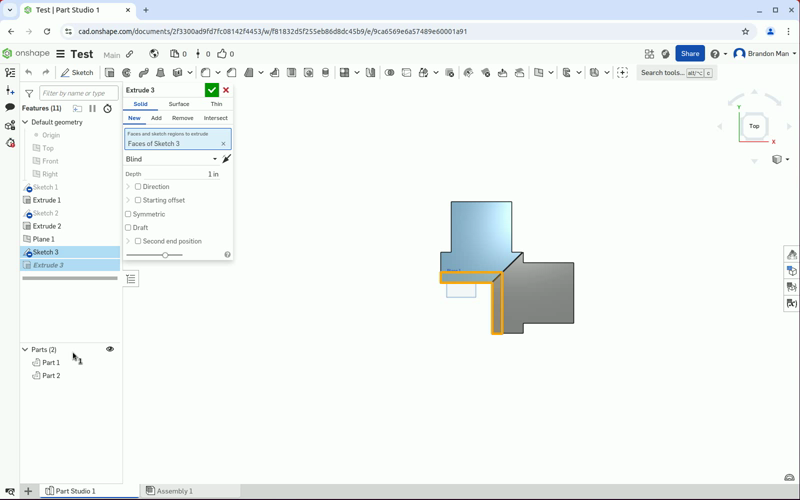
mouse_move(143, 106)
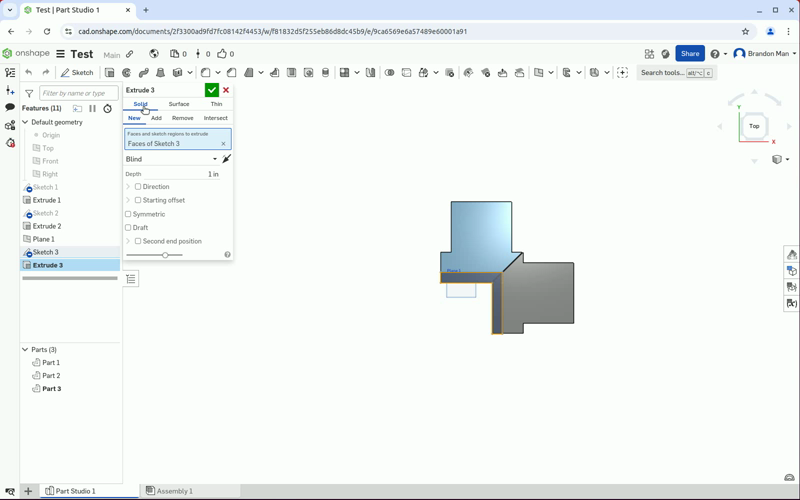
click(143, 106)
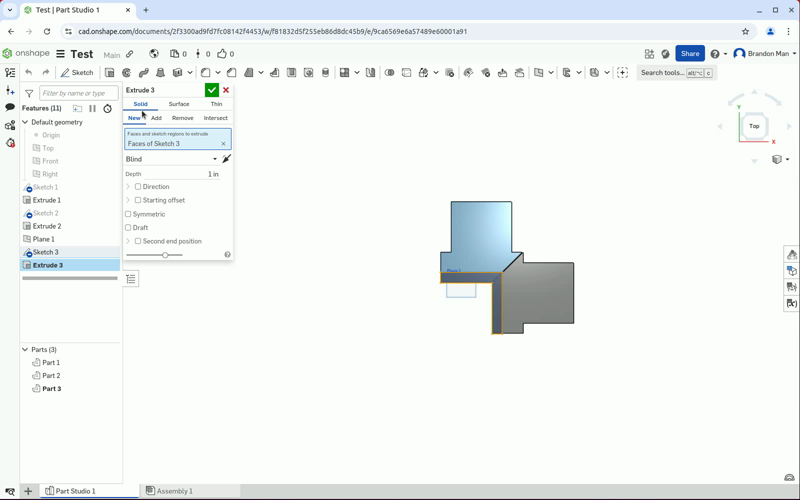
mouse_move(137, 120)
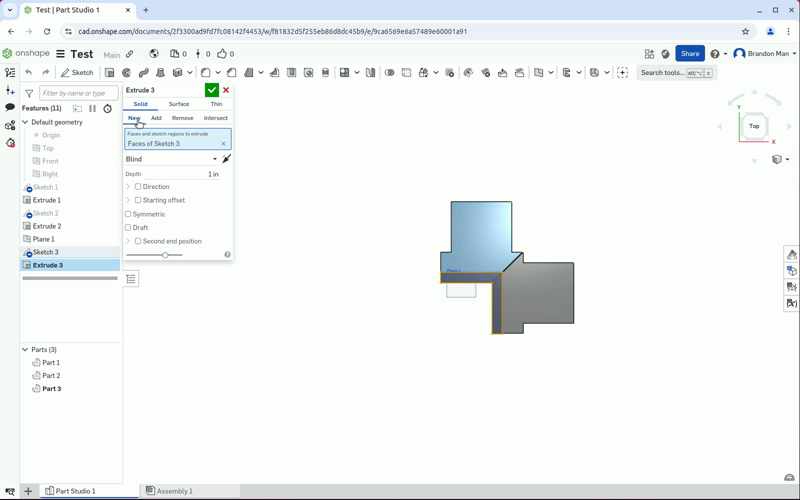
click(137, 120)
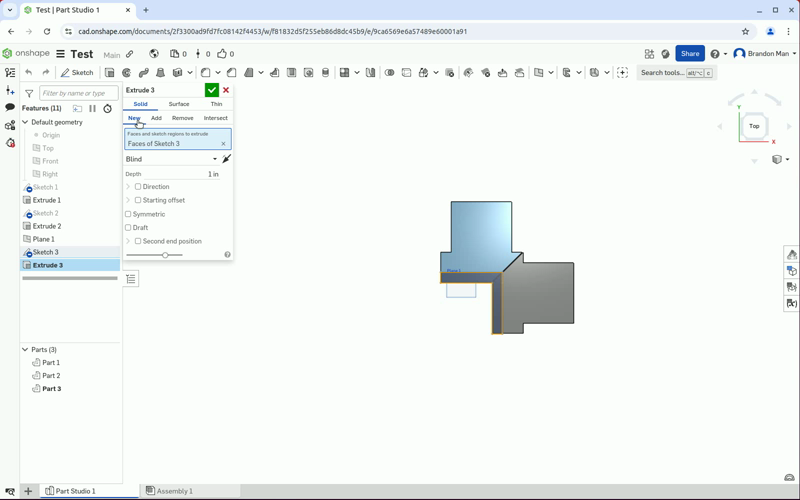
key(tab, 4)
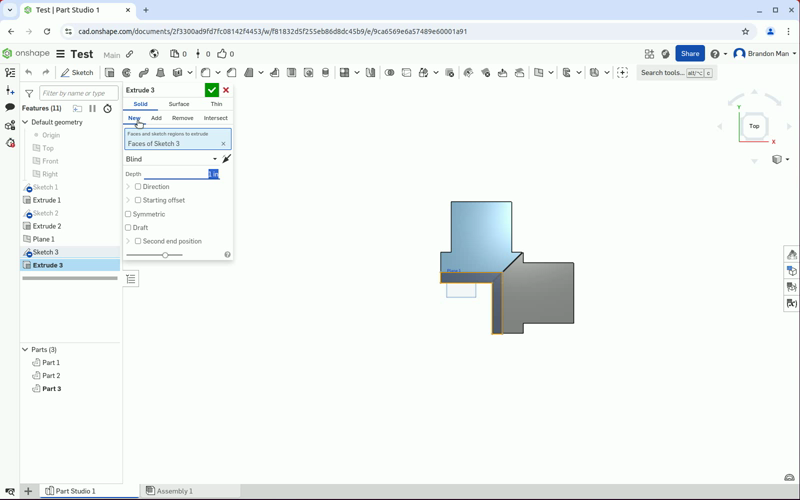
text(4.092)
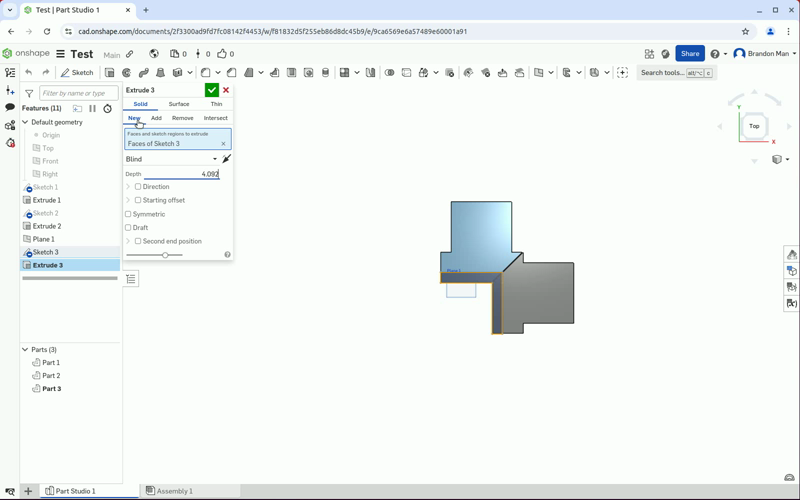
key(enter)
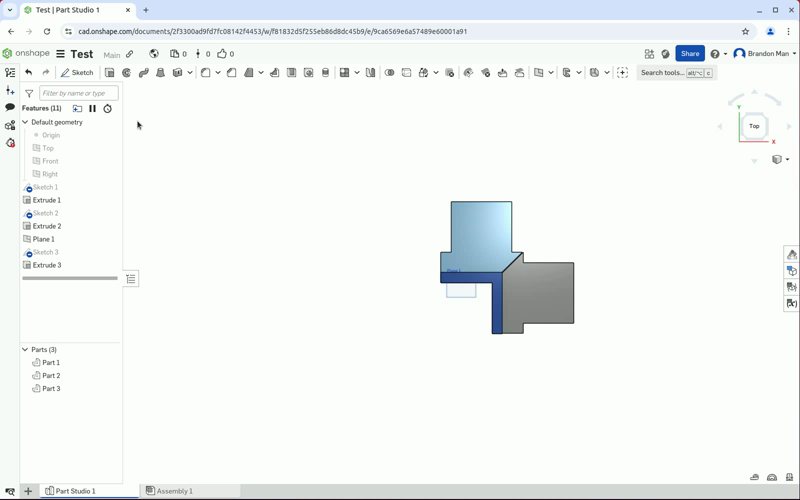
key(shift+h)
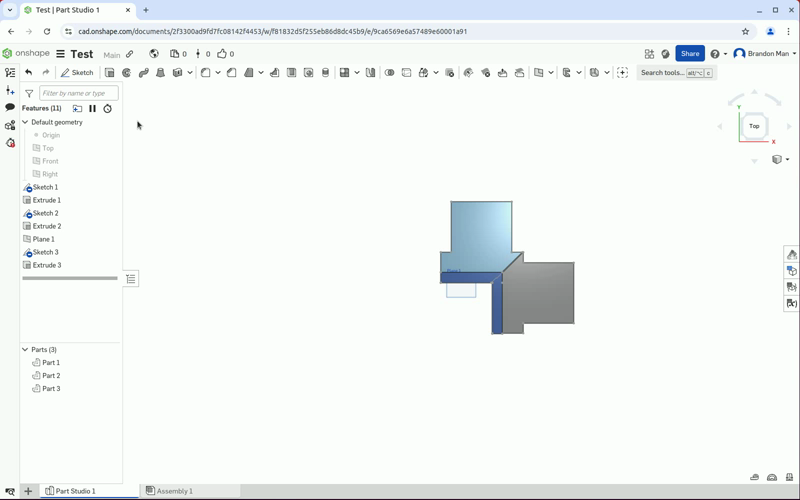
key(shift+h)
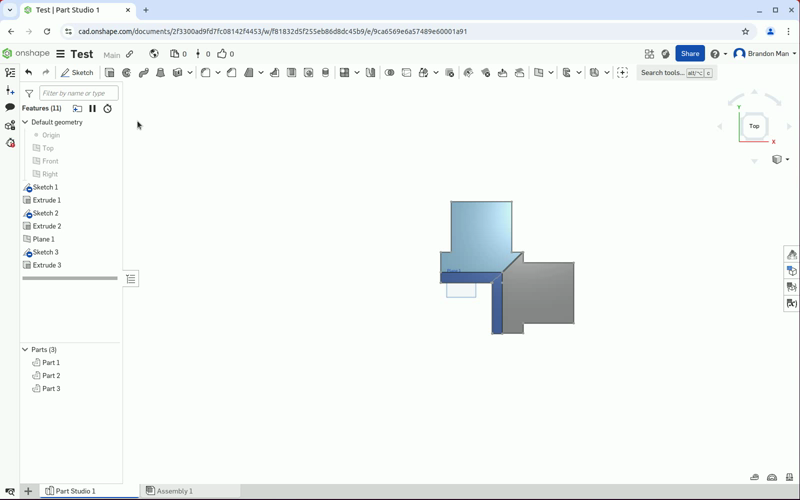
key(shift+7)
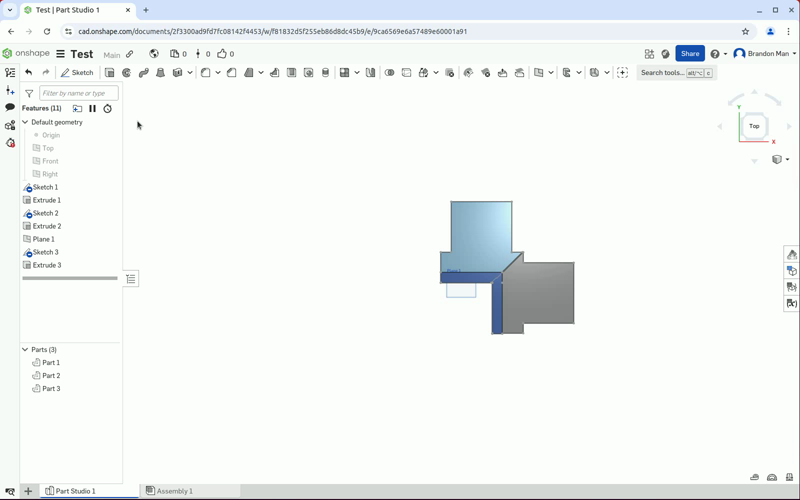
key(up, 3)
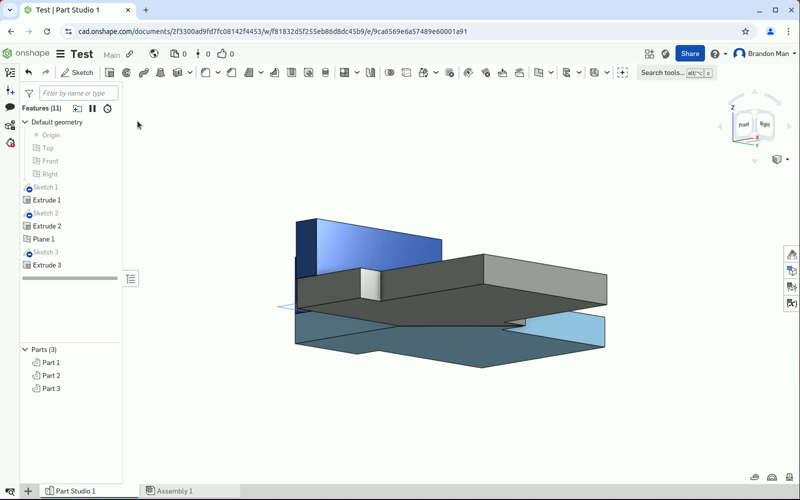
key(left, 3)
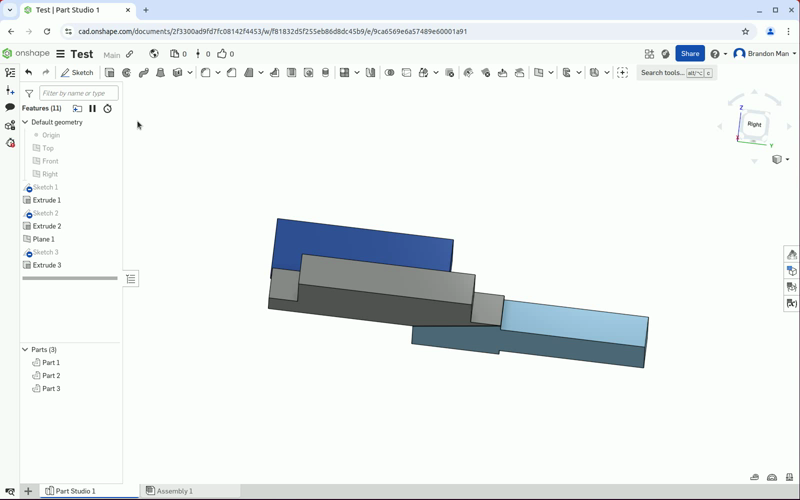
key(right, 3)
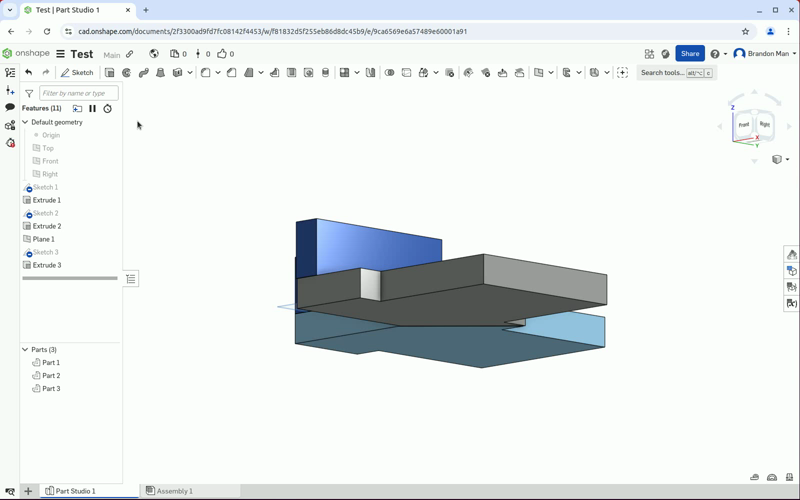
key(down, 3)
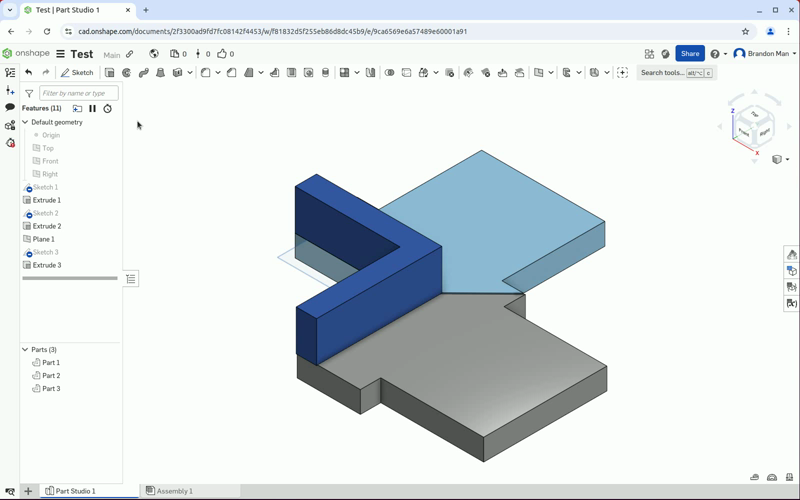
mouse_move(73, 189)
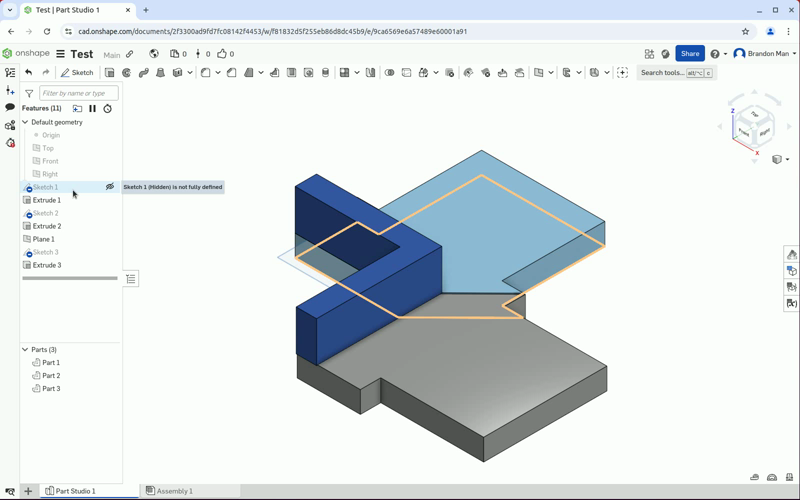
click(73, 189)